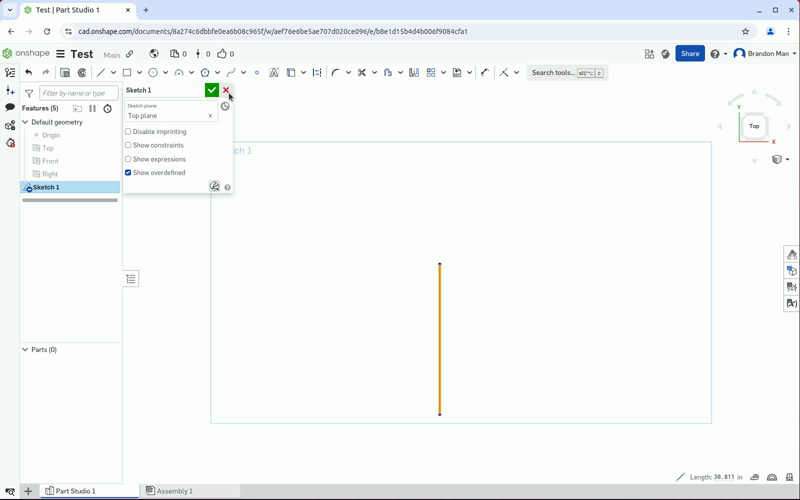
key(shift+h)
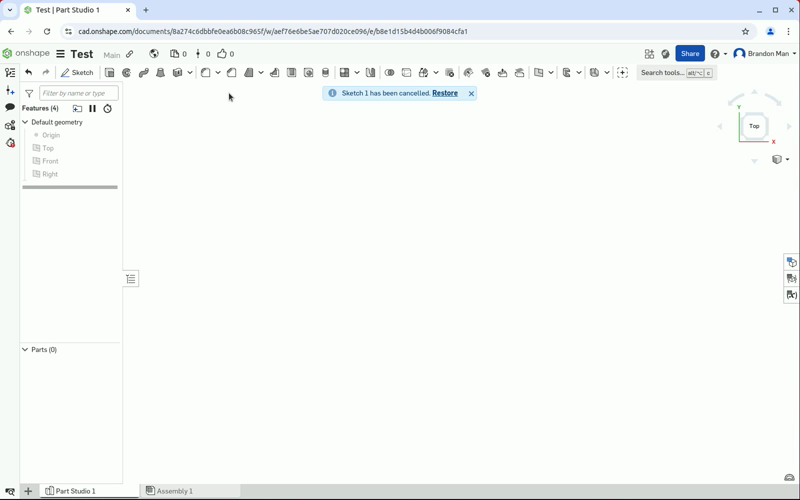
mouse_move(73, 352)
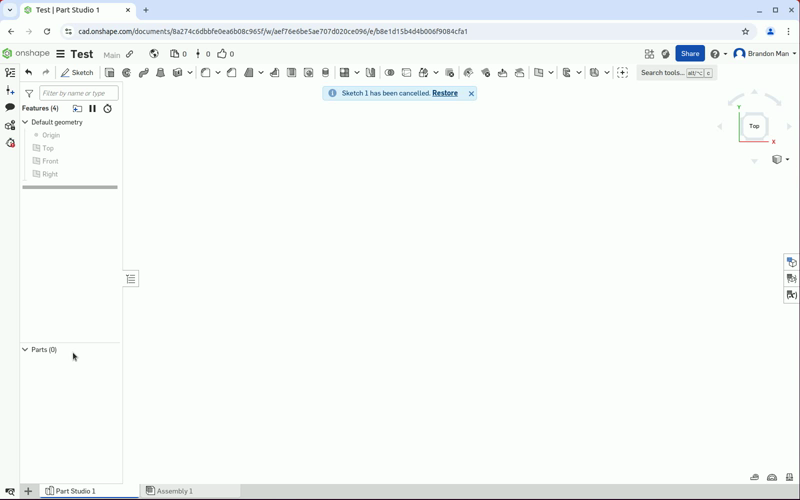
key(y)
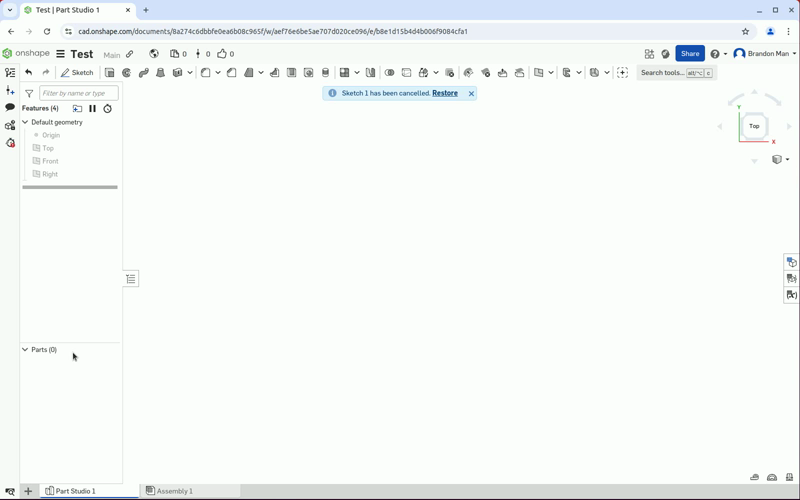
key(shift+p)
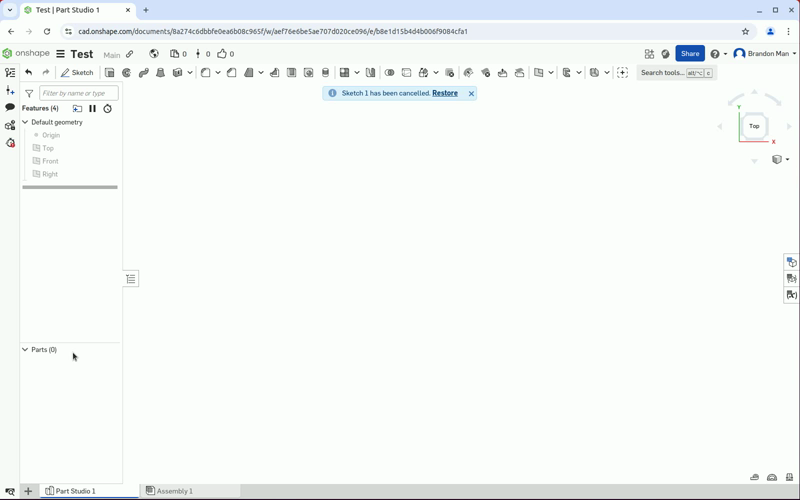
key(space)
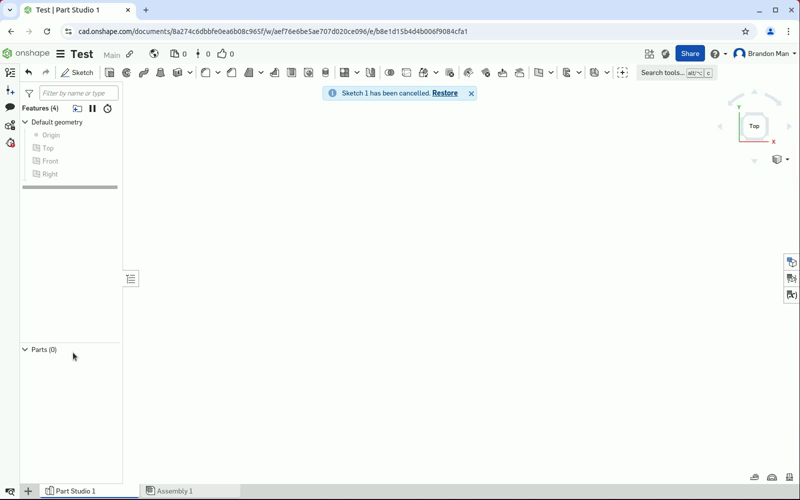
key_down(shift)
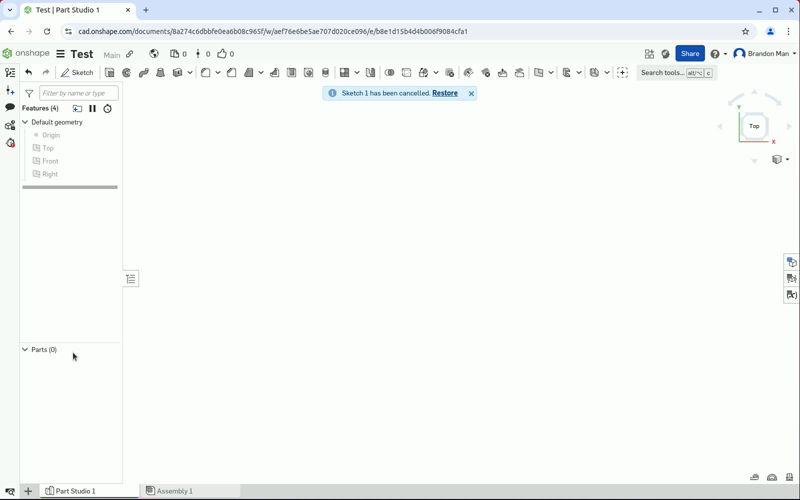
key(up)
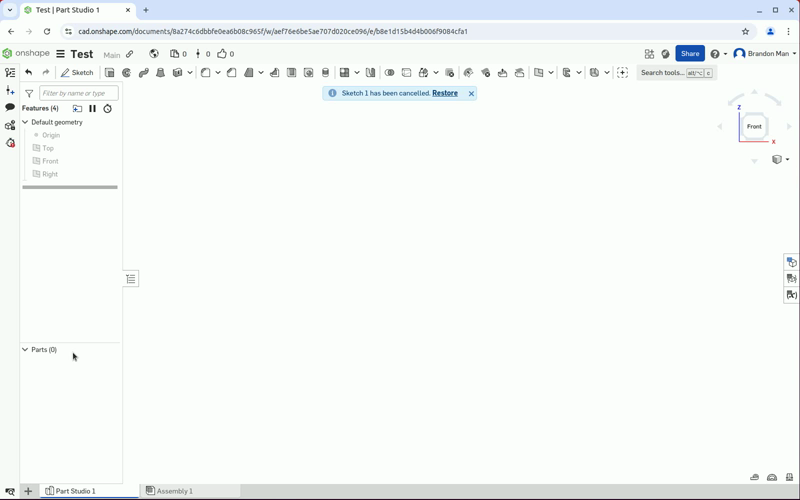
key_up(shift)
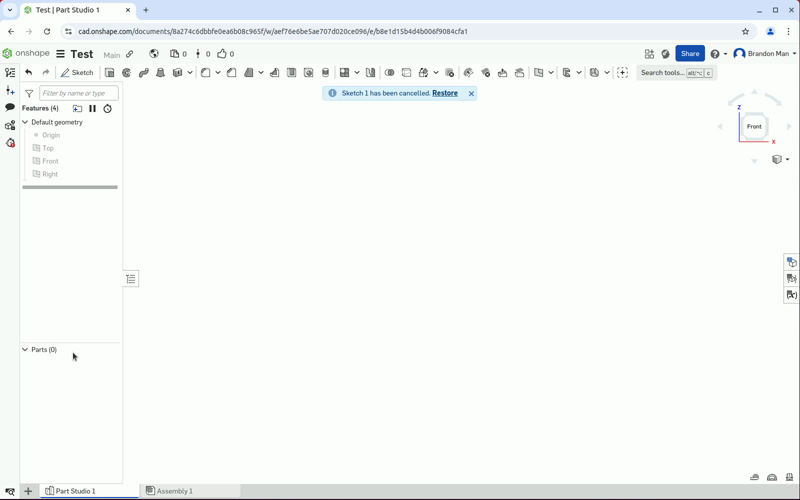
mouse_move(73, 352)
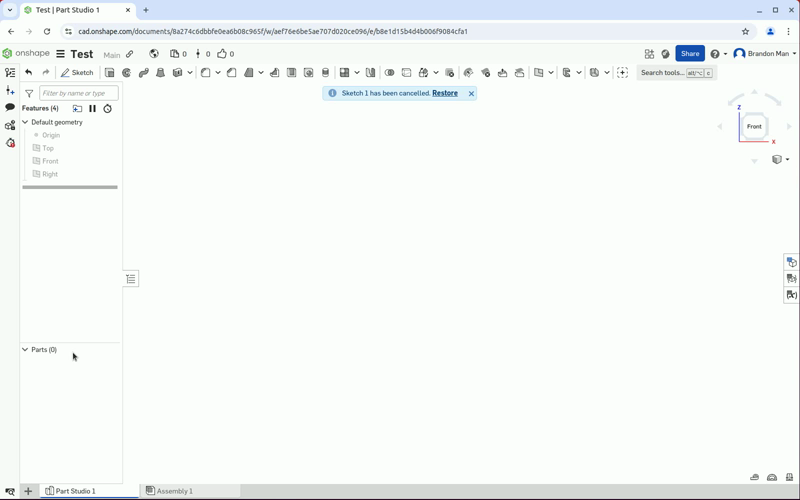
key(shift+y)
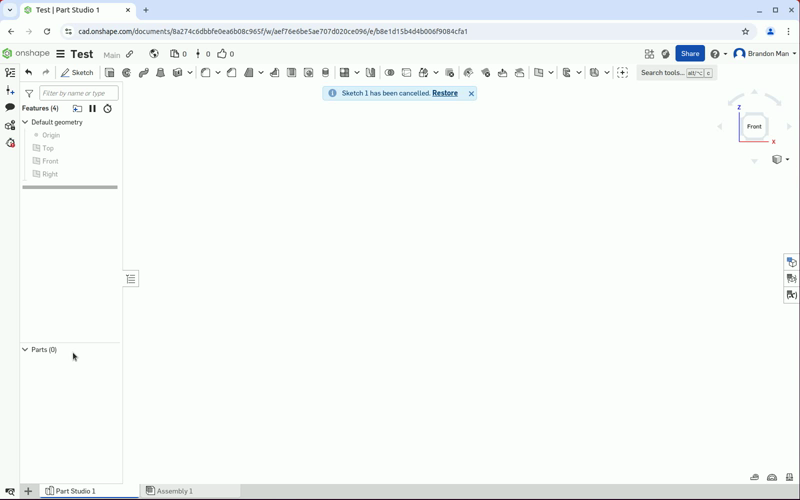
key(shift+s)
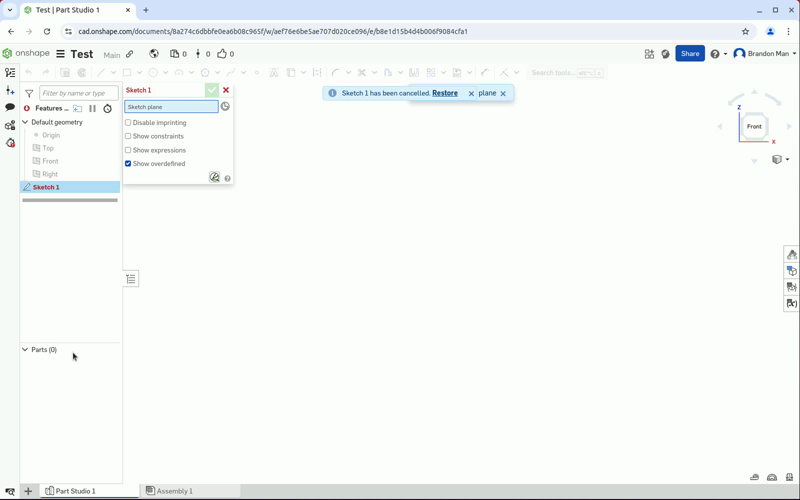
mouse_move(73, 163)
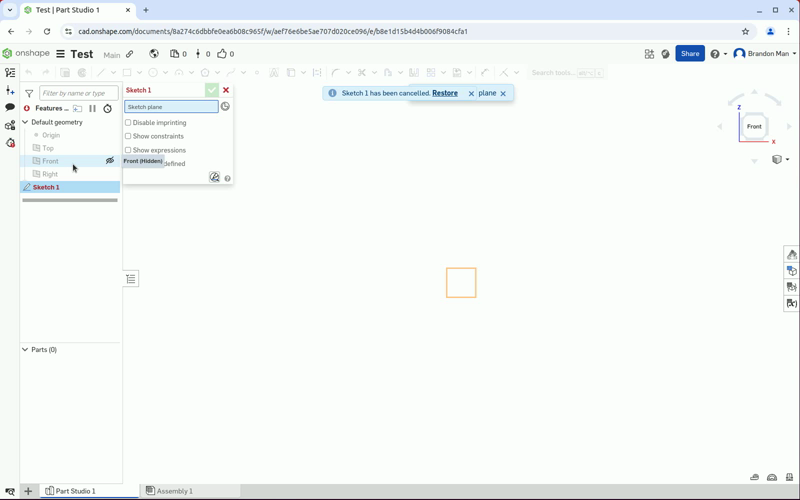
click(73, 163)
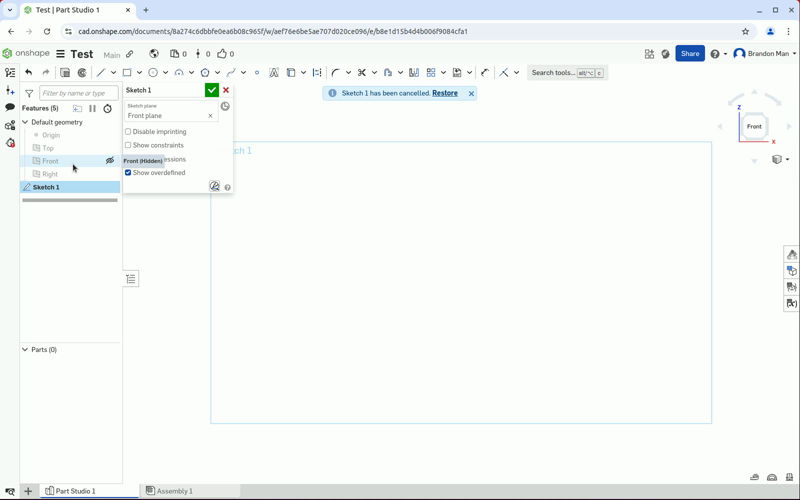
mouse_move(73, 352)
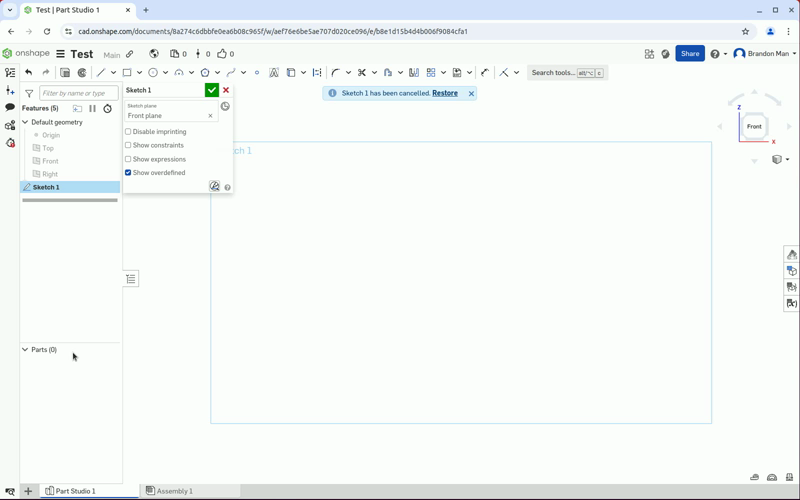
key(y)
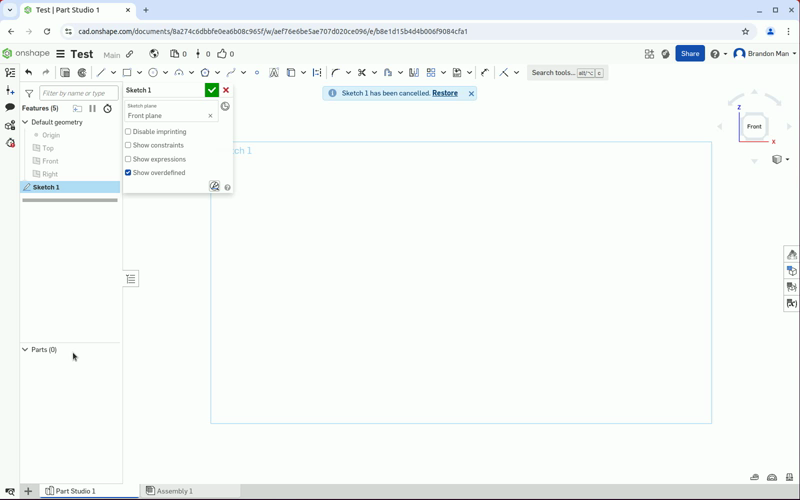
key(l)
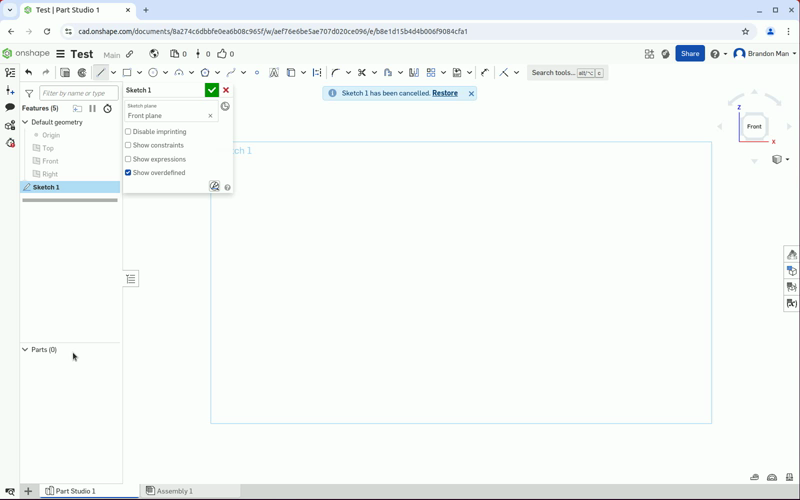
key_down(shift)
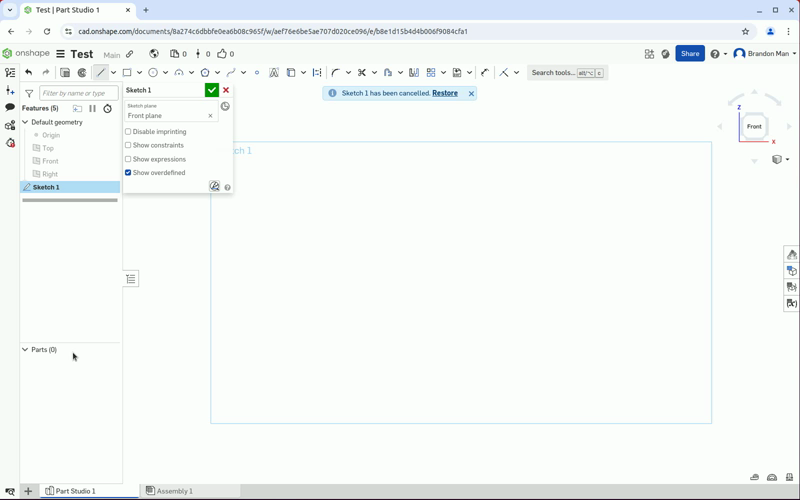
mouse_move(460, 282)
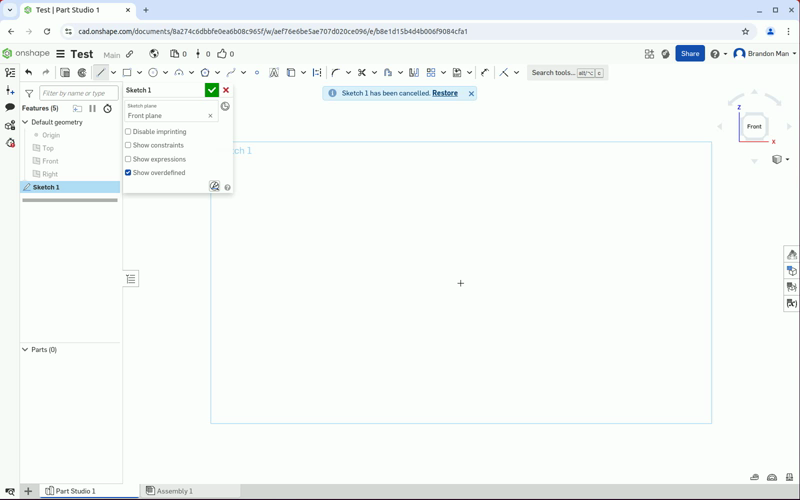
click(460, 282)
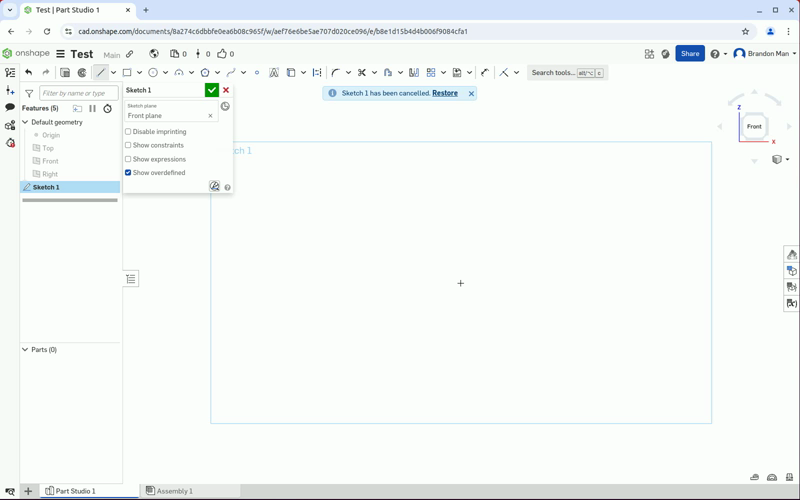
key_up(shift)
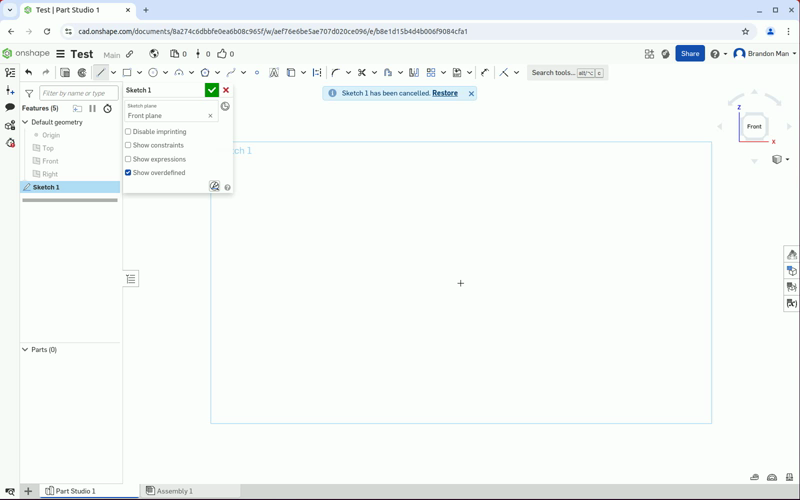
key_down(shift)
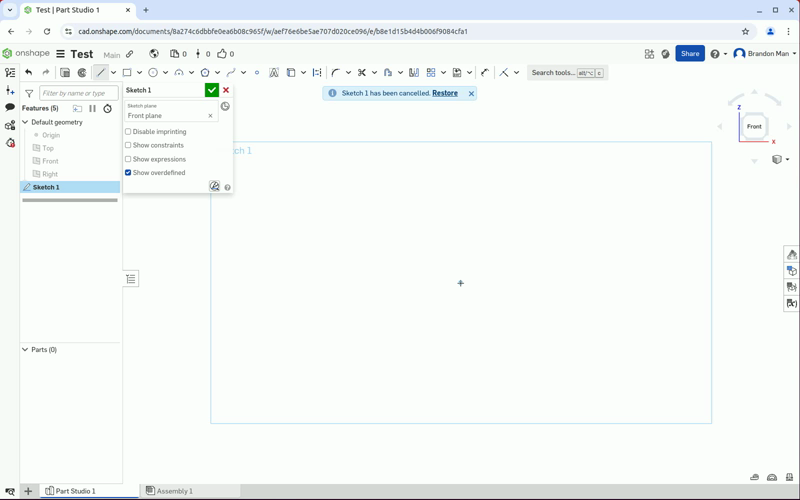
mouse_move(544, 282)
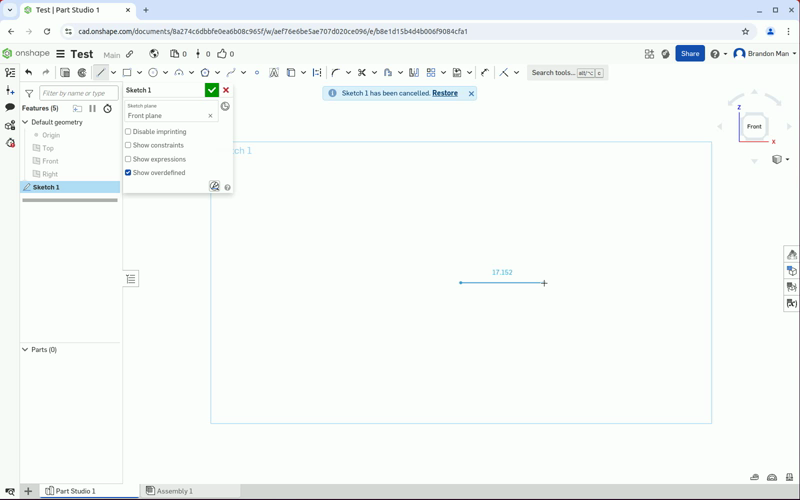
click(544, 282)
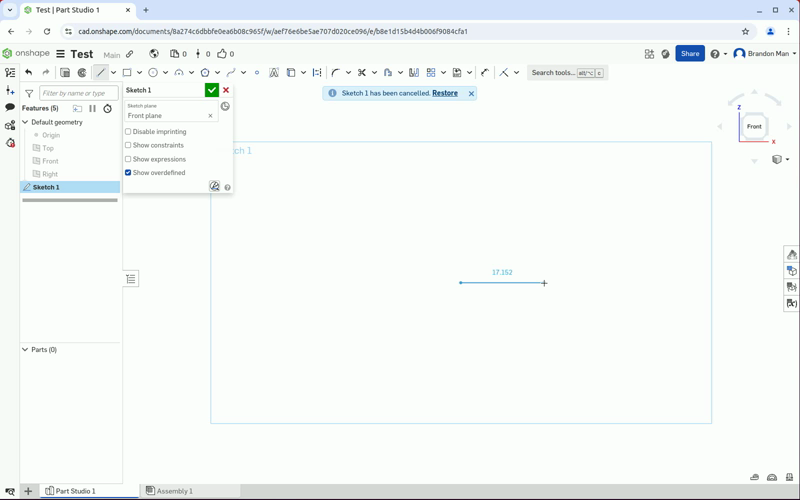
key_up(shift)
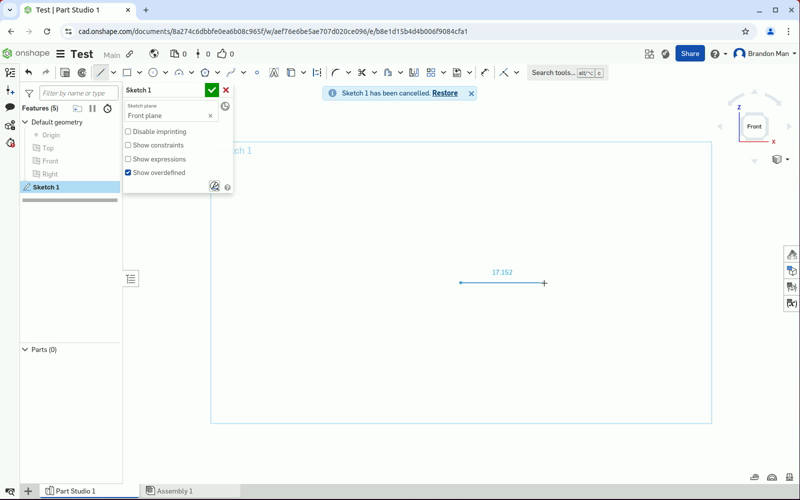
key_down(shift)
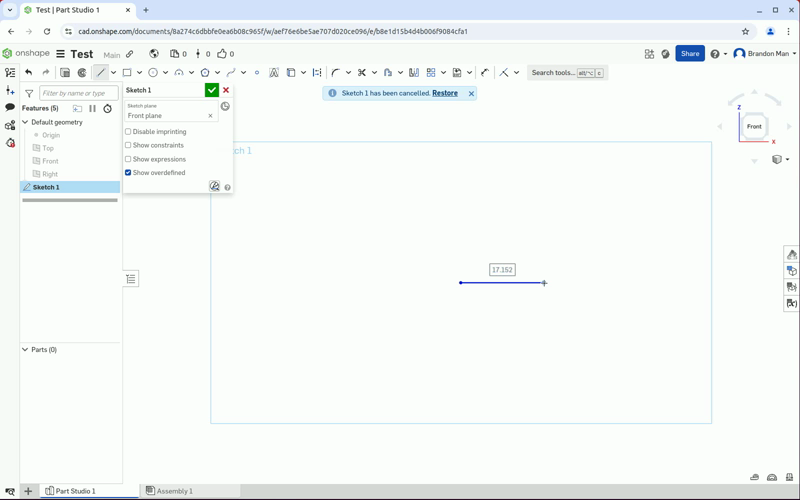
mouse_move(508, 212)
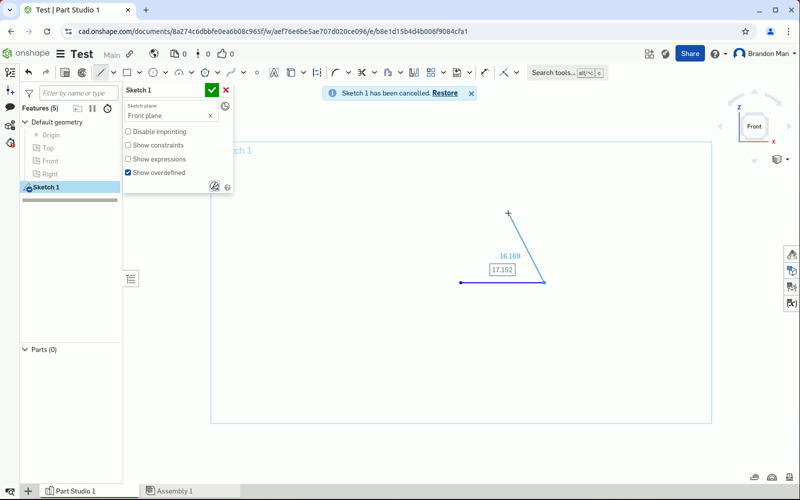
click(508, 212)
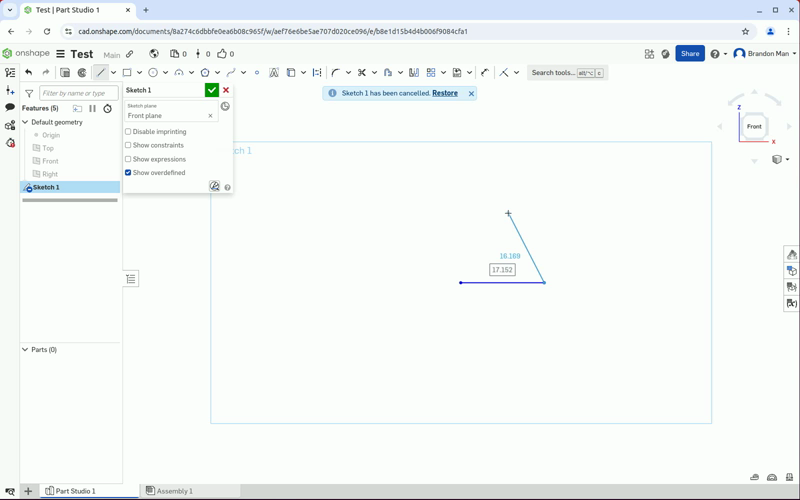
key_up(shift)
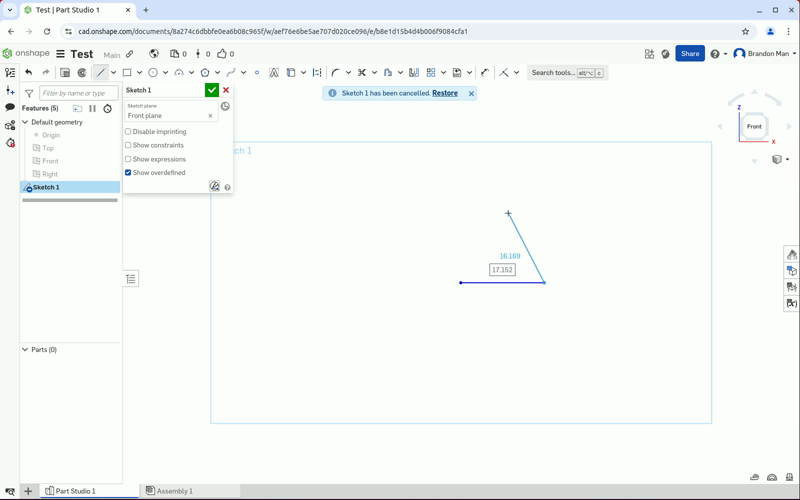
key_down(shift)
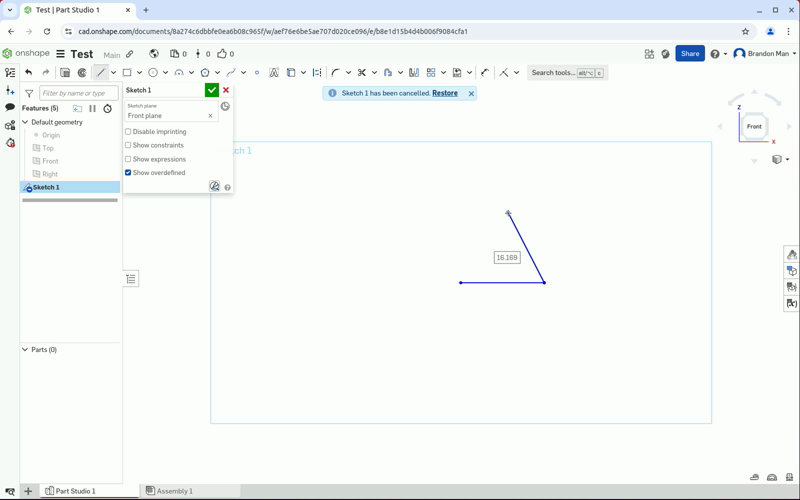
mouse_move(538, 212)
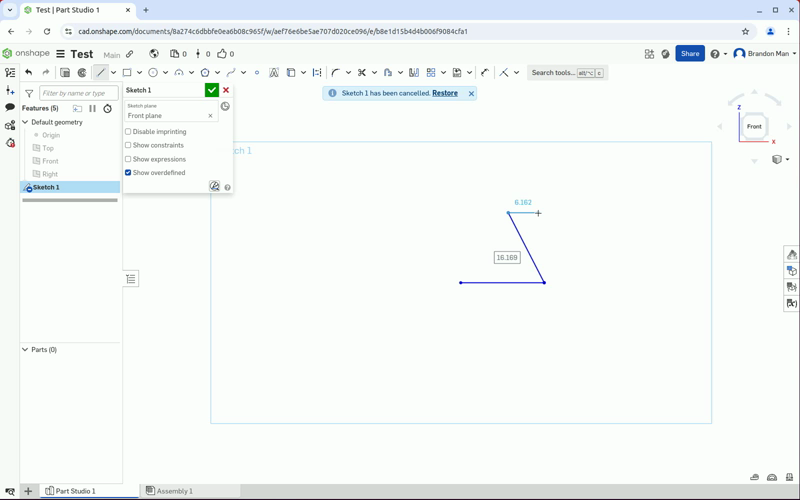
mouse_move(460, 212)
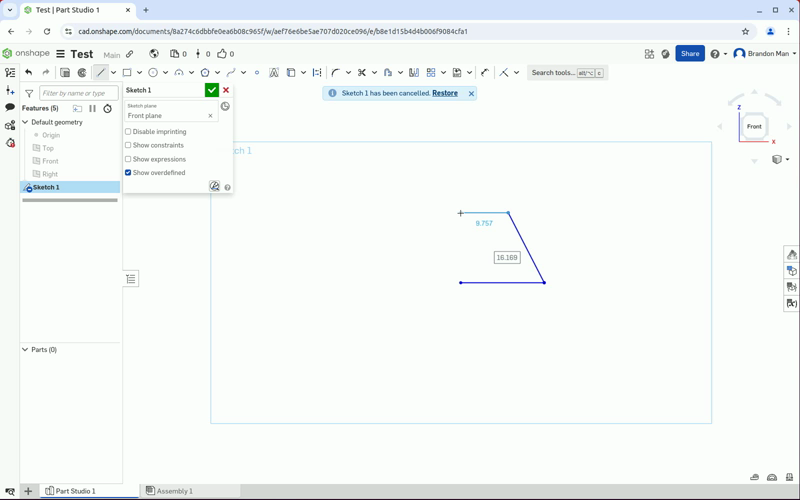
click(460, 212)
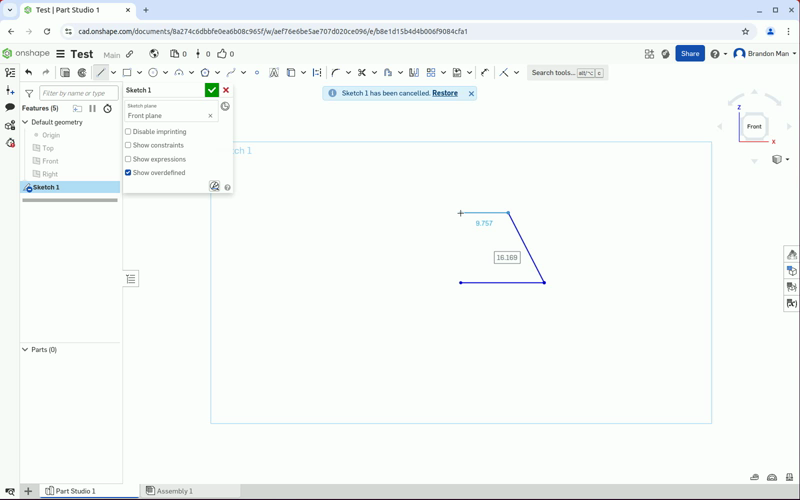
key_up(shift)
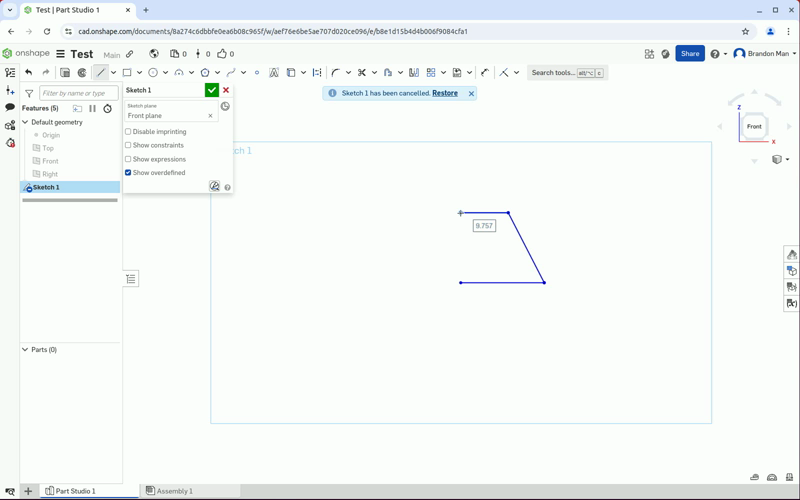
key_down(shift)
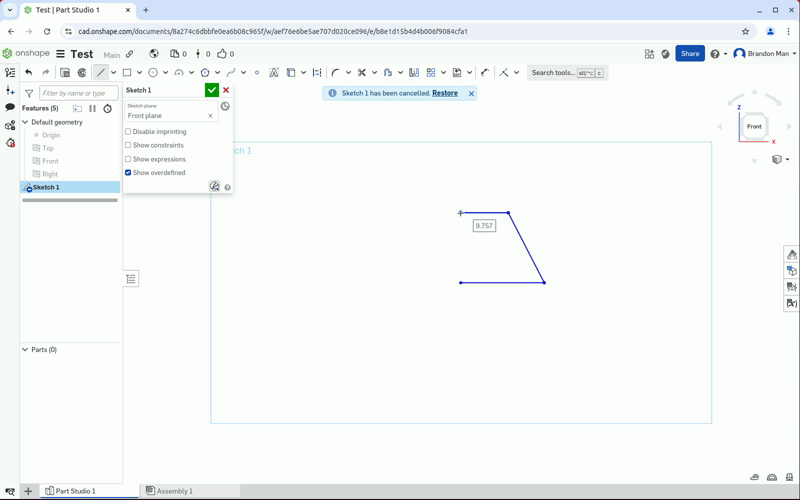
mouse_move(460, 282)
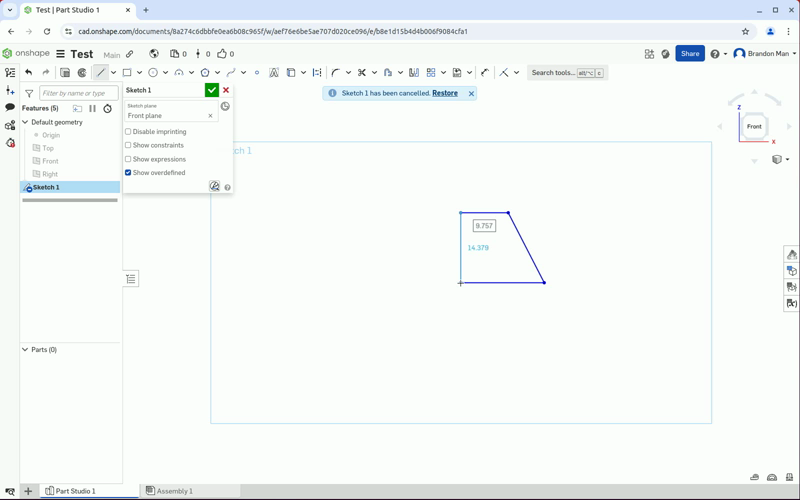
key_up(shift)
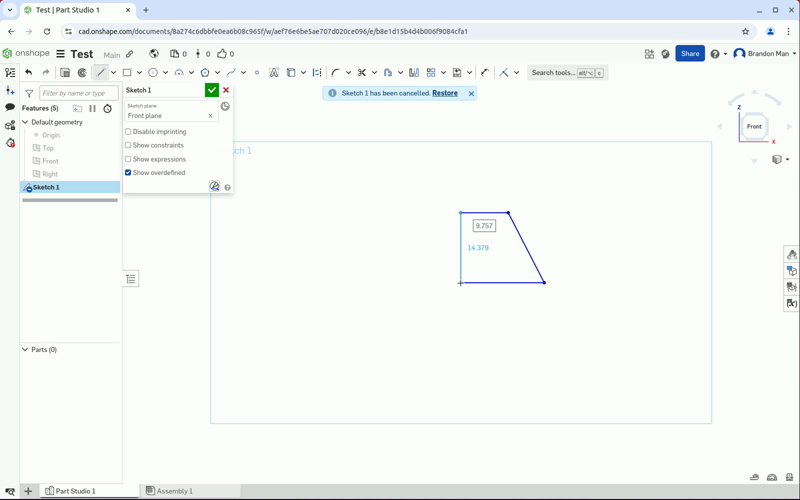
click(460, 282)
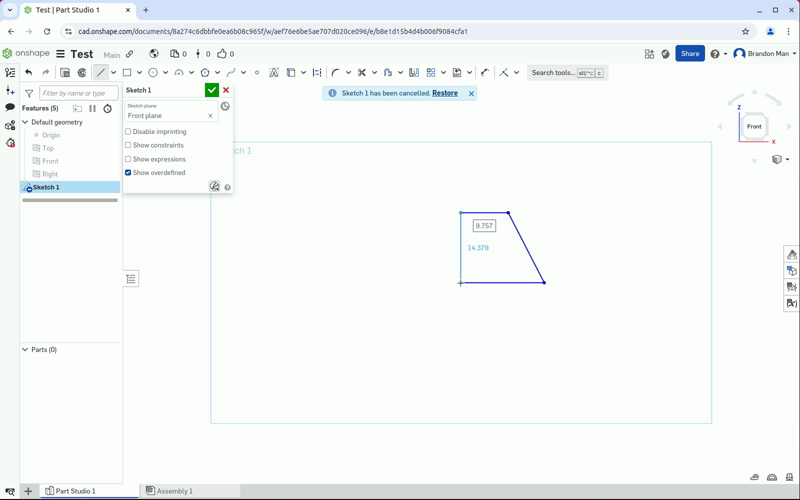
key(esc)
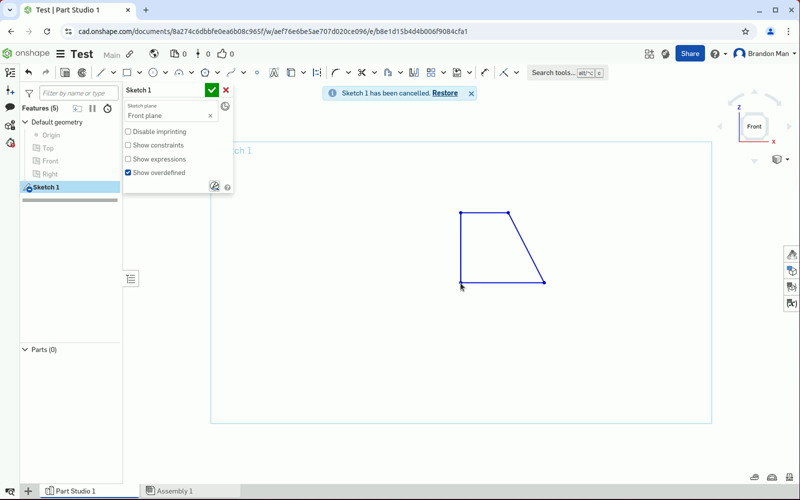
mouse_move(473, 247)
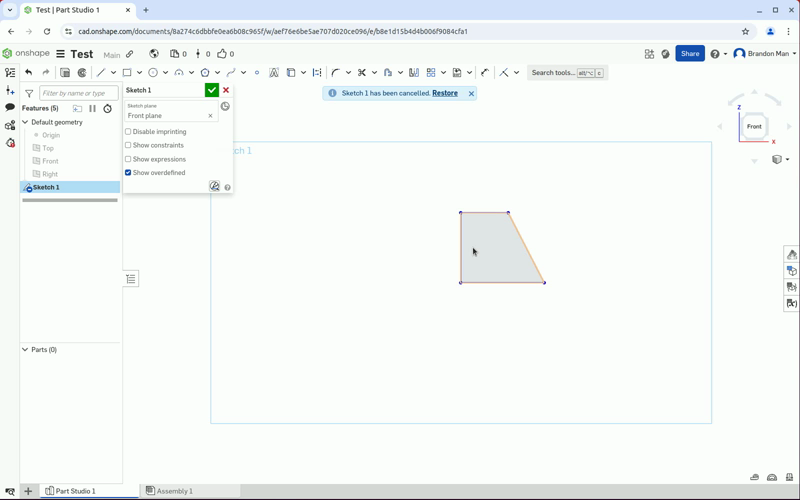
click(473, 247)
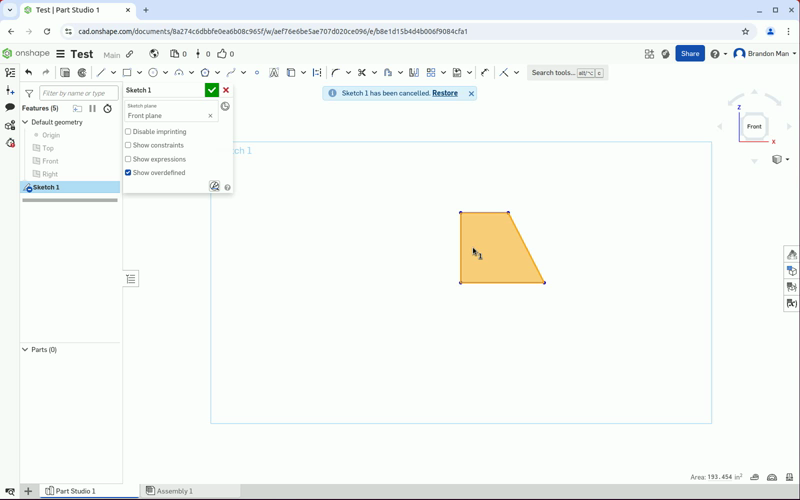
mouse_move(73, 352)
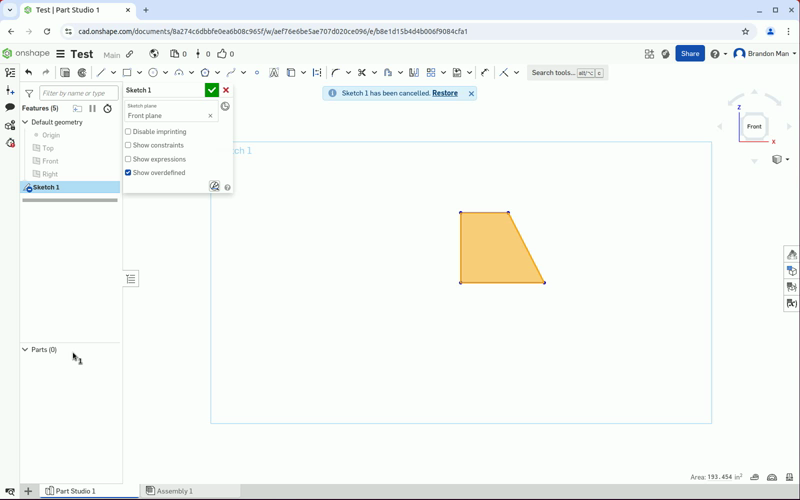
key(shift+y)
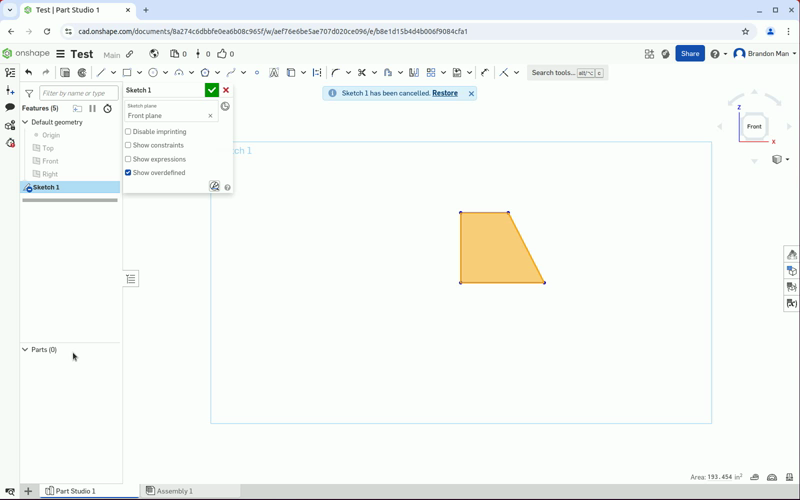
key(shift+e)
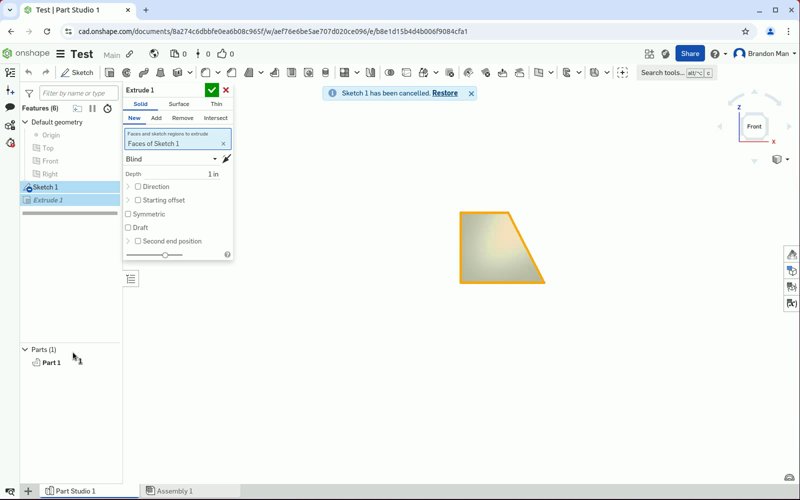
mouse_move(143, 106)
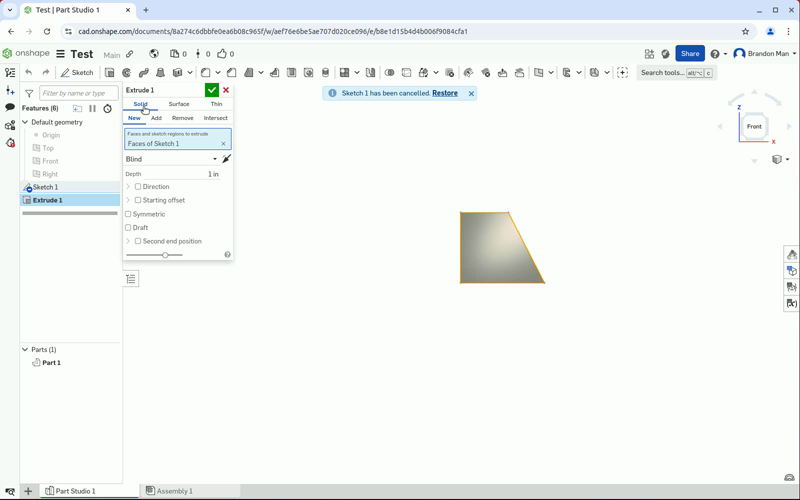
click(143, 106)
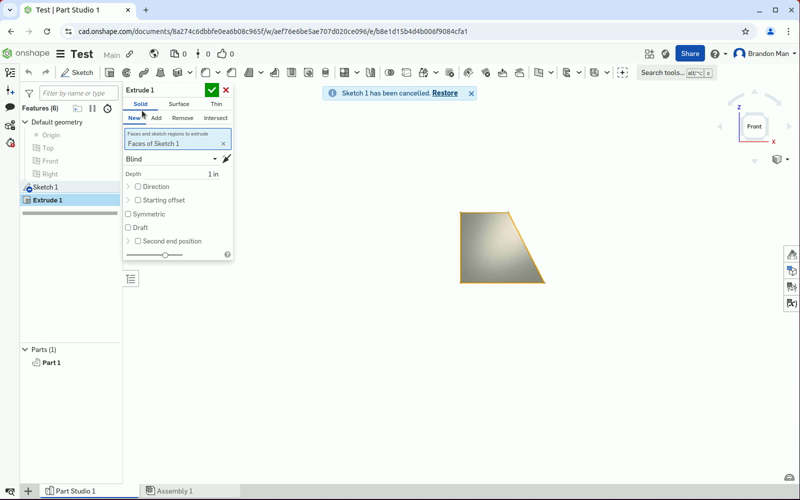
mouse_move(137, 120)
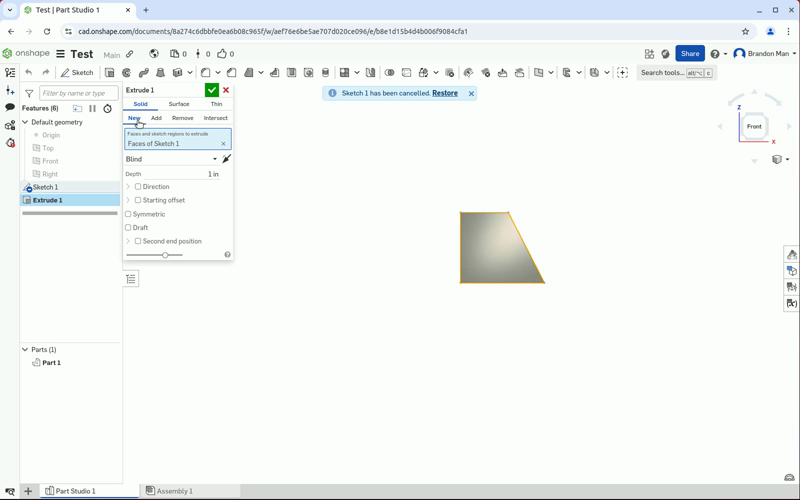
click(137, 120)
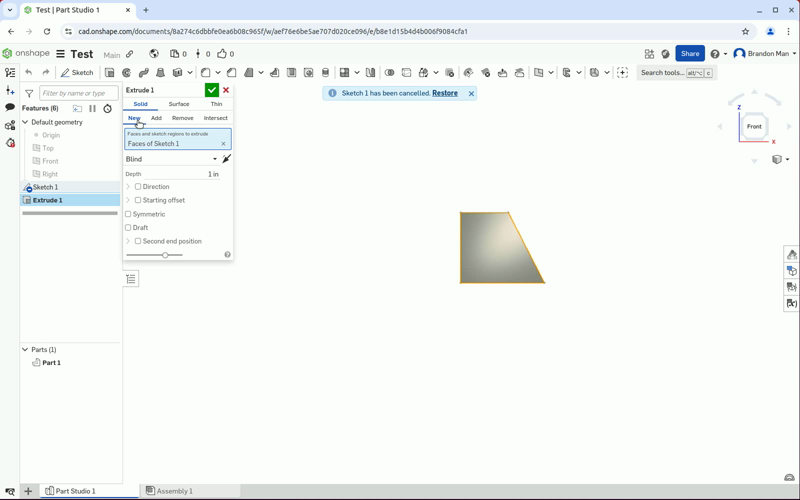
key(tab, 4)
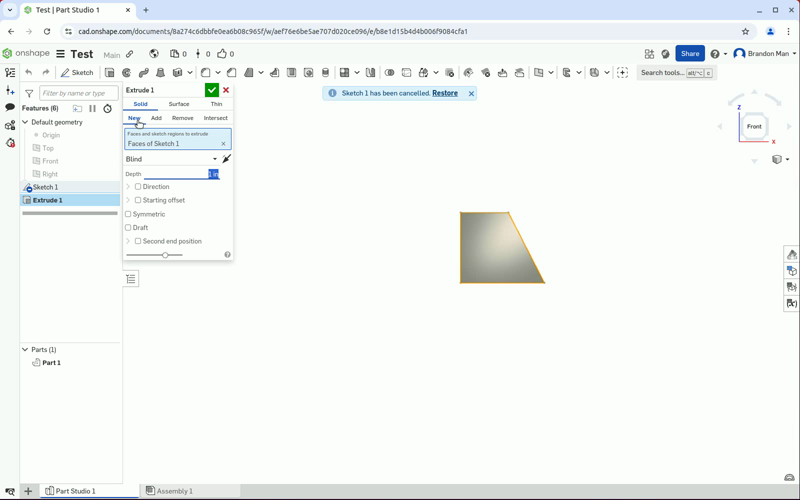
text(-11.554)
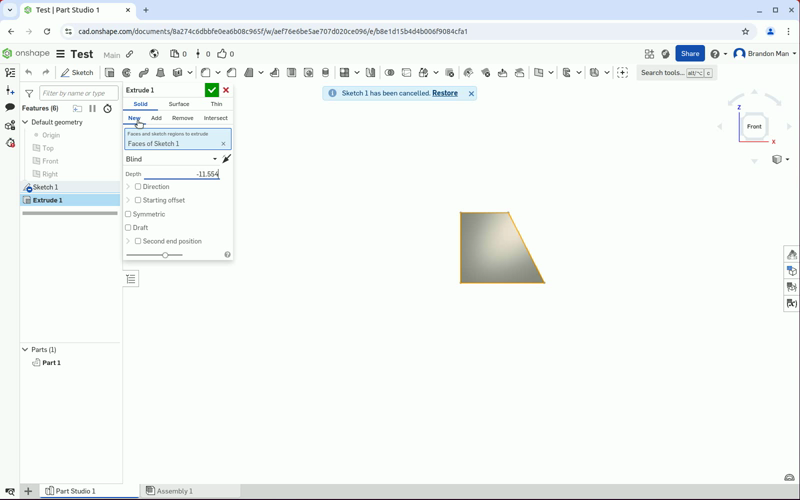
key(enter)
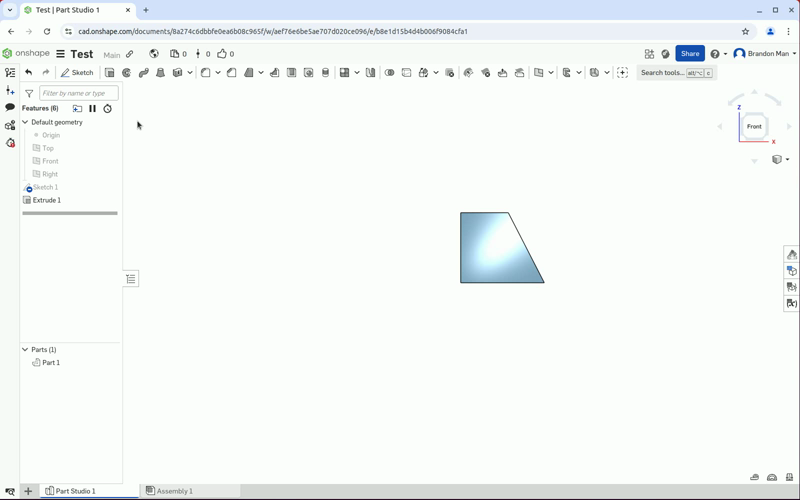
key(shift+h)
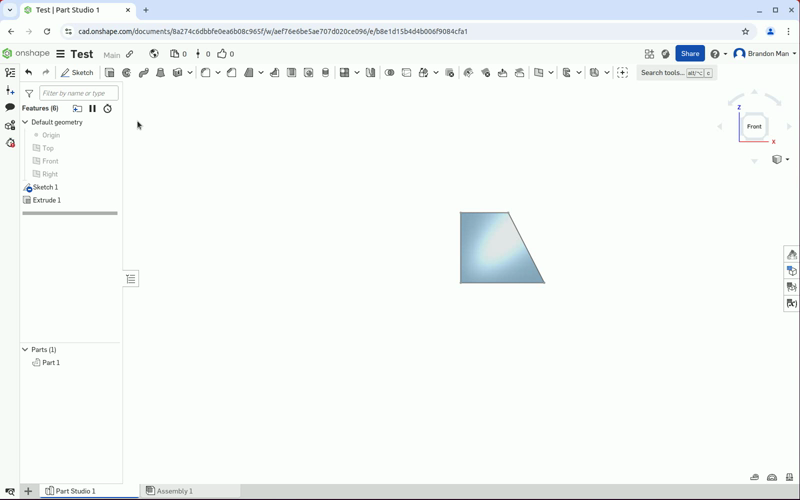
key(shift+h)
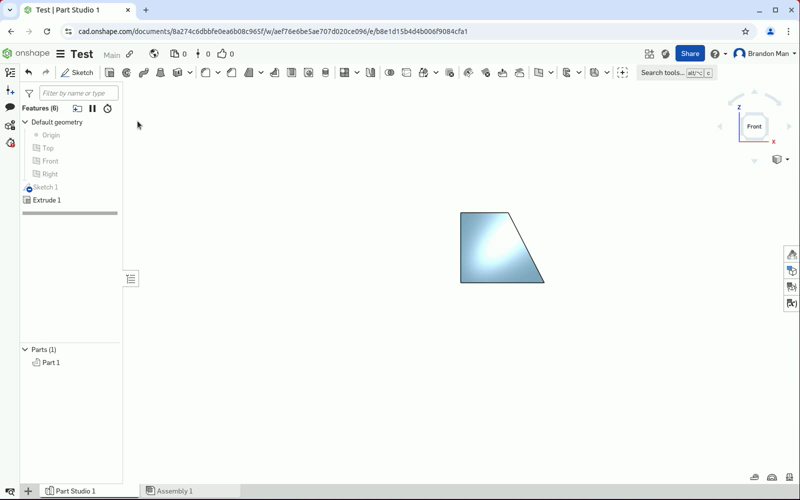
mouse_move(73, 189)
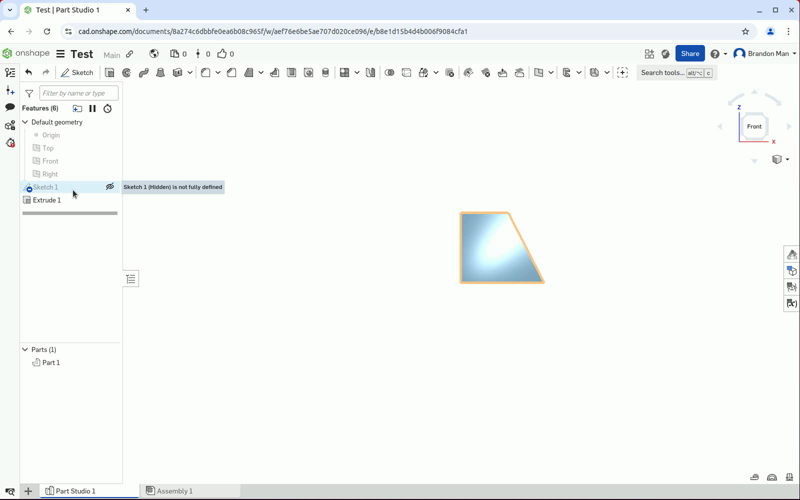
click(73, 189)
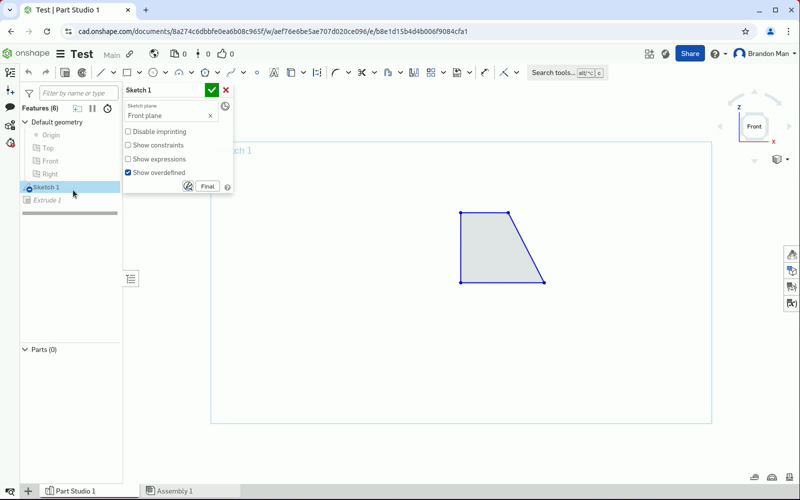
mouse_move(229, 92)
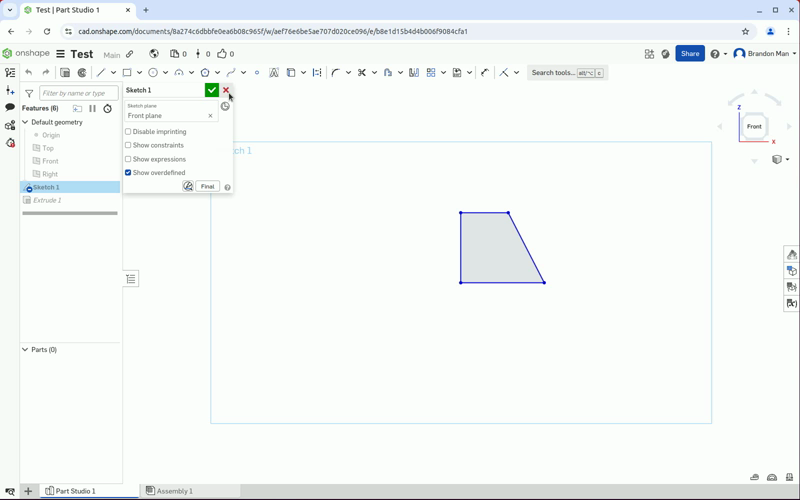
click(229, 92)
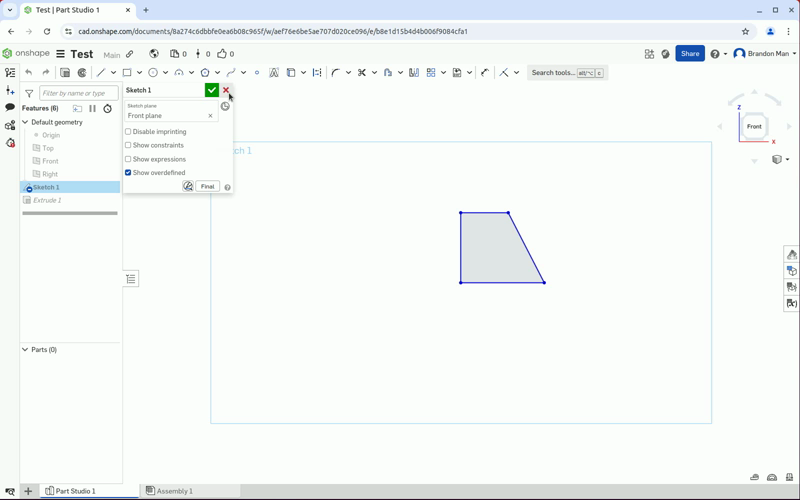
key(shift+s)
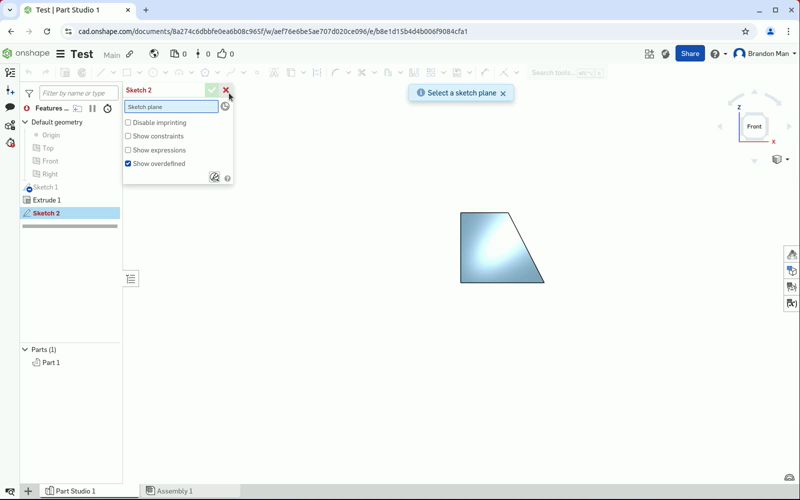
mouse_move(73, 163)
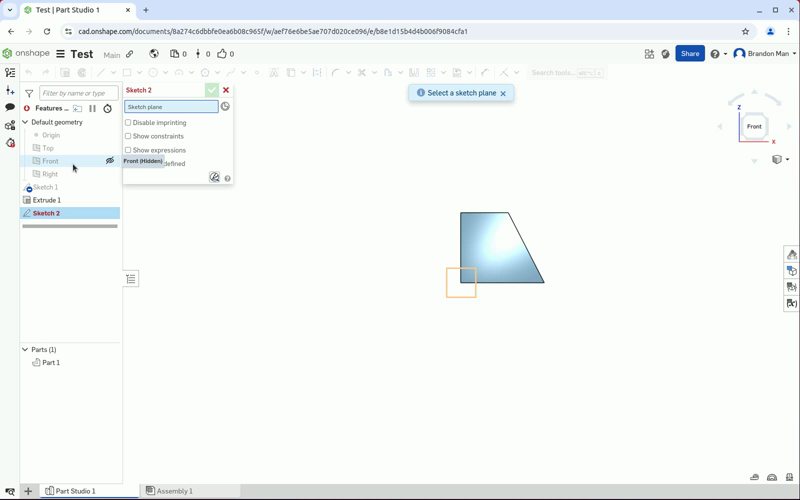
click(73, 163)
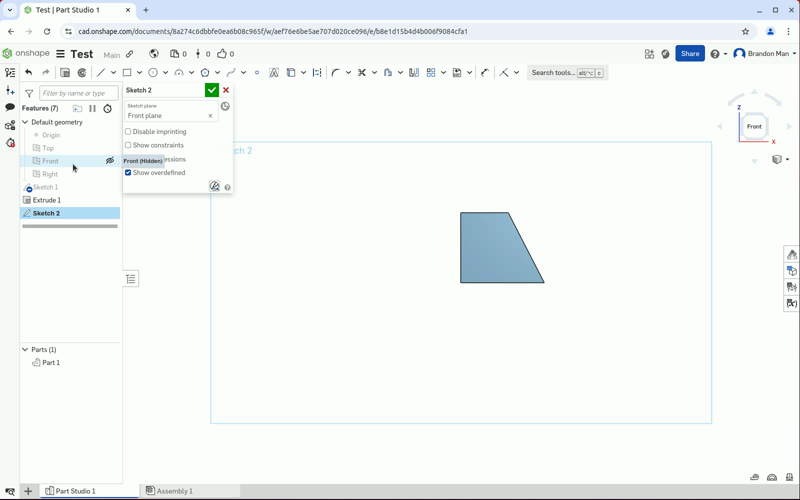
mouse_move(73, 352)
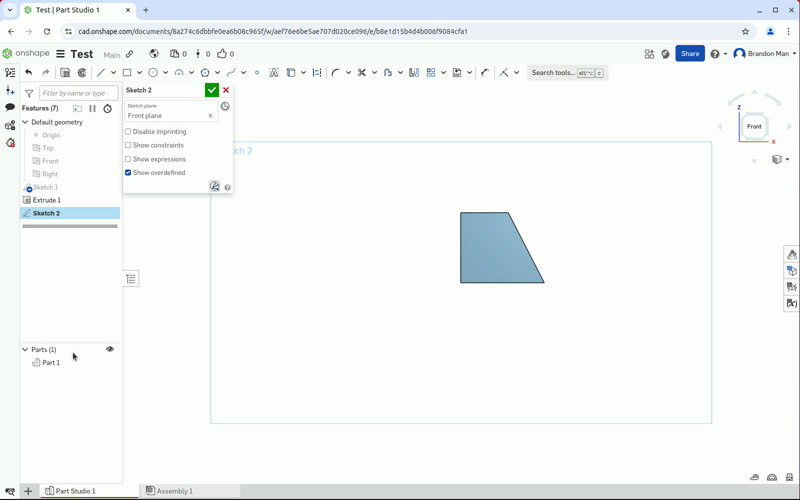
key(y)
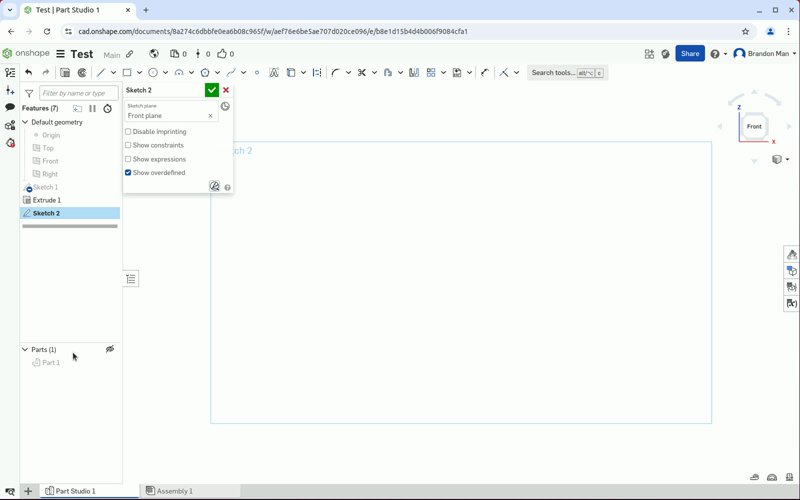
key(l)
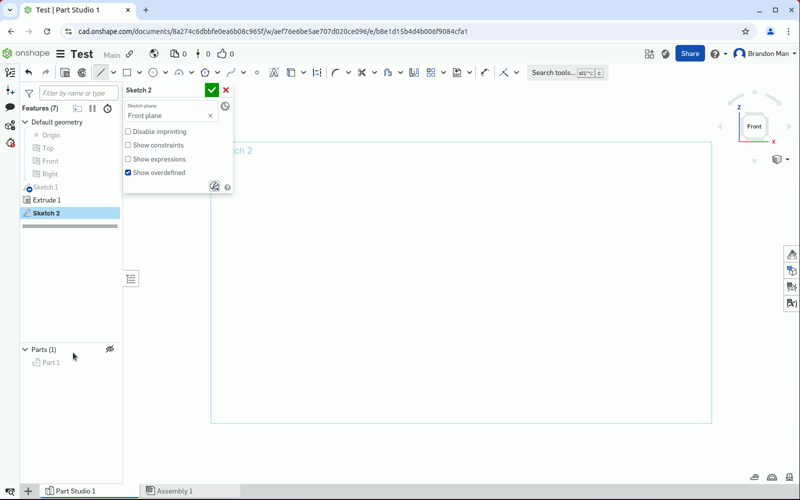
key_down(shift)
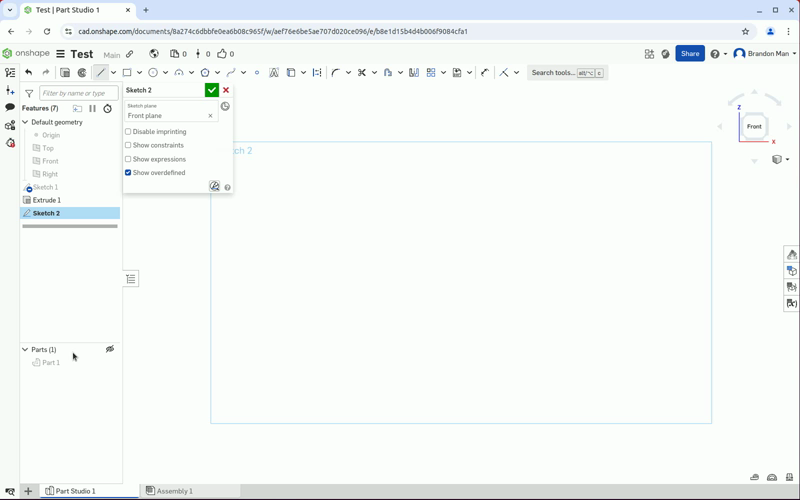
mouse_move(537, 212)
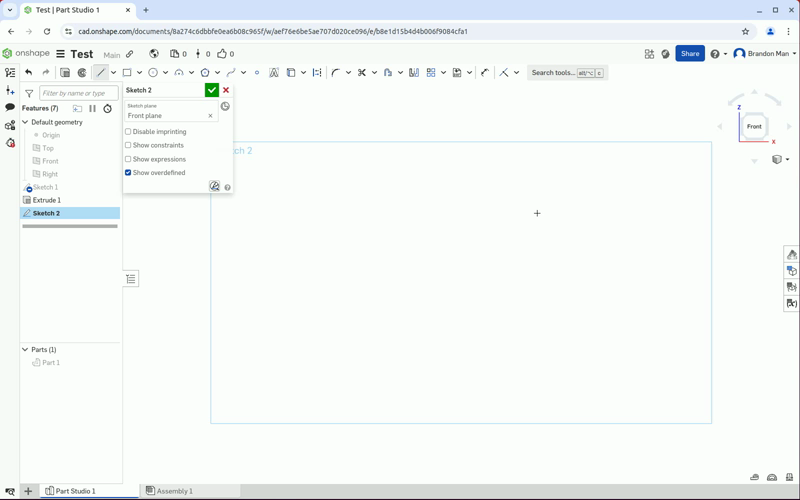
click(537, 212)
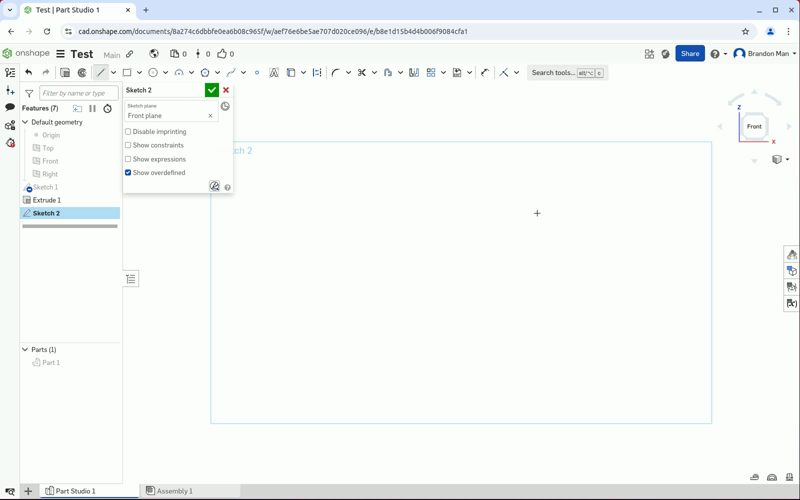
key_up(shift)
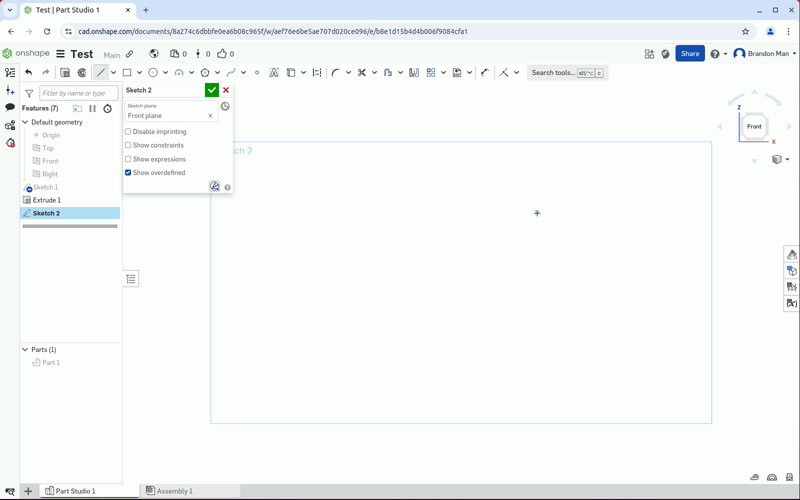
key_down(shift)
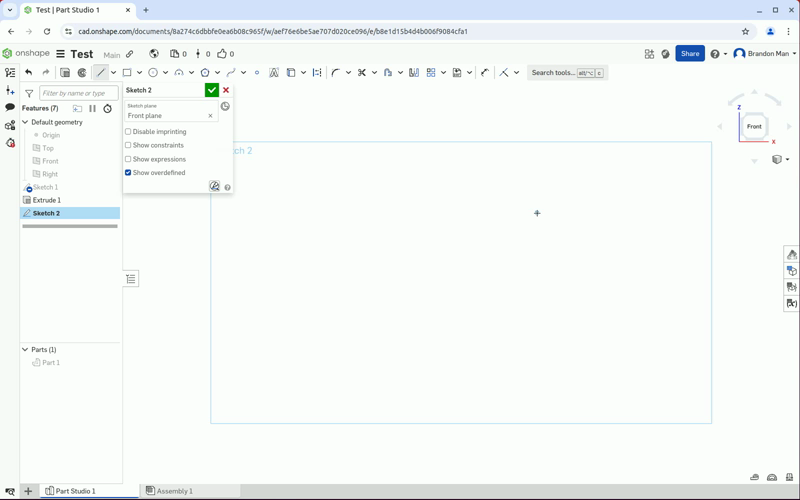
mouse_move(573, 283)
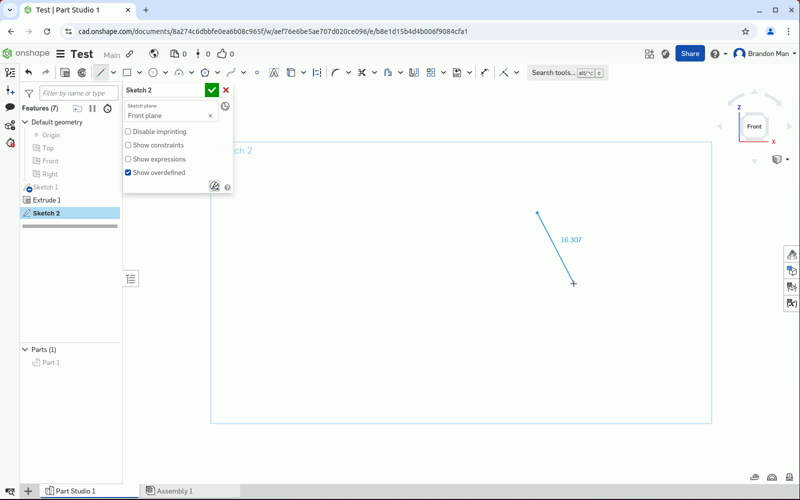
click(573, 283)
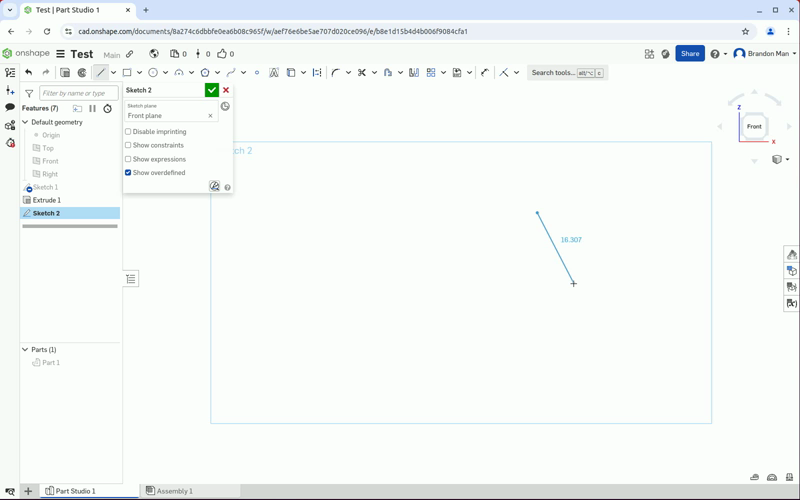
key_up(shift)
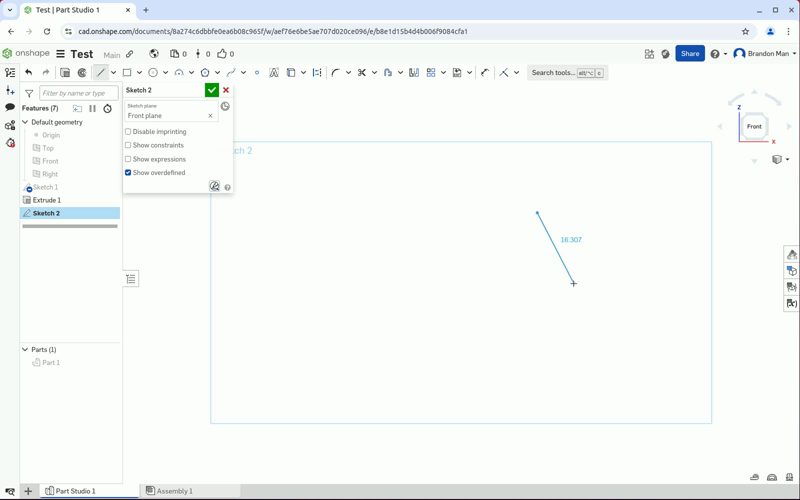
key_down(shift)
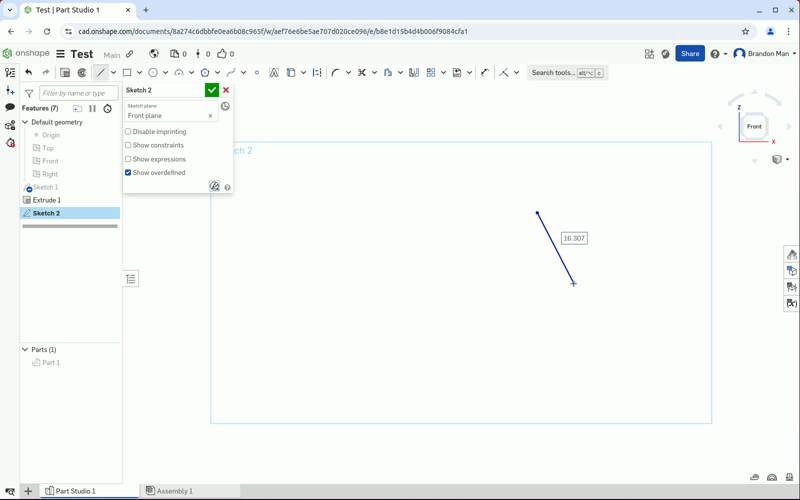
mouse_move(573, 212)
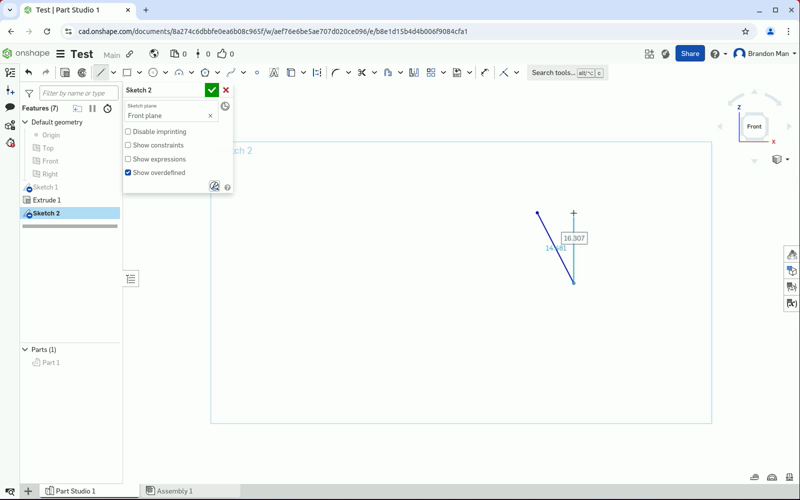
click(573, 212)
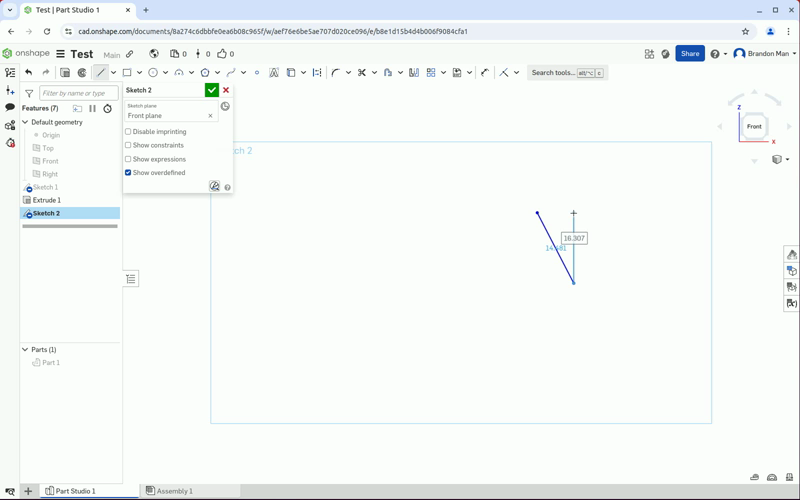
key_up(shift)
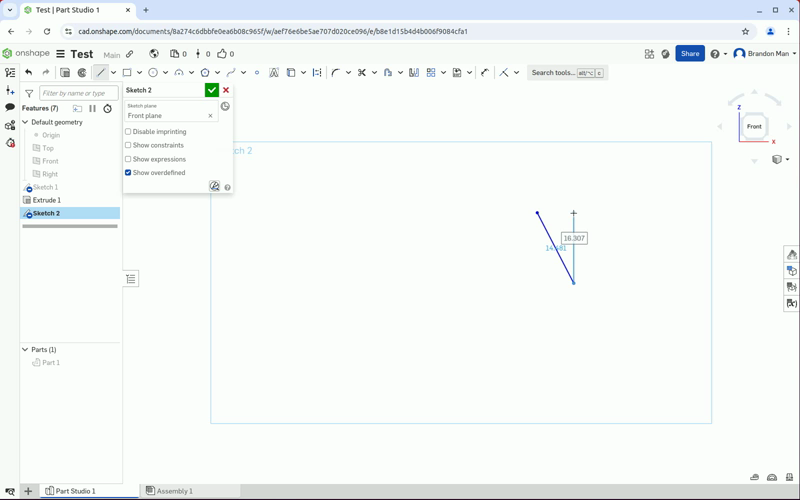
mouse_move(589, 212)
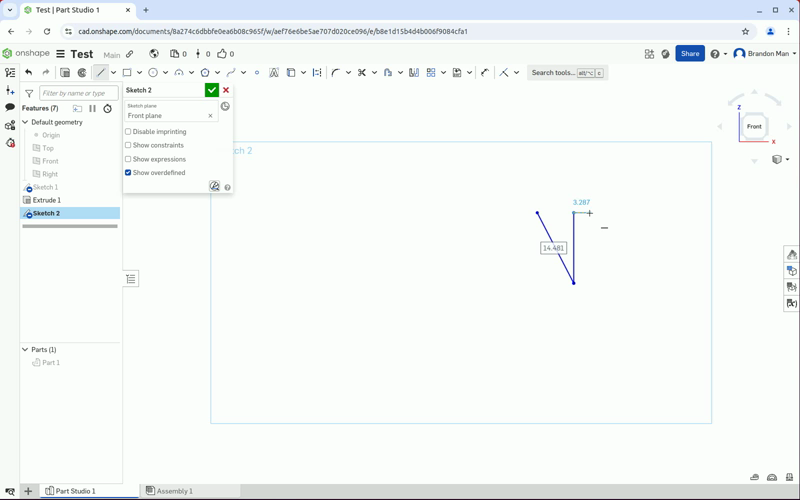
key_down(shift)
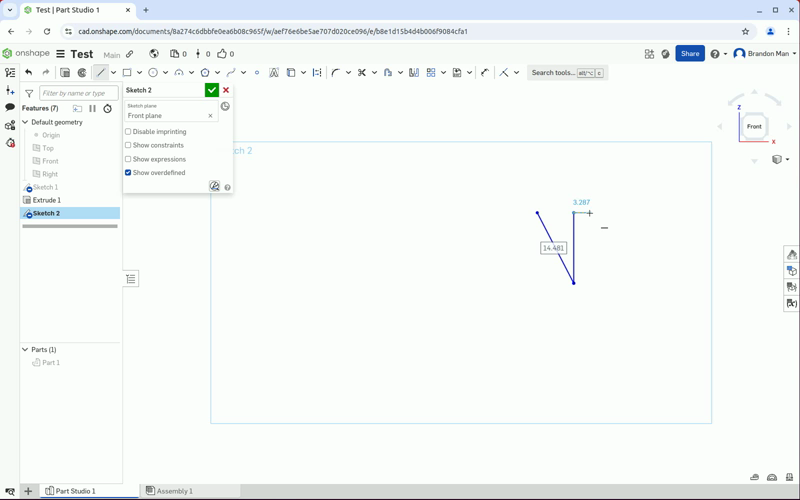
mouse_move(537, 212)
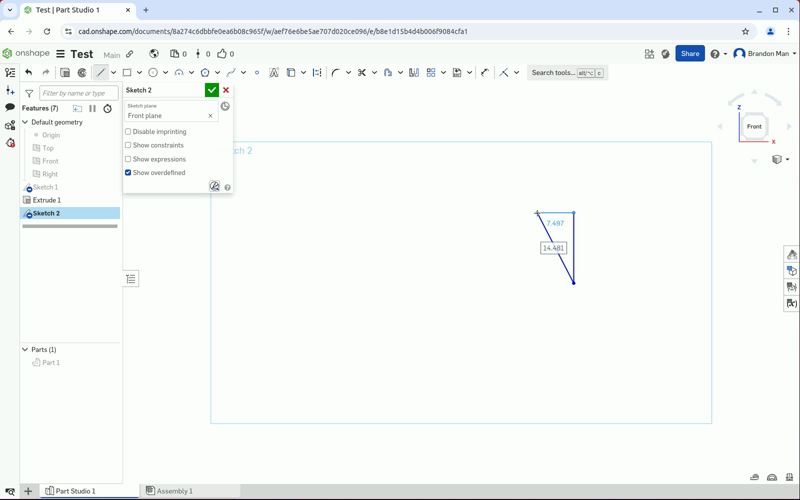
key_up(shift)
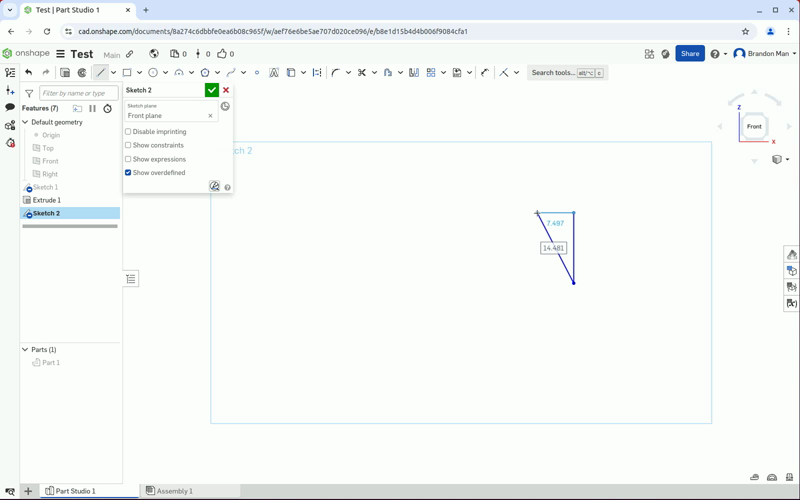
click(537, 212)
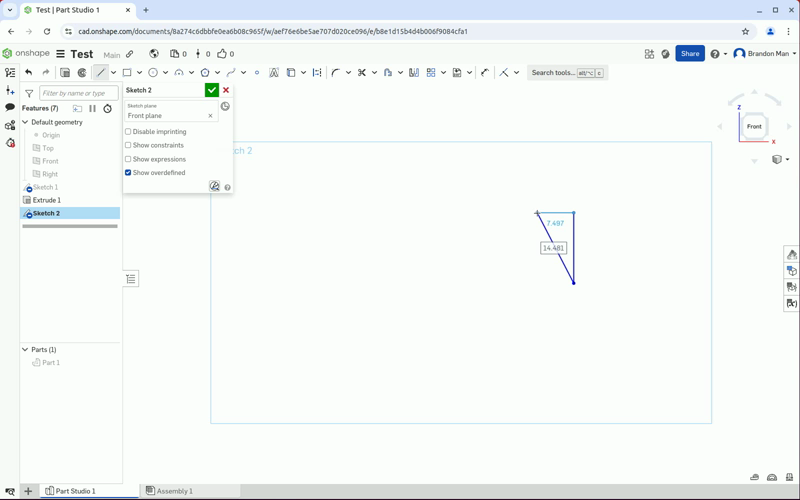
key(esc)
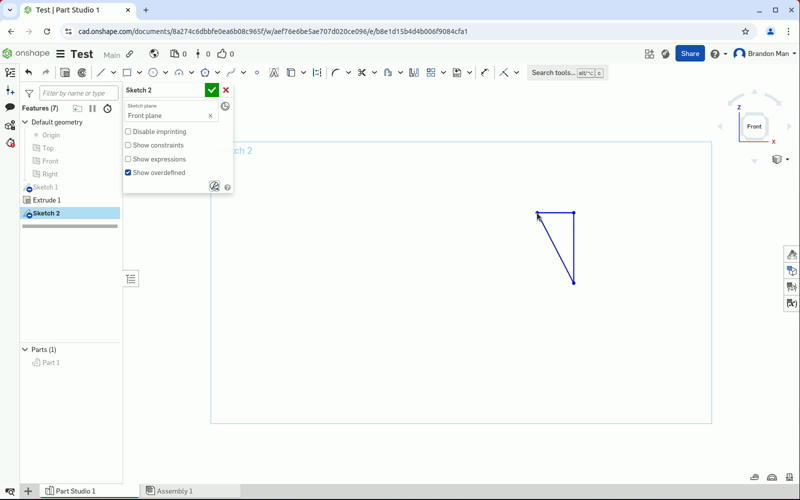
mouse_move(559, 253)
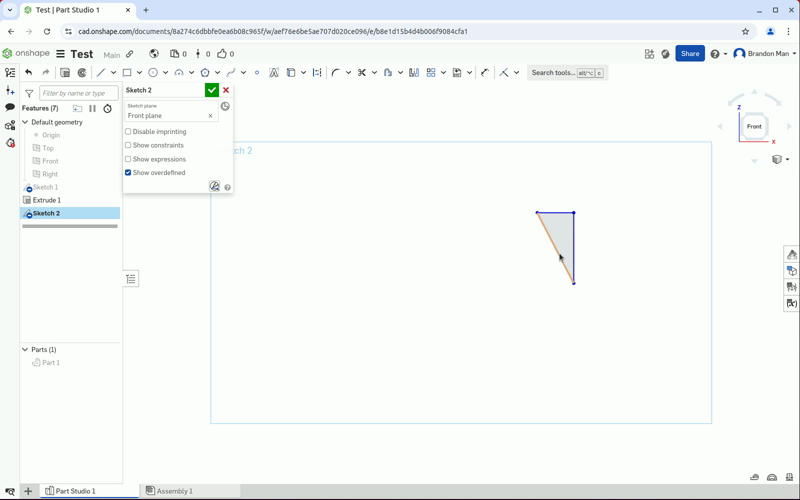
scroll(6)
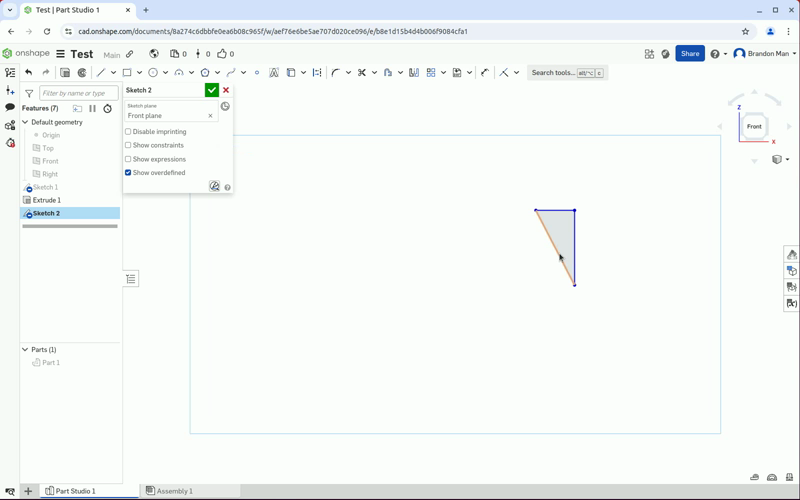
scroll(6)
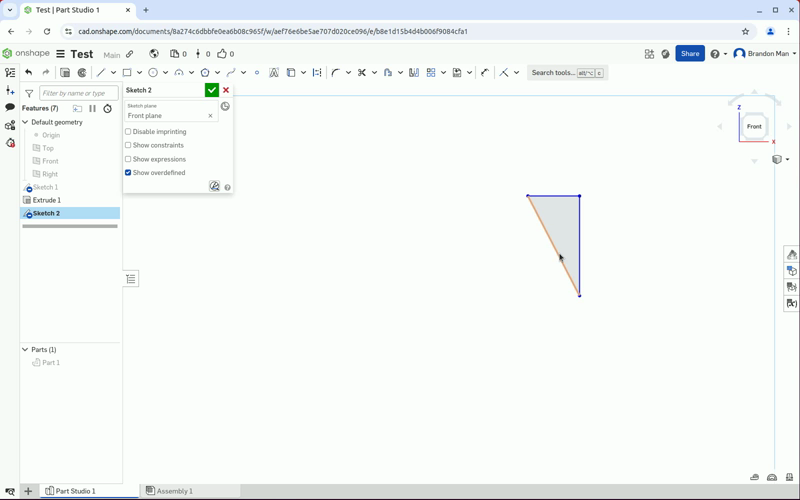
scroll(6)
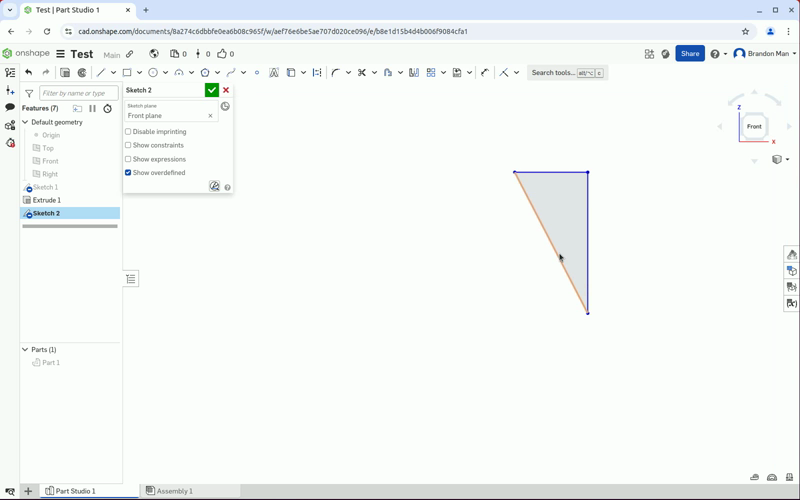
scroll(6)
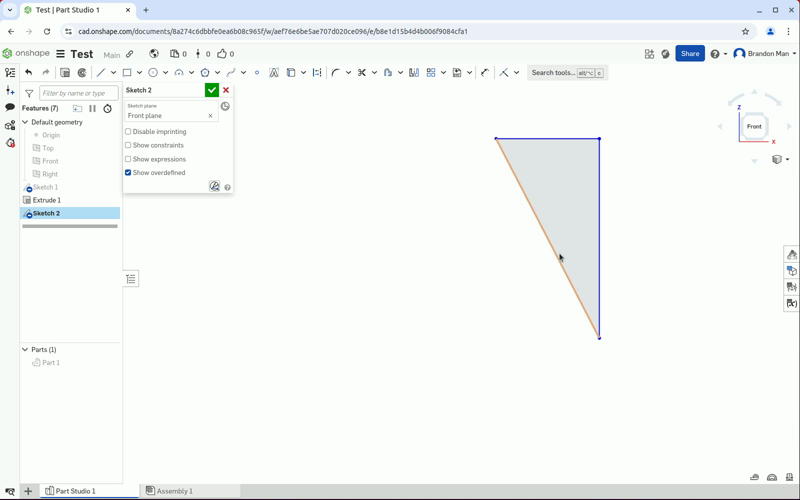
scroll(6)
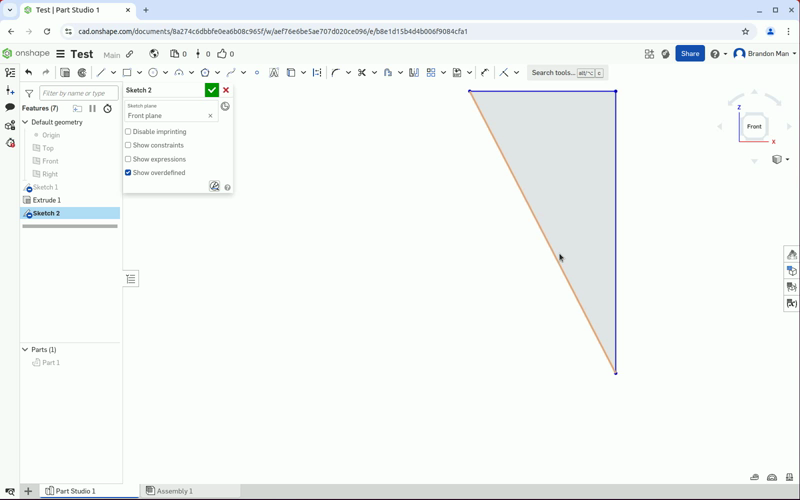
scroll(6)
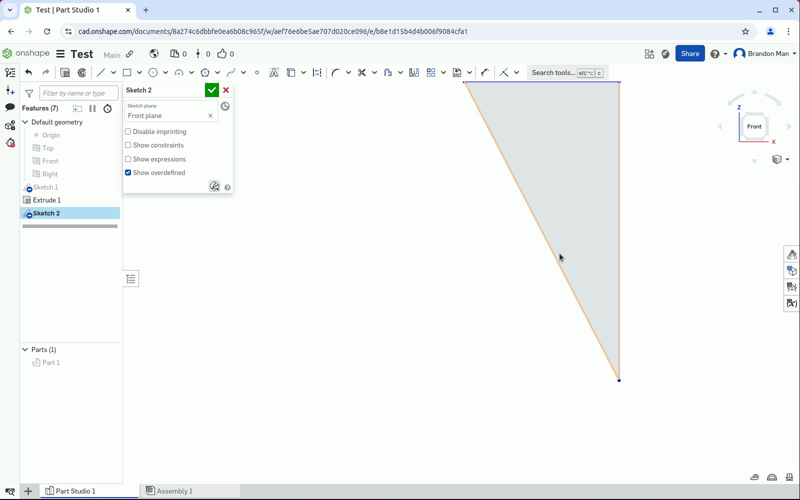
scroll(6)
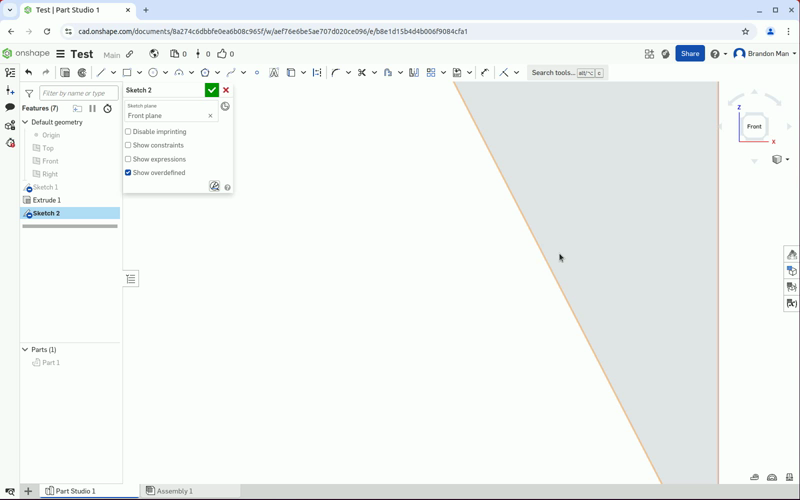
click(559, 253)
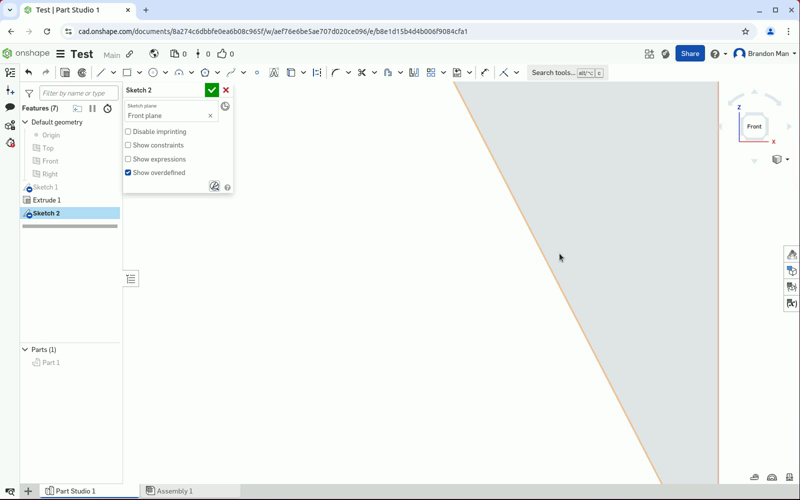
scroll(-6)
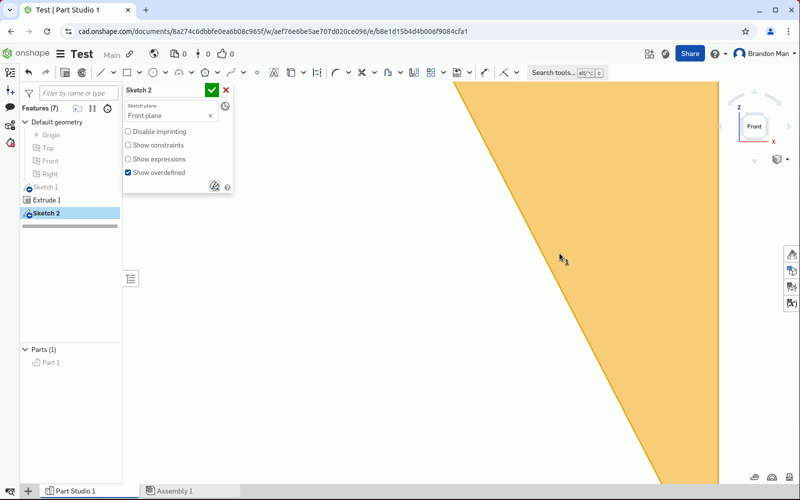
scroll(-6)
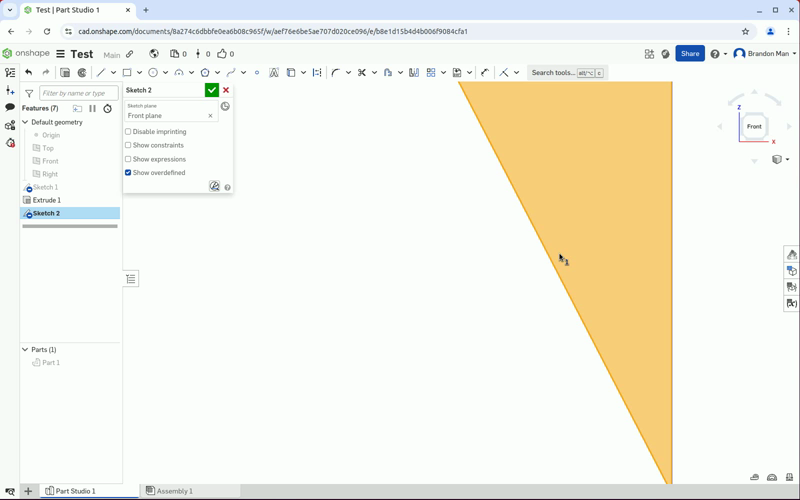
scroll(-6)
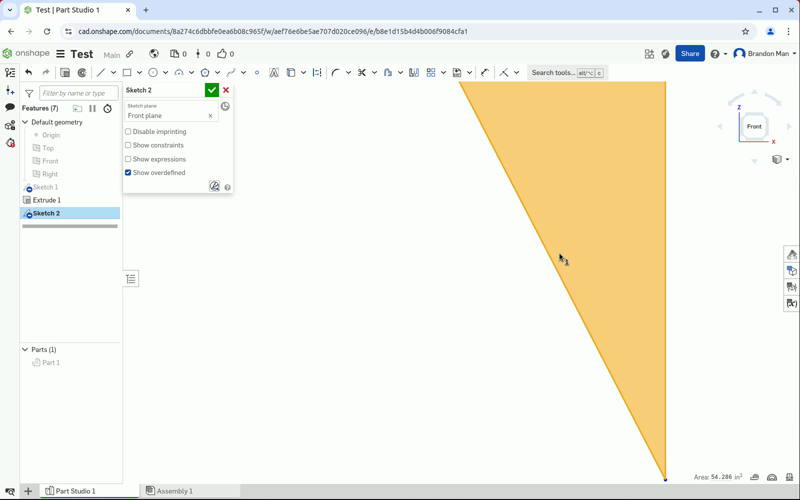
scroll(-6)
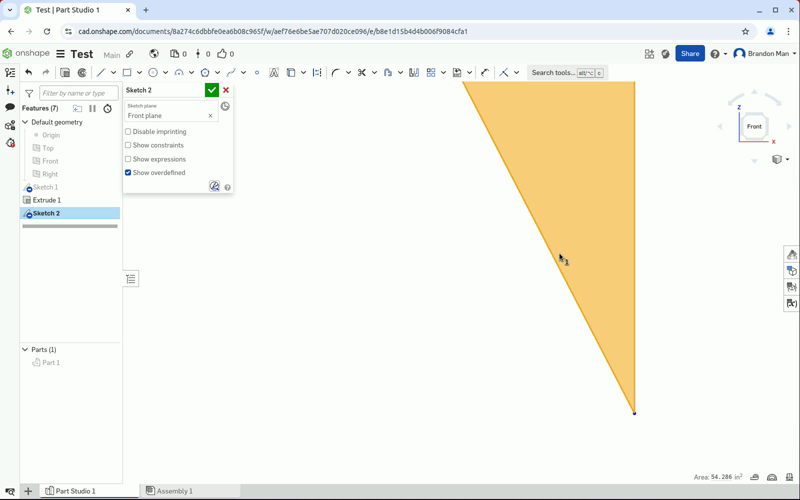
scroll(-6)
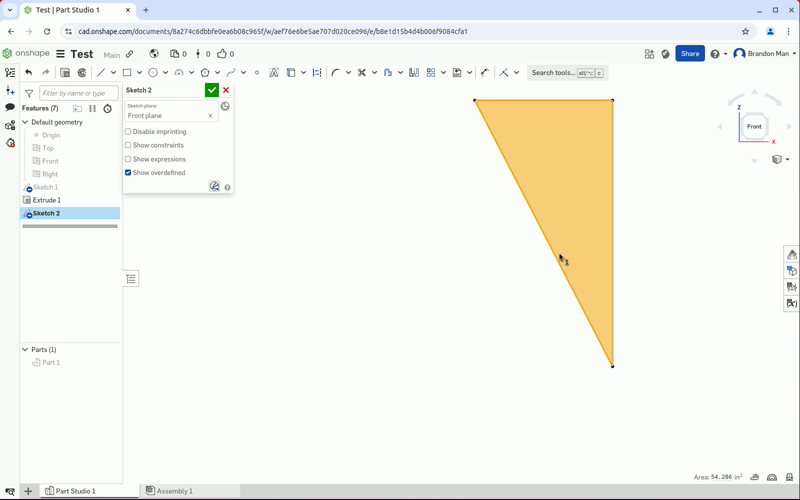
scroll(-6)
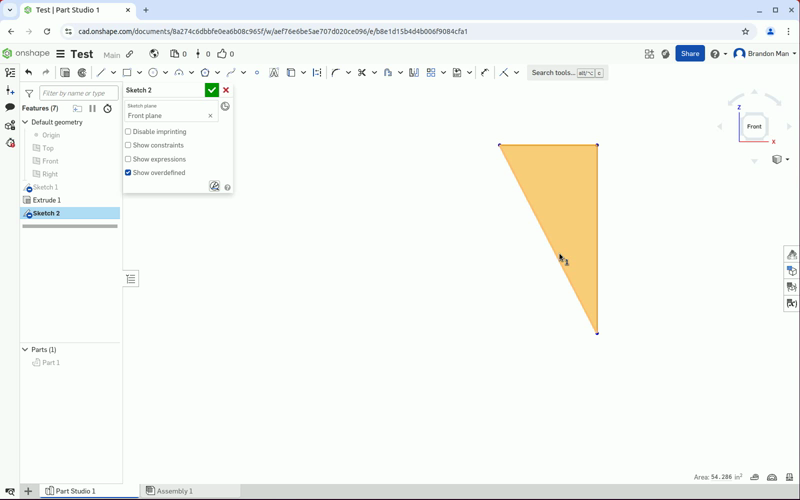
scroll(-6)
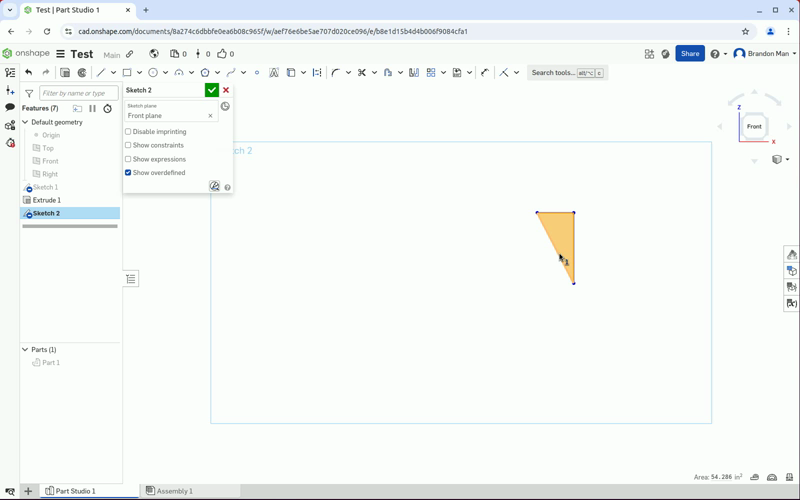
mouse_move(73, 352)
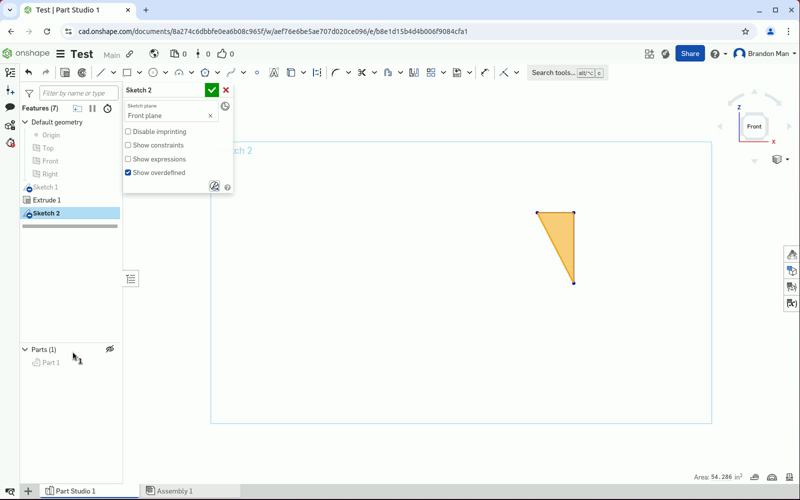
key(shift+y)
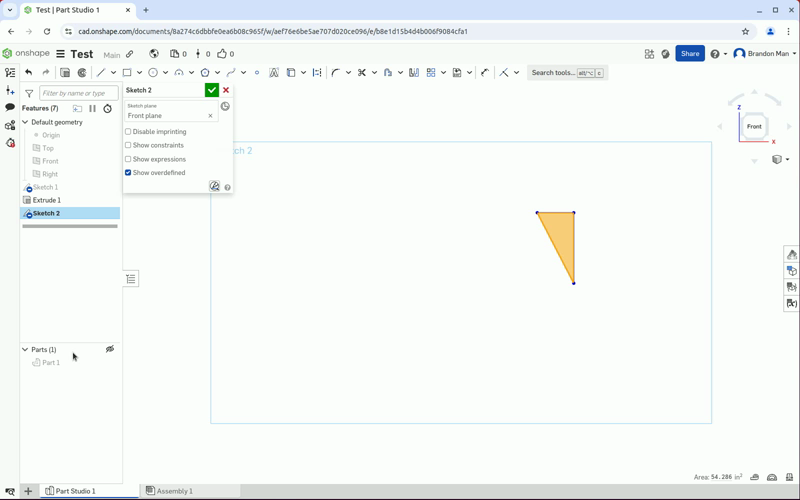
key(shift+e)
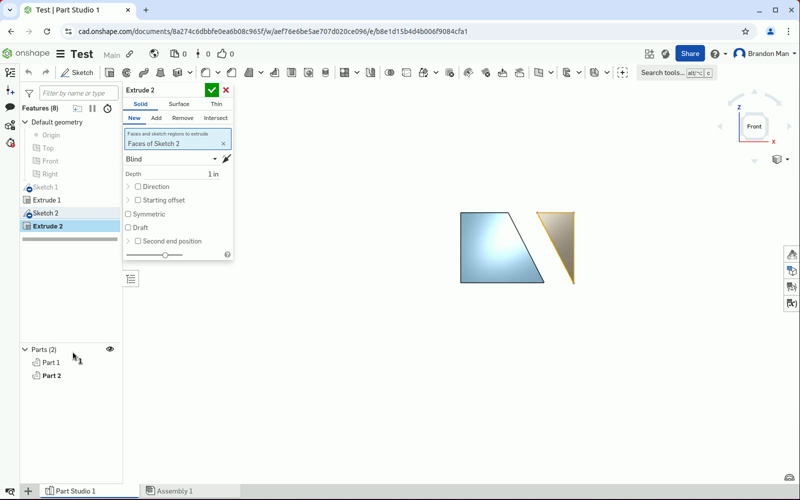
mouse_move(143, 106)
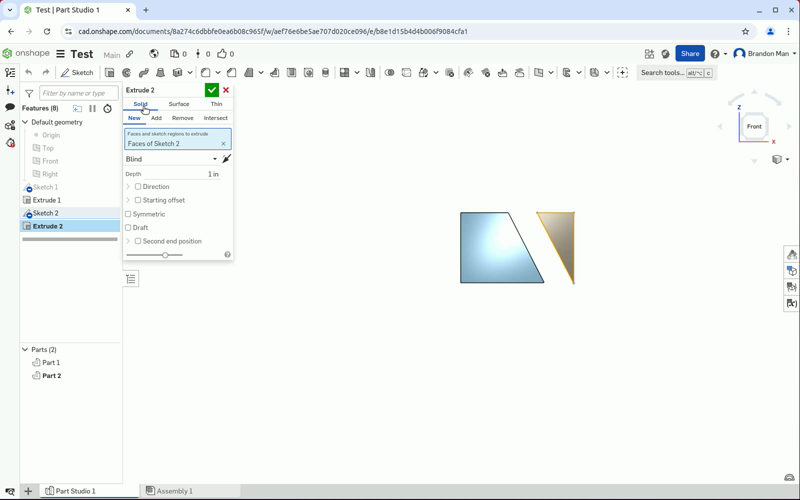
click(143, 106)
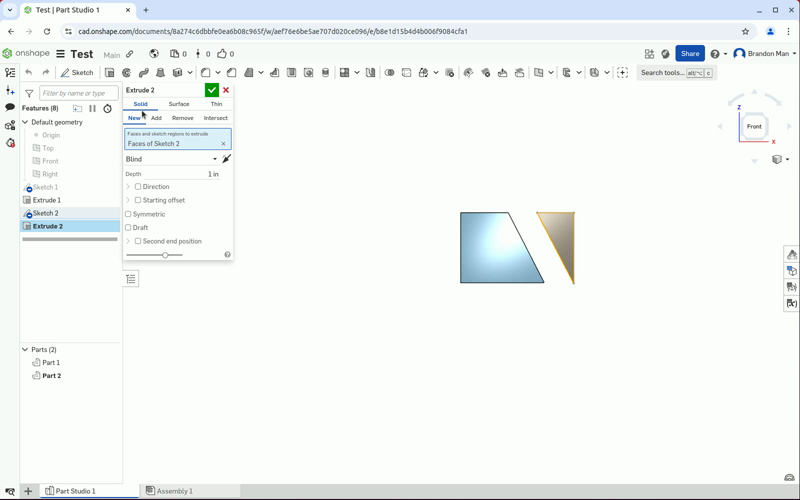
mouse_move(137, 120)
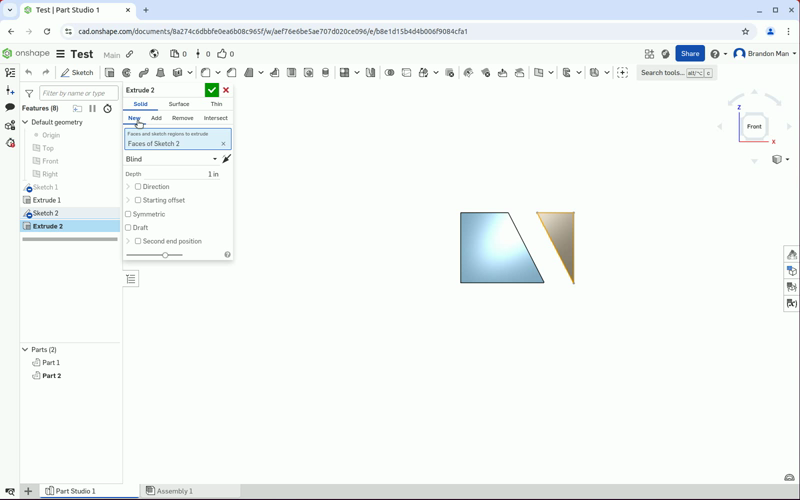
click(137, 120)
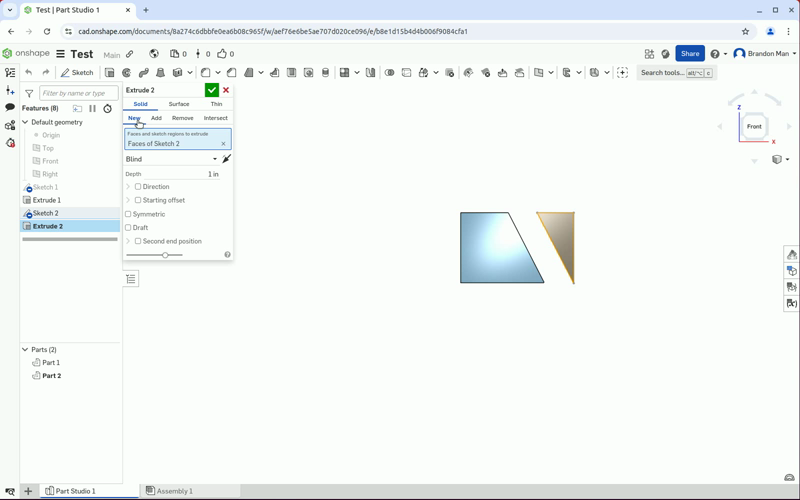
key(tab, 4)
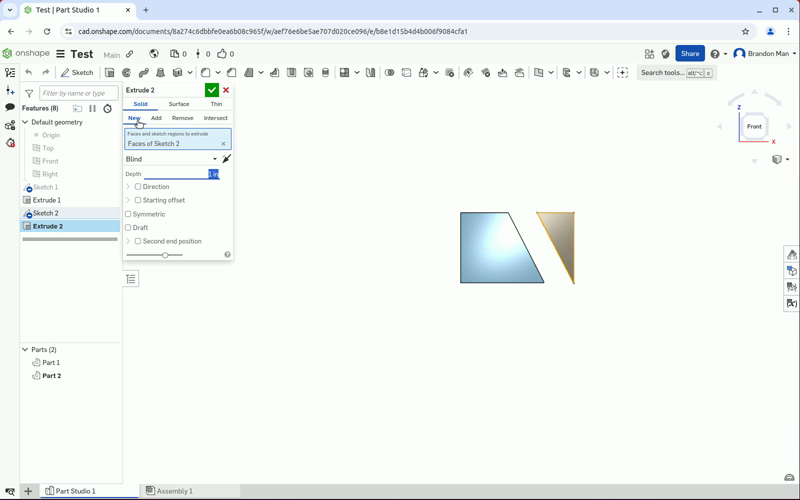
text(-11.554)
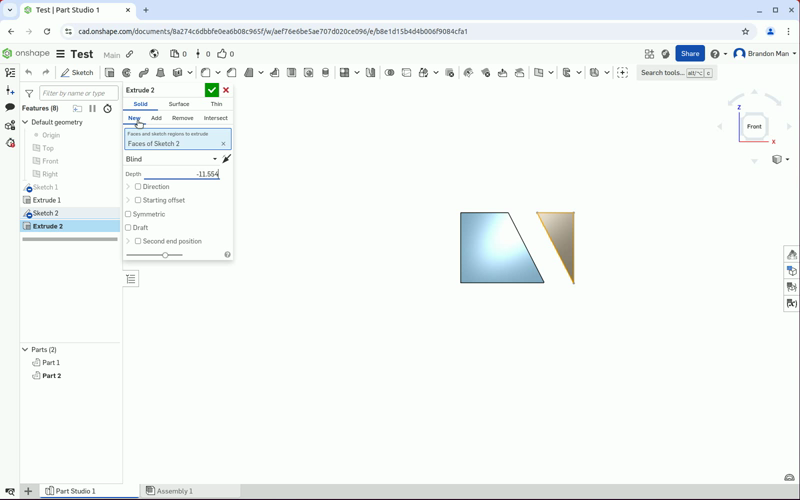
key(enter)
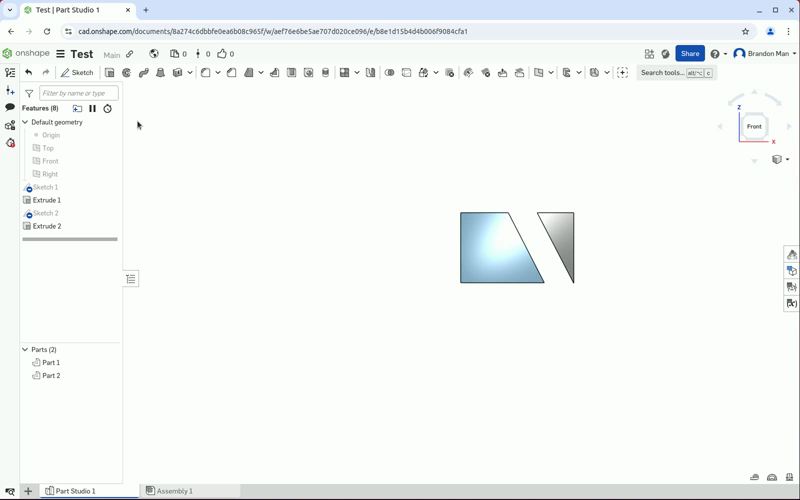
key(shift+h)
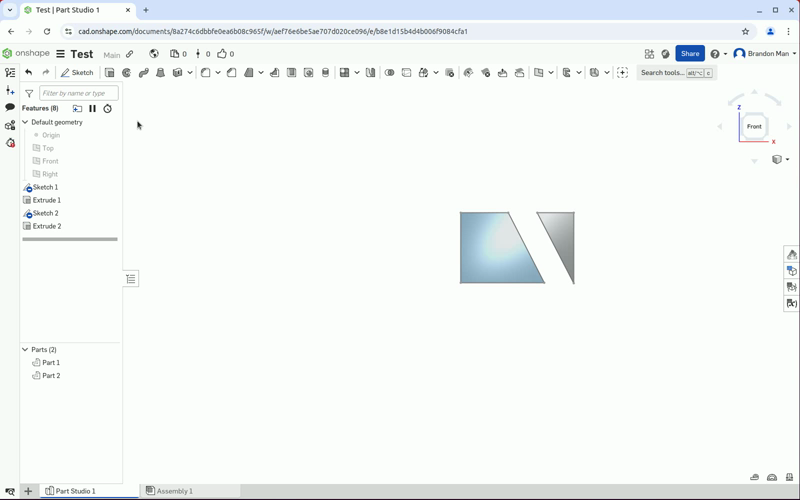
key(shift+h)
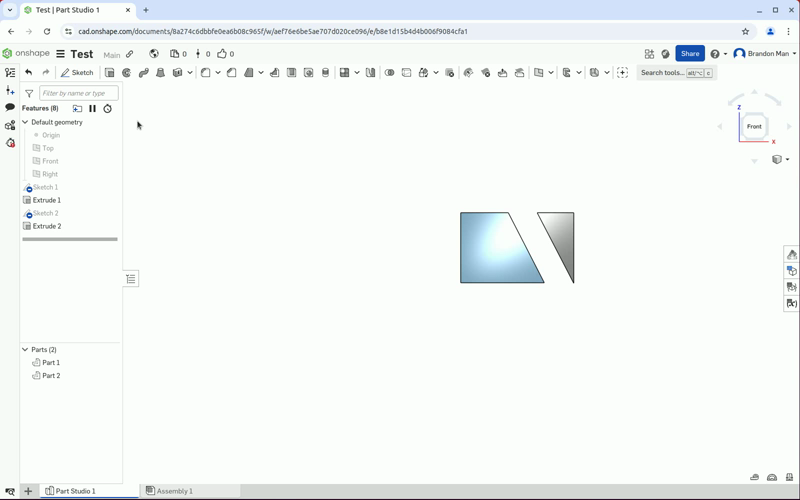
mouse_move(73, 189)
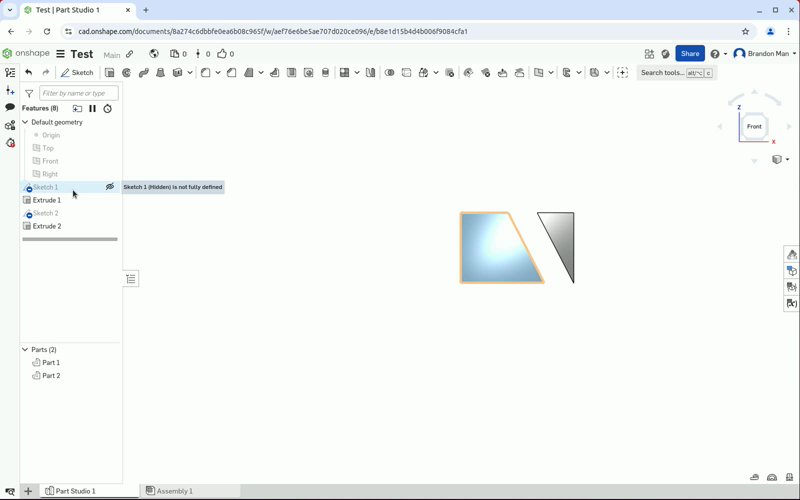
click(73, 189)
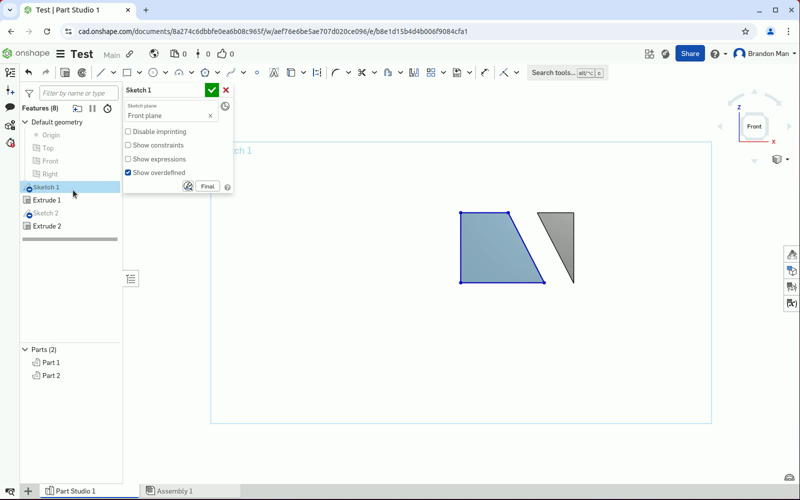
mouse_move(229, 92)
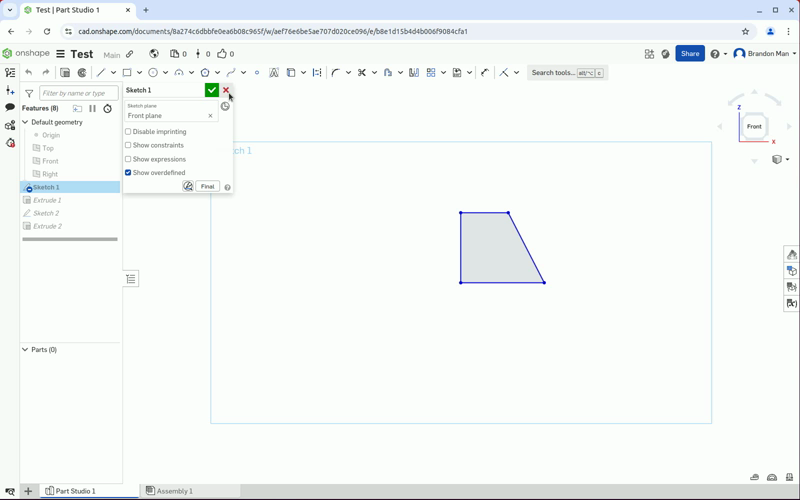
click(229, 92)
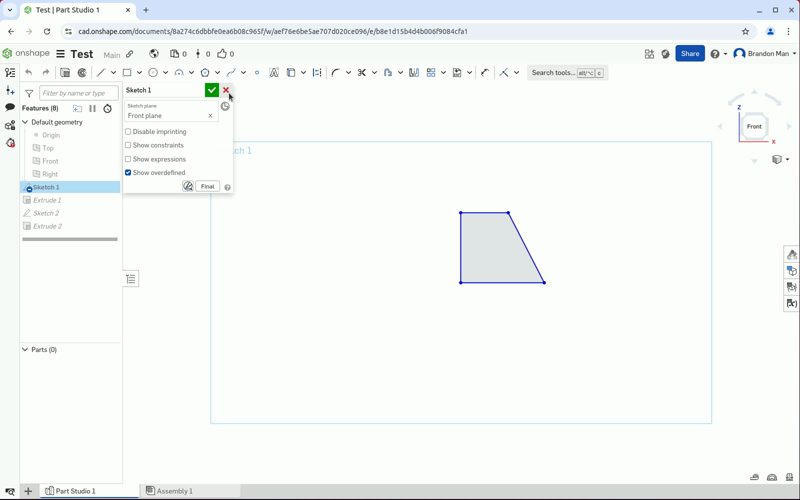
key(shift+s)
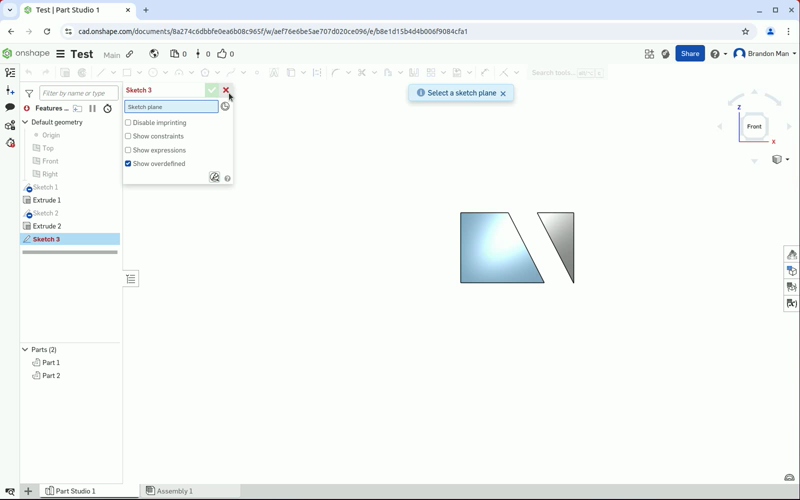
mouse_move(73, 163)
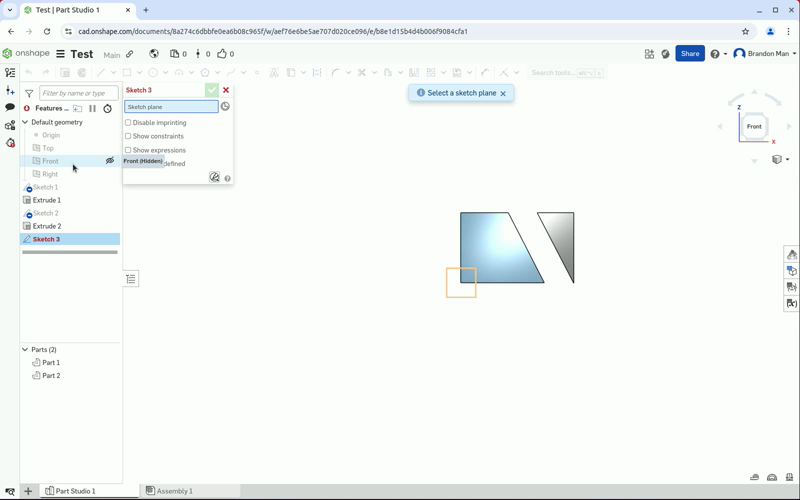
click(73, 163)
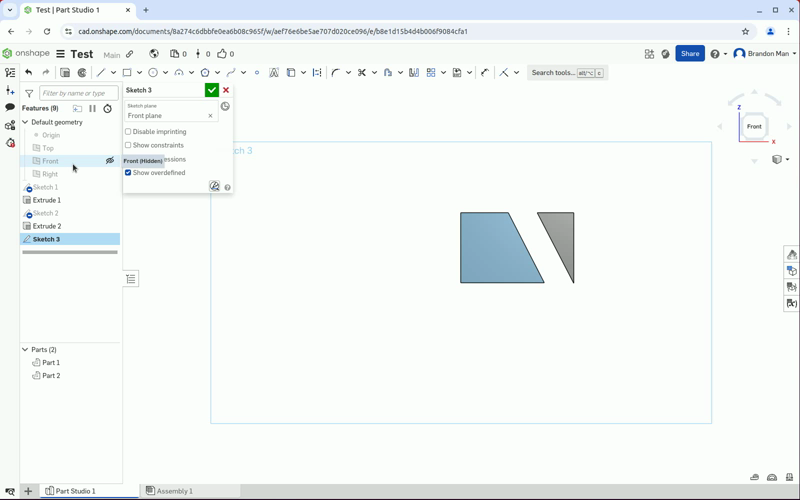
mouse_move(73, 352)
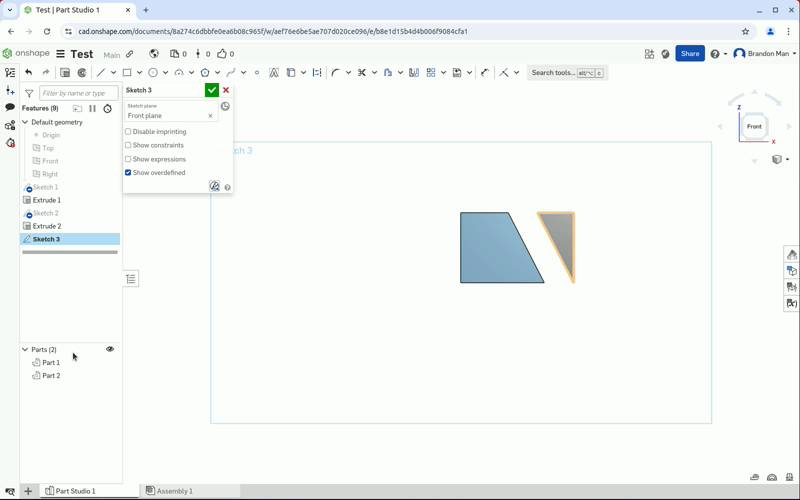
key(y)
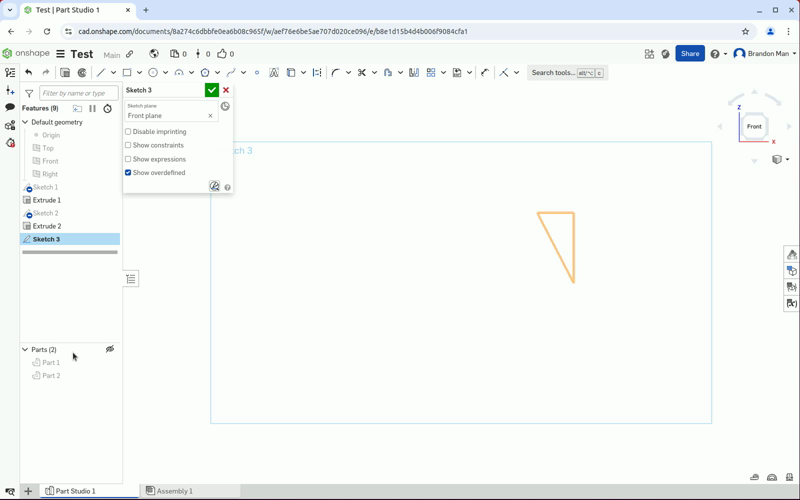
key(l)
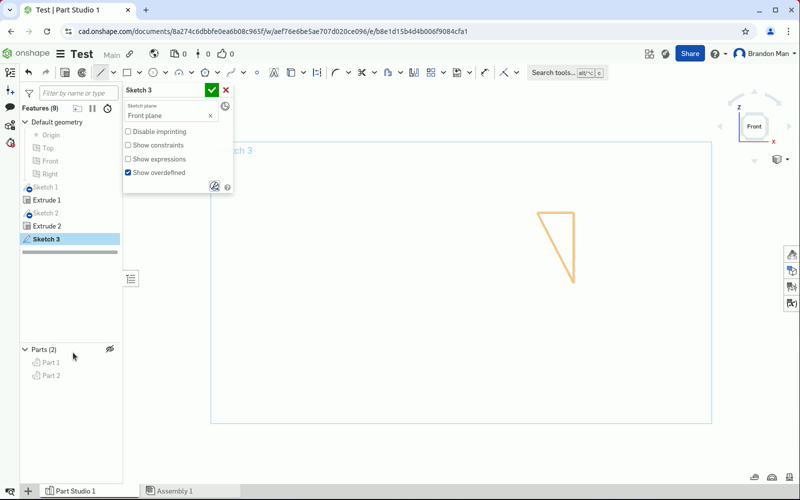
key_down(shift)
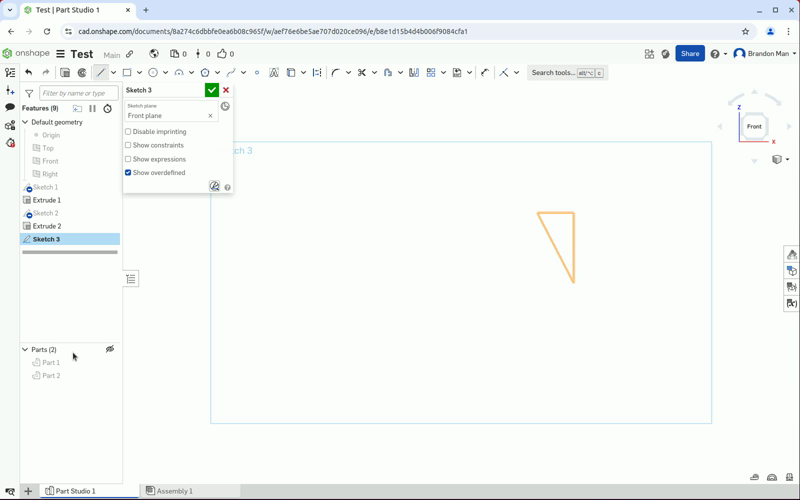
mouse_move(507, 212)
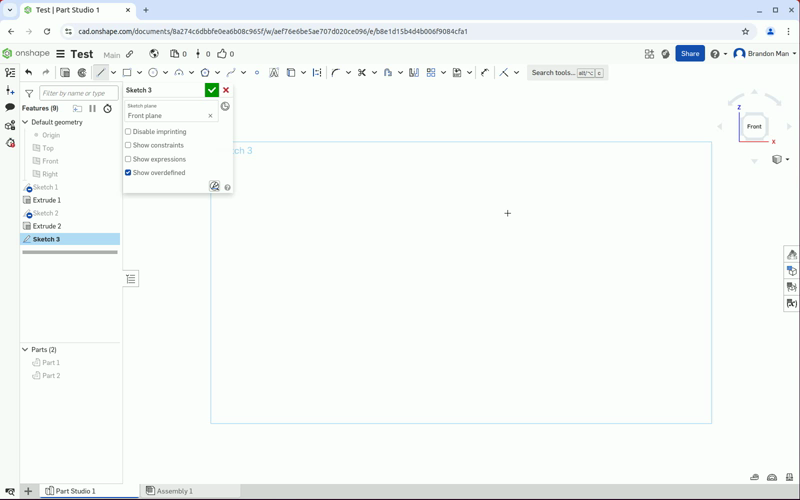
click(507, 212)
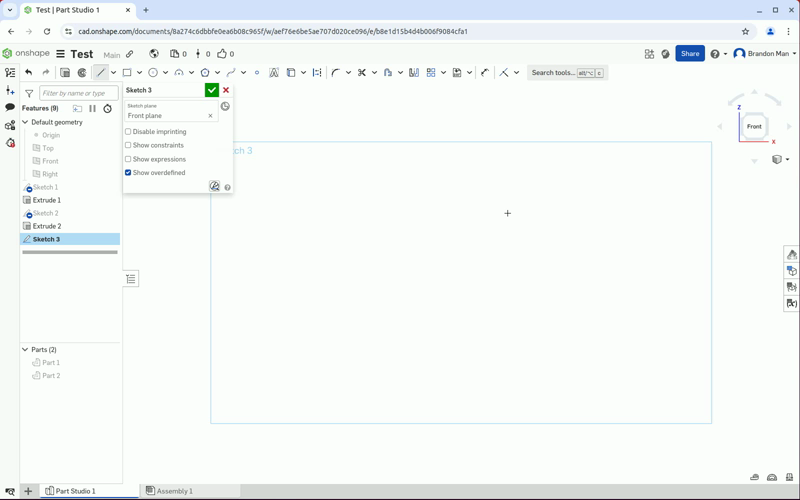
key_up(shift)
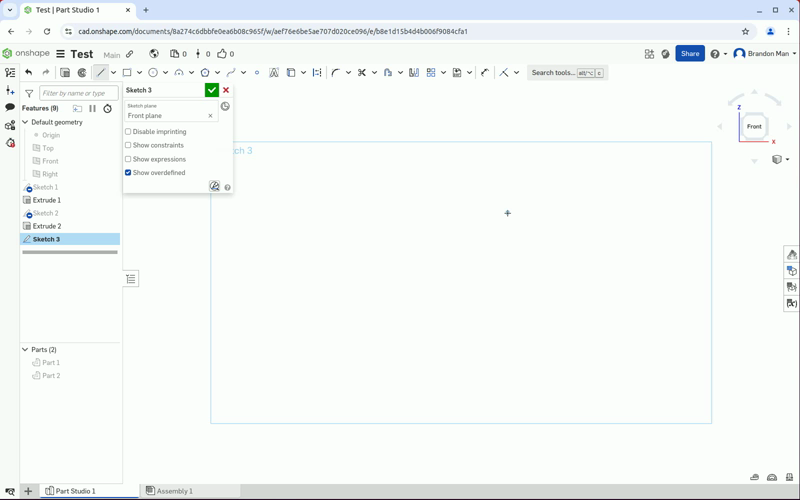
key_down(shift)
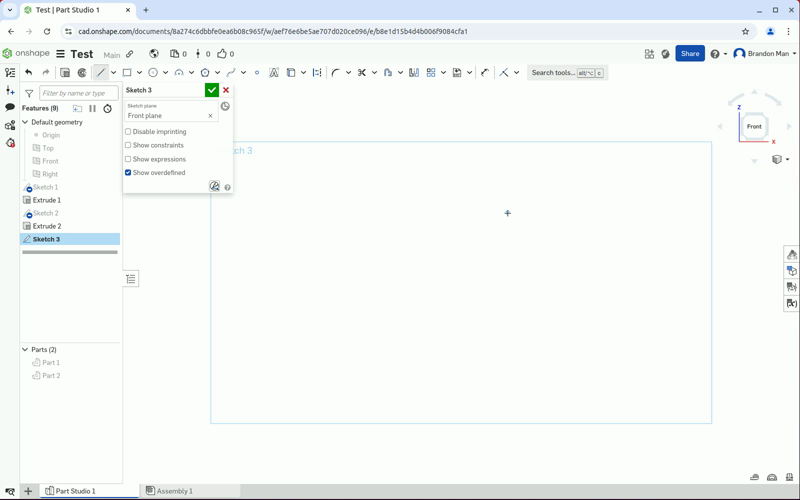
mouse_move(544, 283)
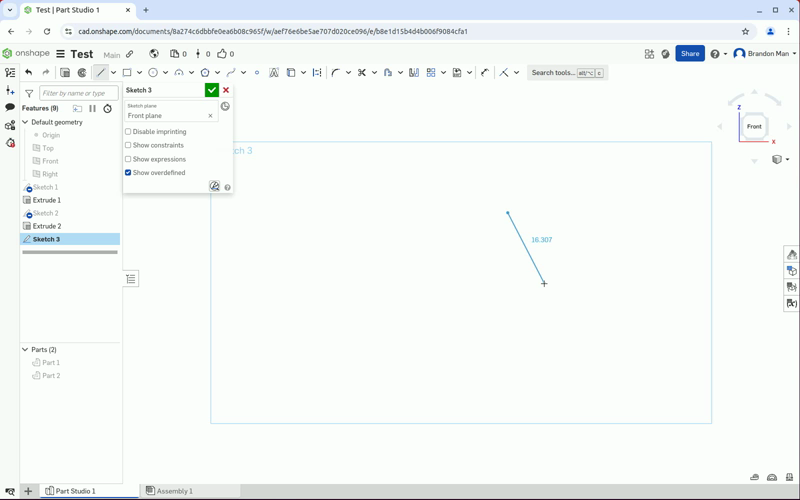
click(544, 283)
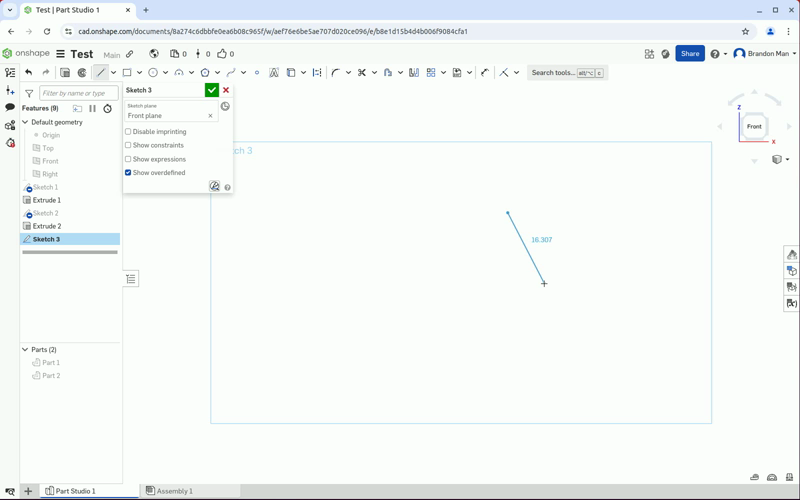
key_up(shift)
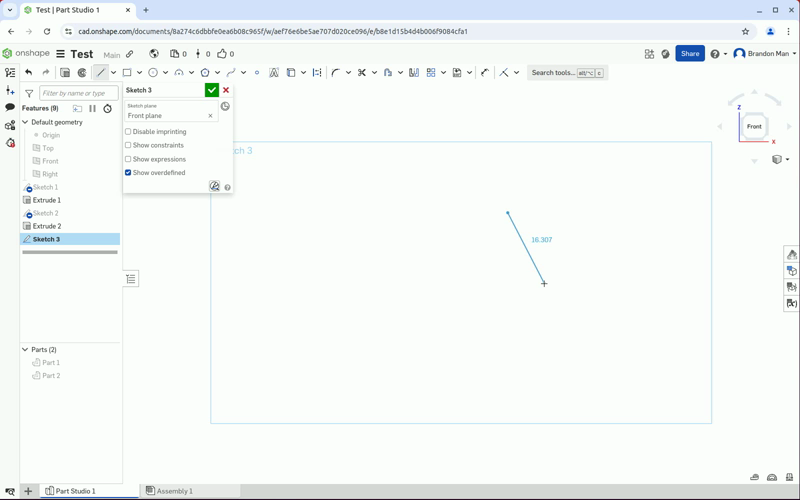
key_down(shift)
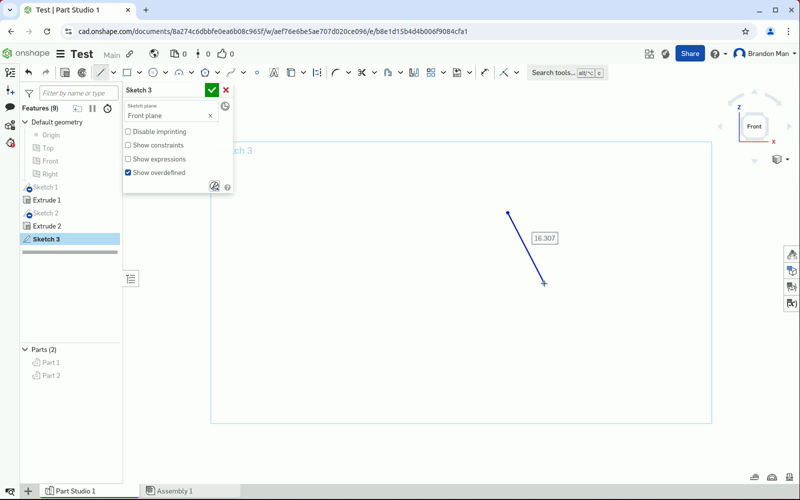
mouse_move(574, 283)
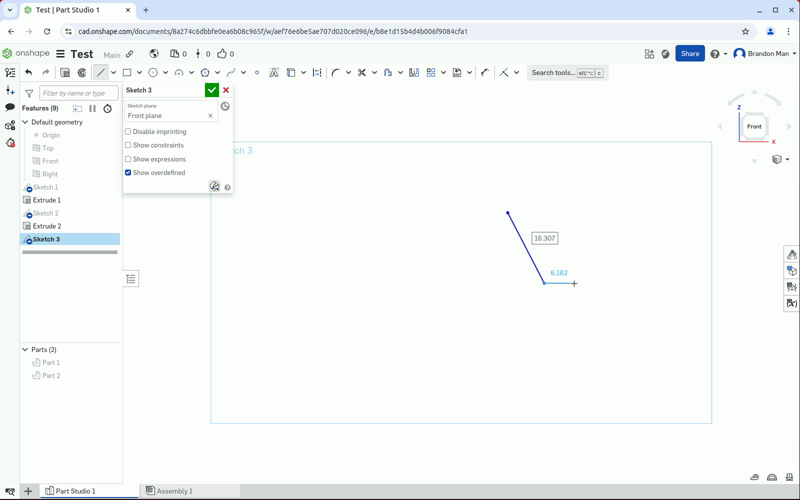
mouse_move(573, 283)
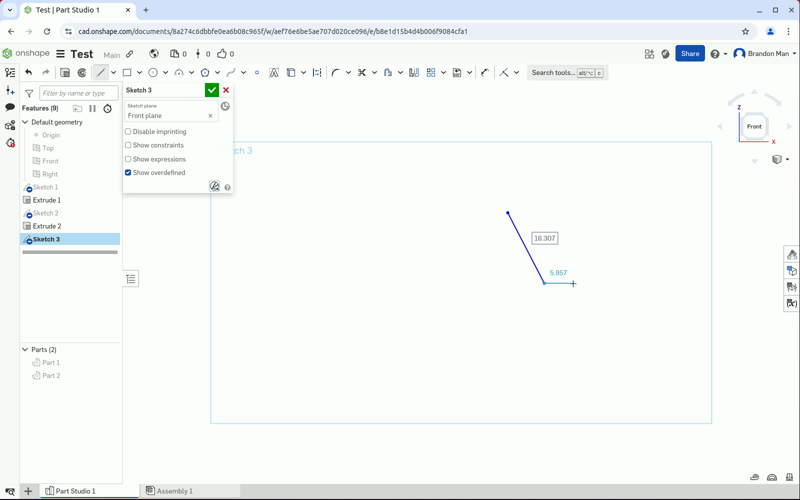
click(573, 283)
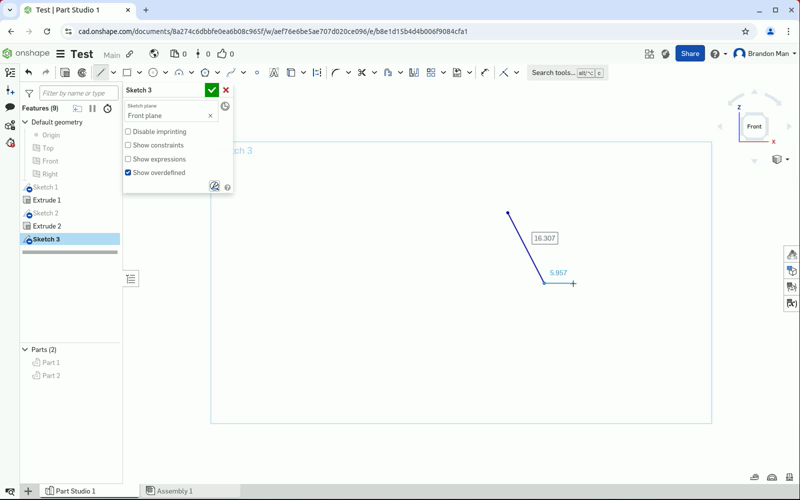
key_up(shift)
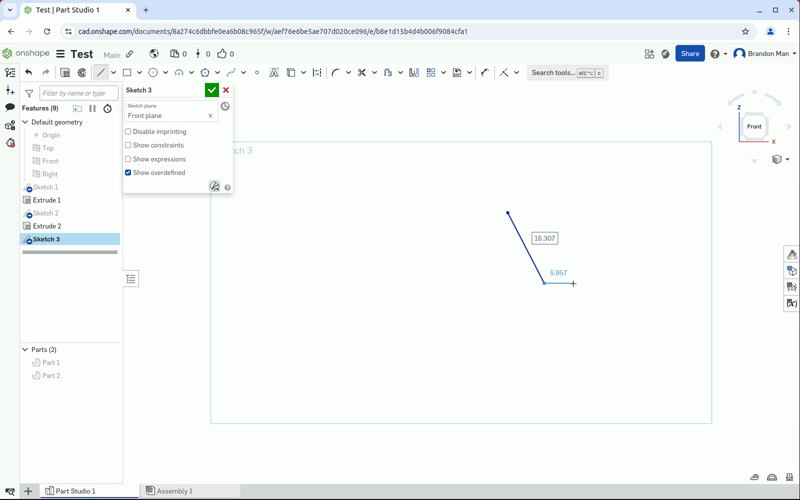
key_down(shift)
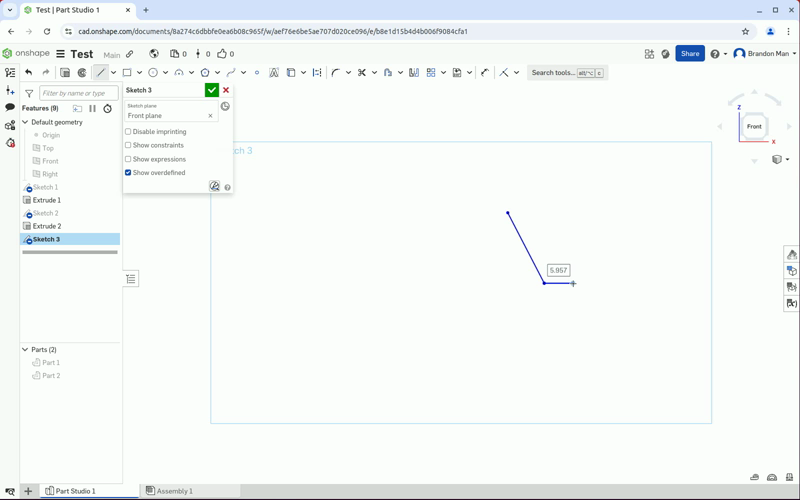
mouse_move(537, 212)
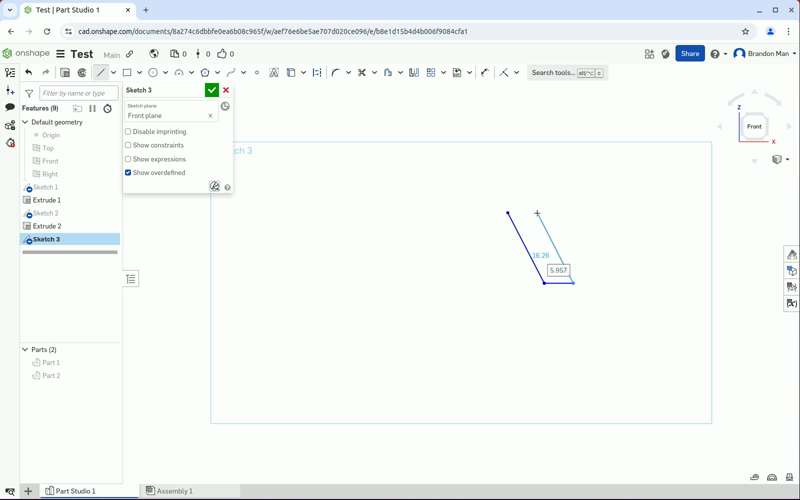
click(537, 212)
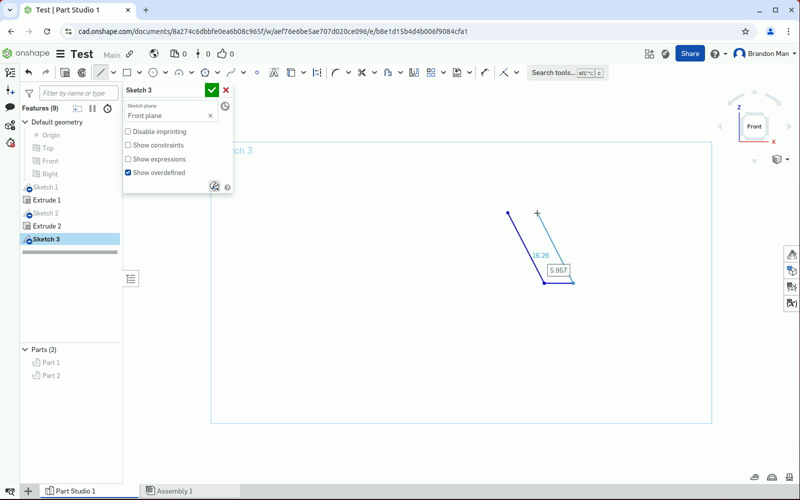
key_up(shift)
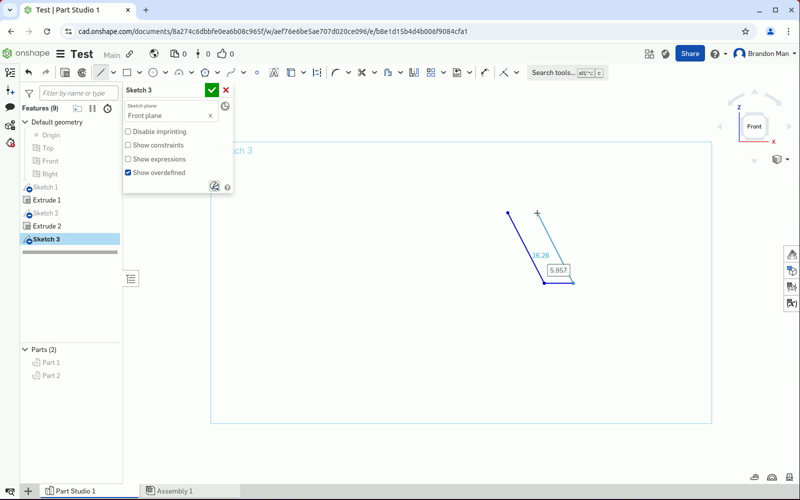
mouse_move(567, 212)
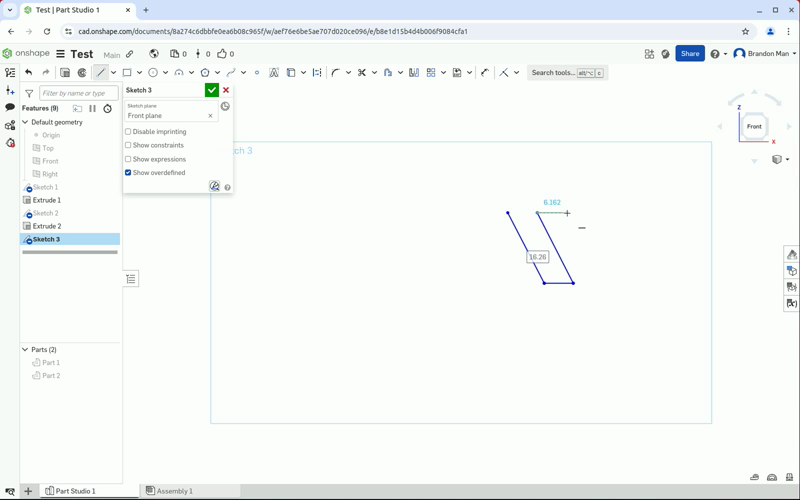
key_down(shift)
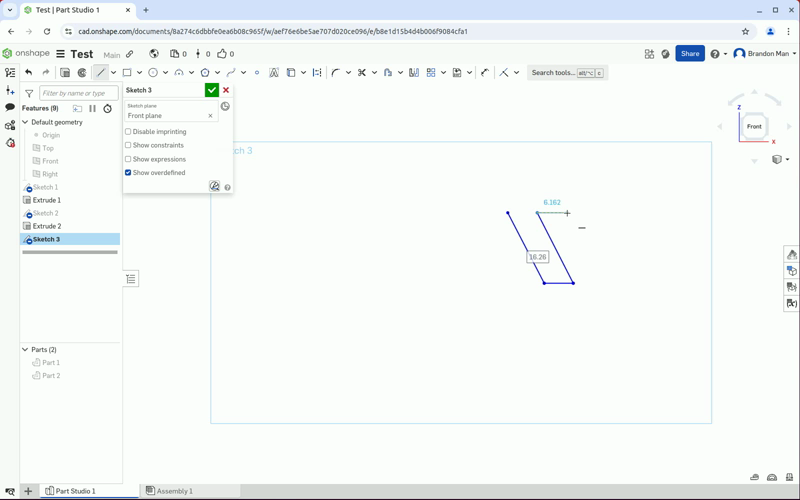
mouse_move(507, 212)
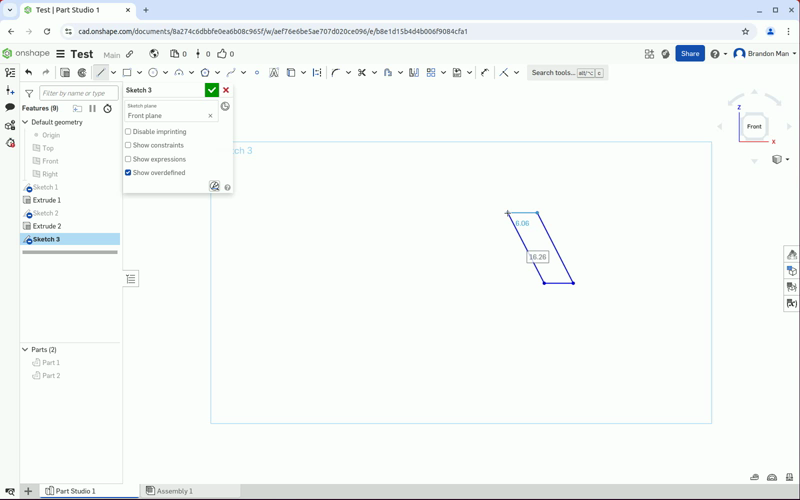
key_up(shift)
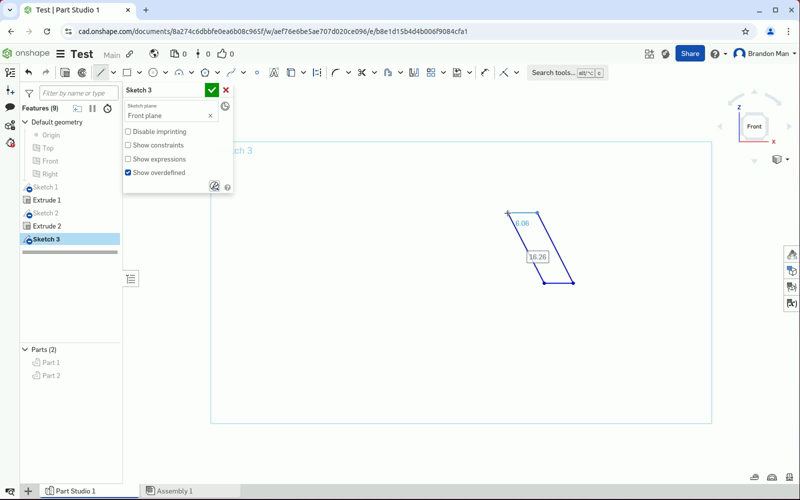
click(507, 212)
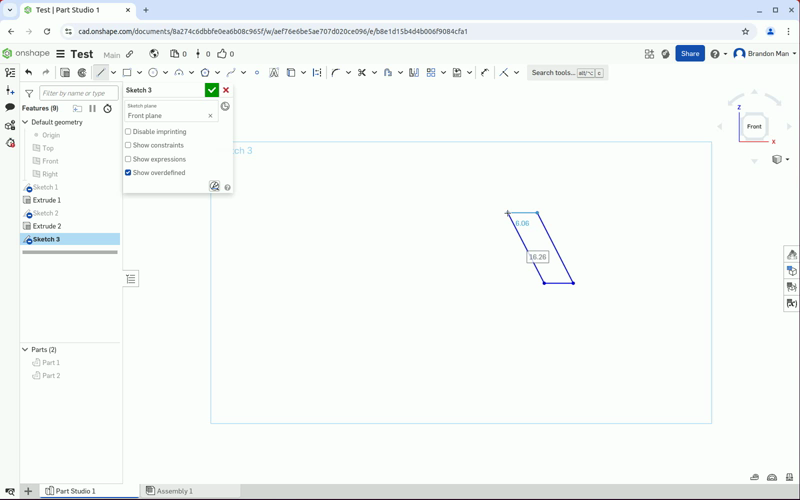
key(esc)
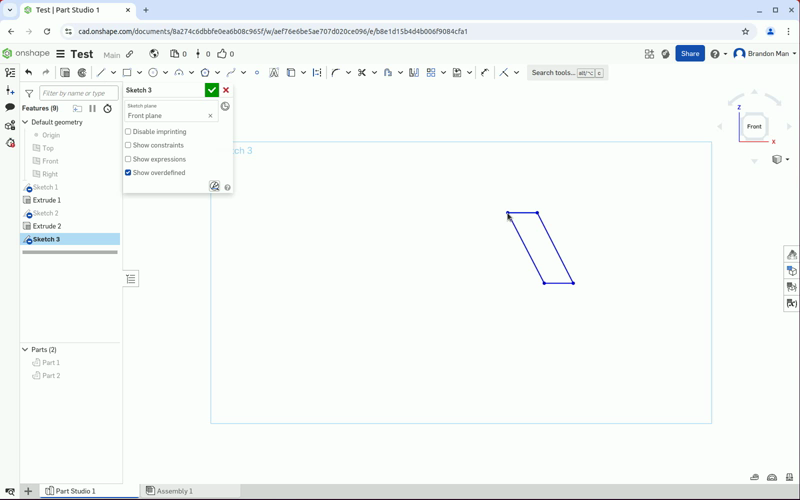
mouse_move(561, 281)
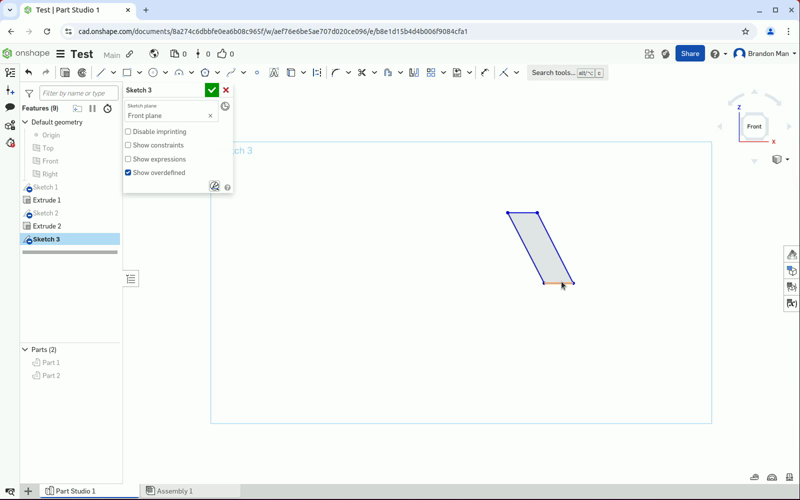
click(561, 281)
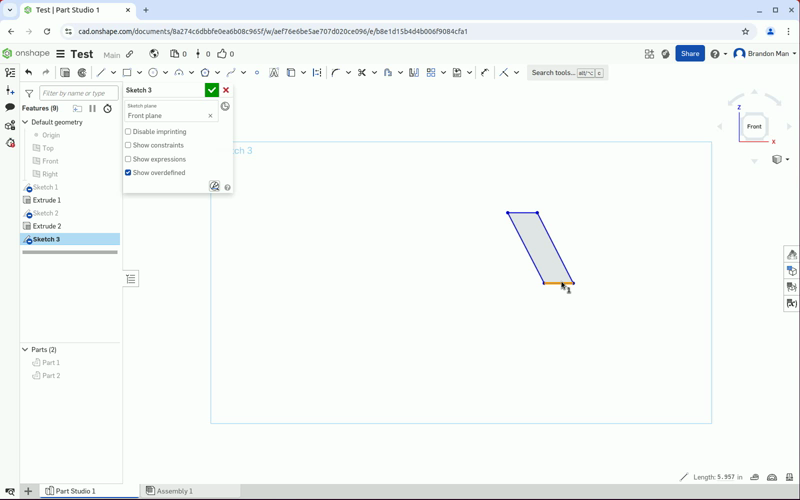
mouse_move(73, 352)
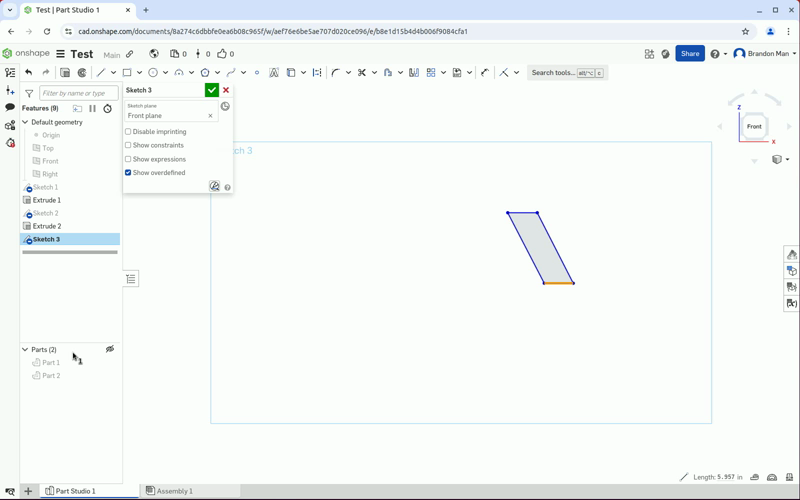
key(shift+y)
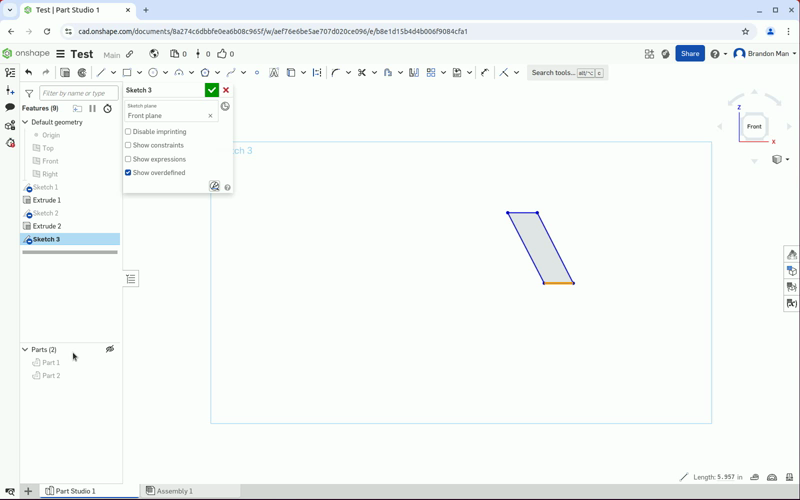
key(shift+e)
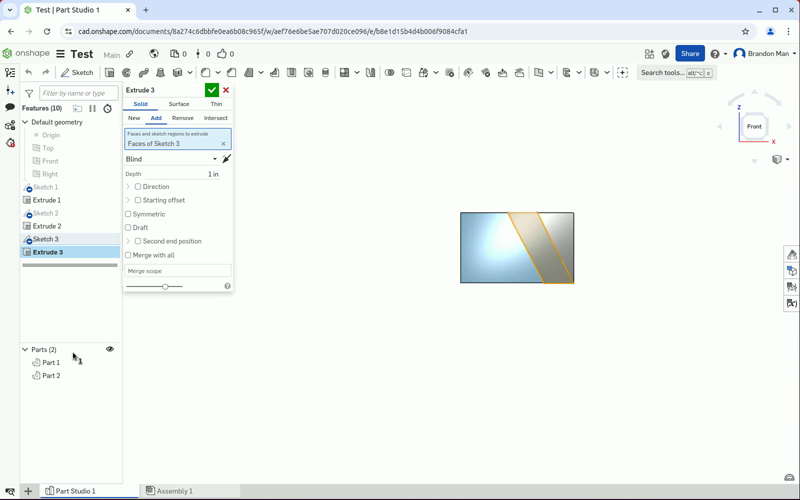
mouse_move(143, 106)
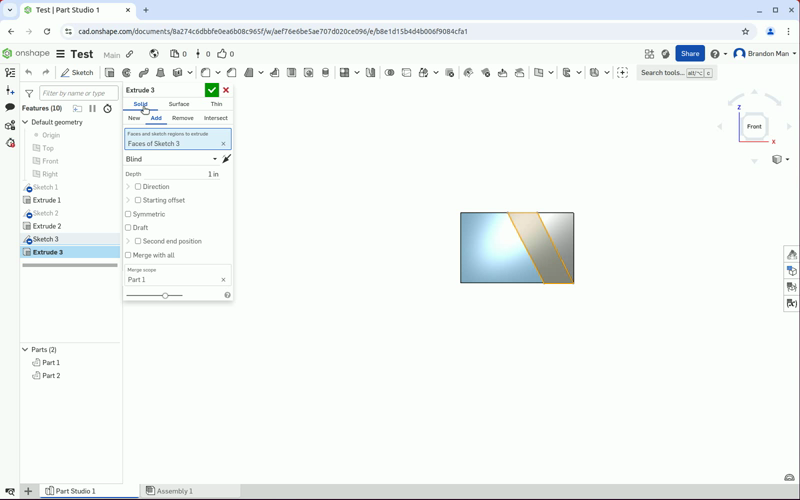
click(143, 106)
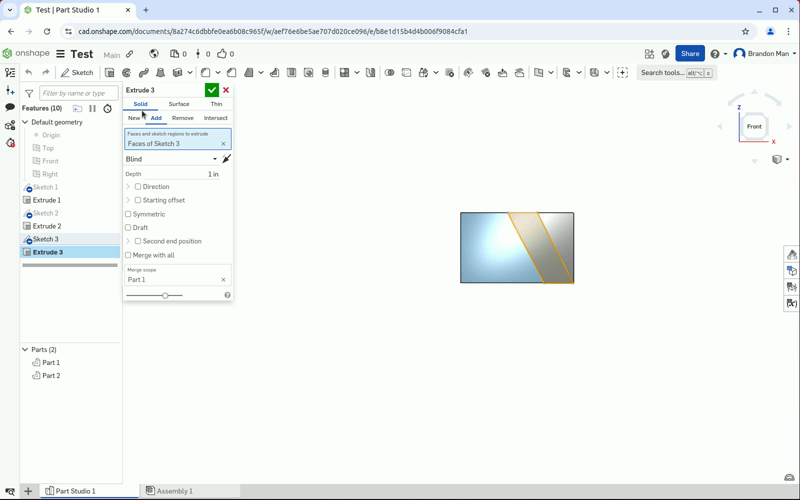
mouse_move(137, 120)
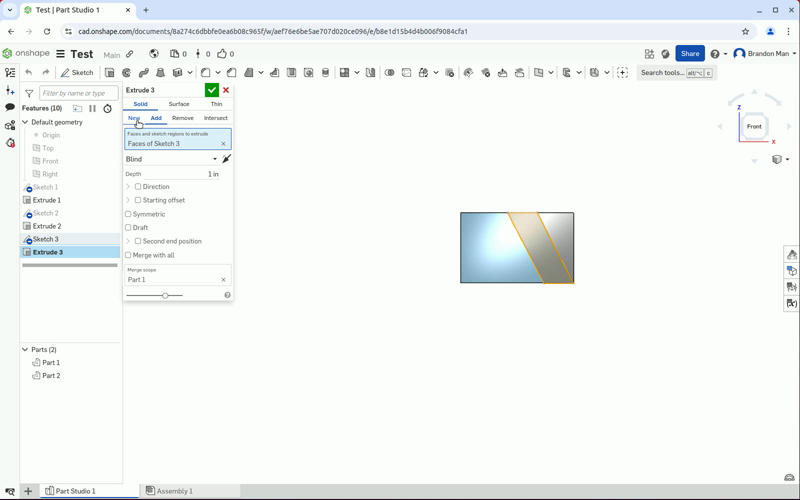
click(137, 120)
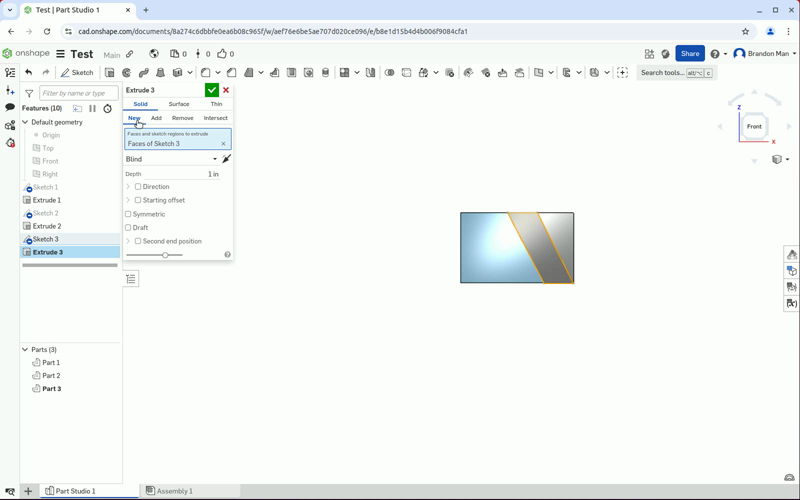
key(tab, 4)
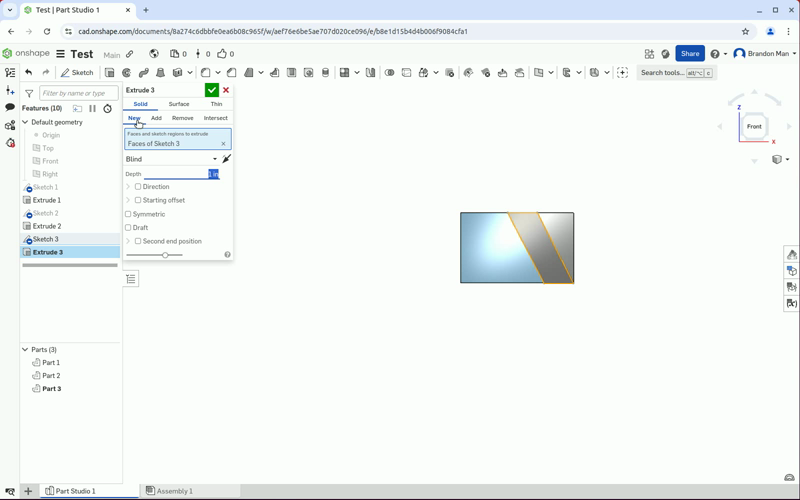
text(-11.554)
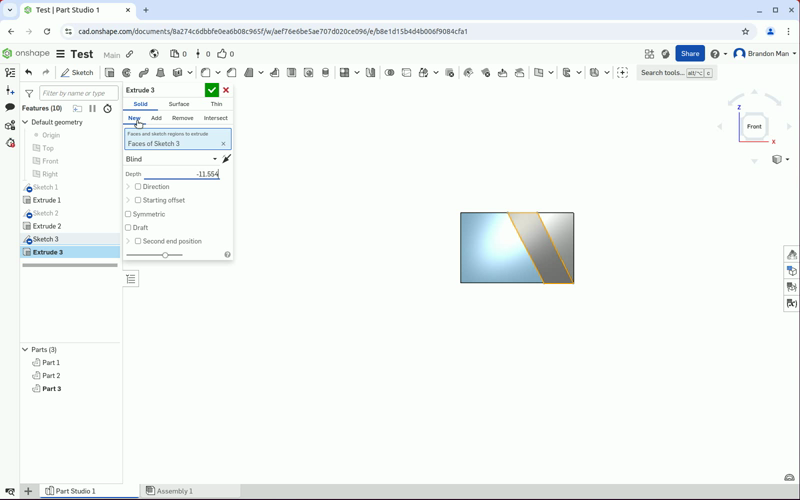
key(enter)
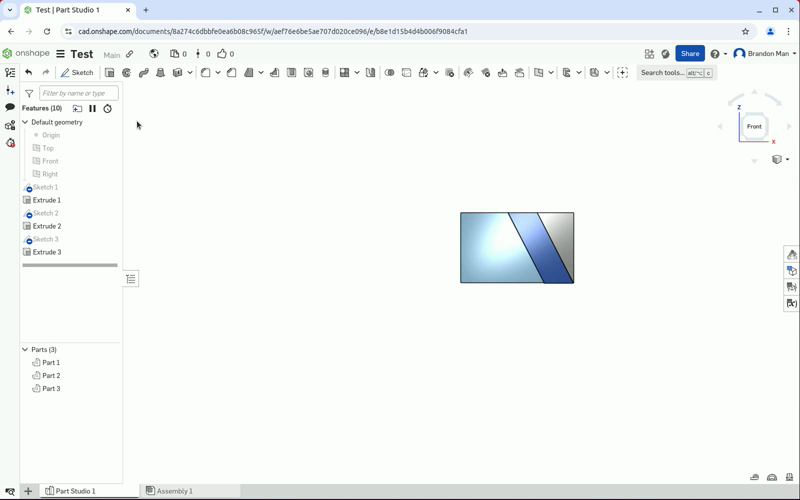
key(shift+h)
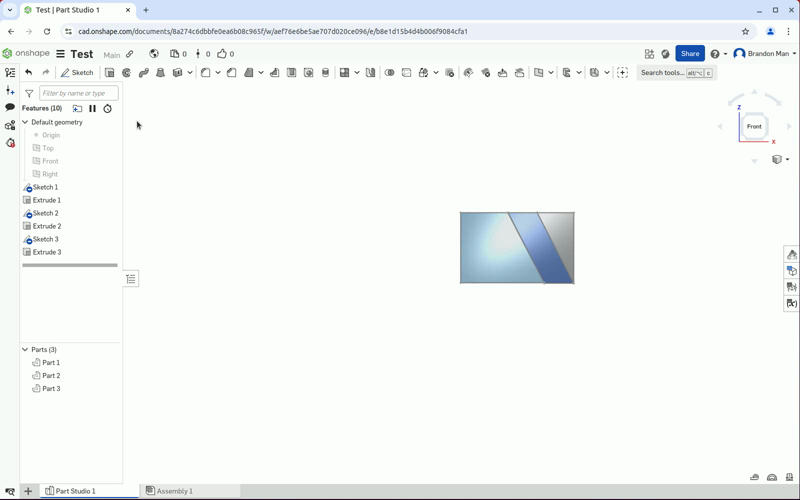
key(shift+h)
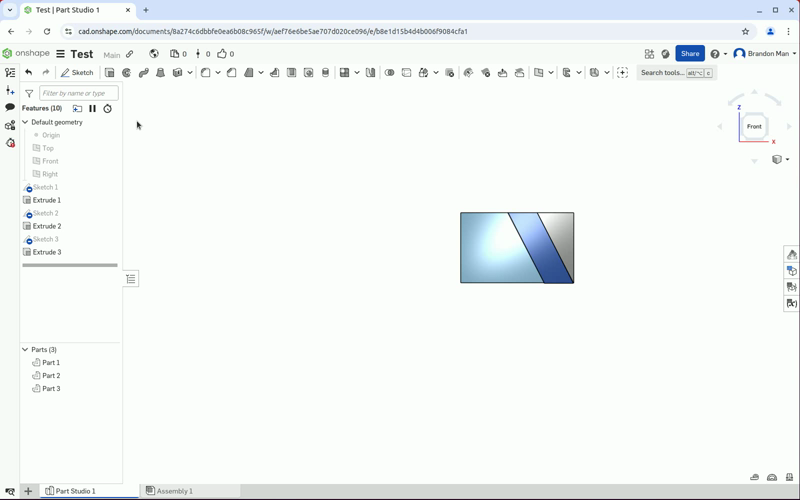
mouse_move(73, 189)
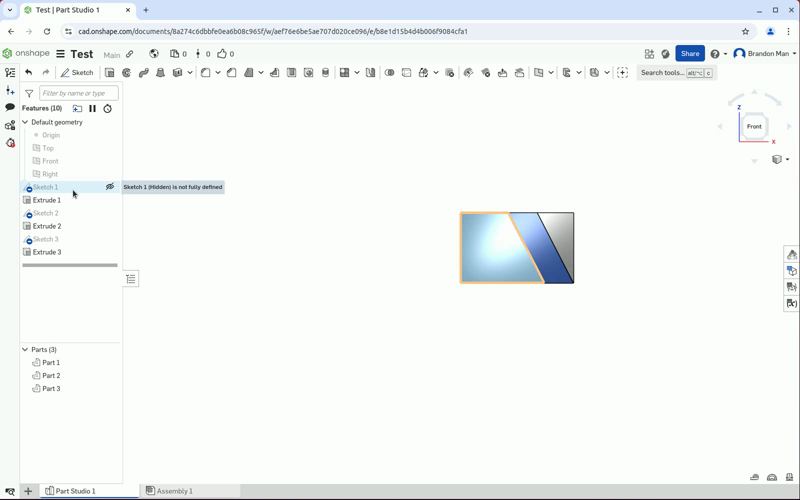
click(73, 189)
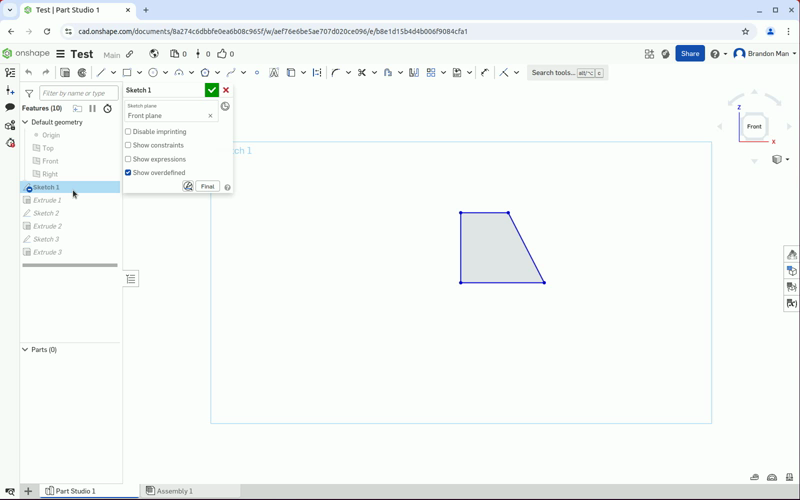
mouse_move(229, 92)
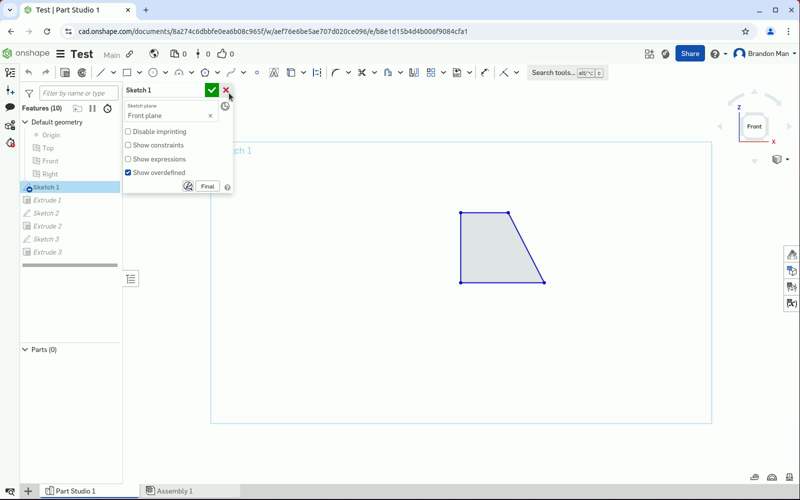
click(229, 92)
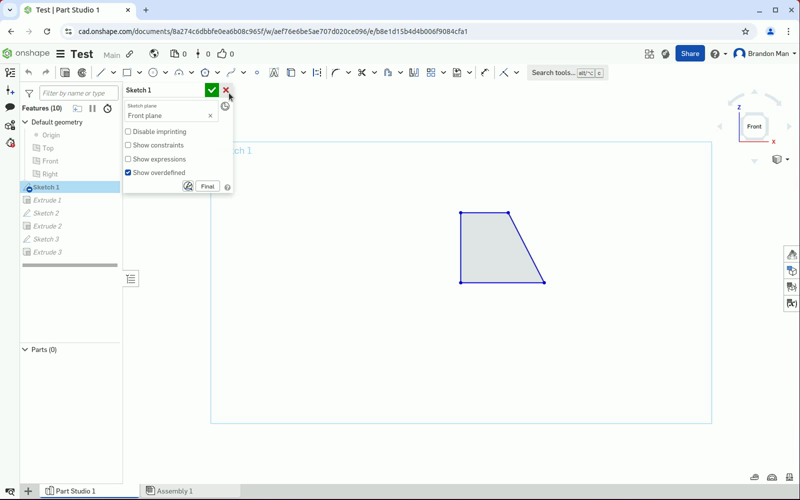
key(shift+s)
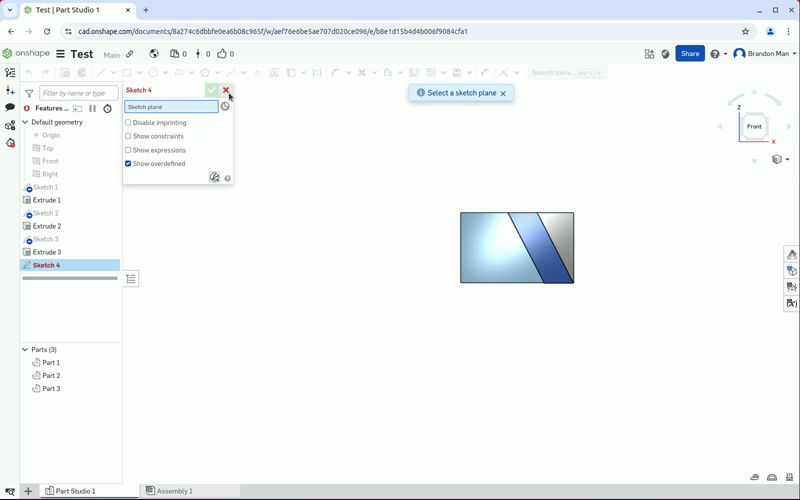
mouse_move(73, 163)
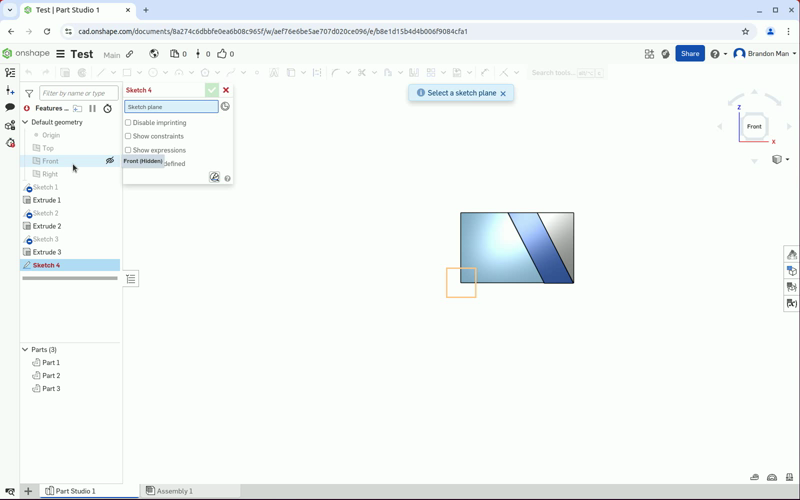
click(73, 163)
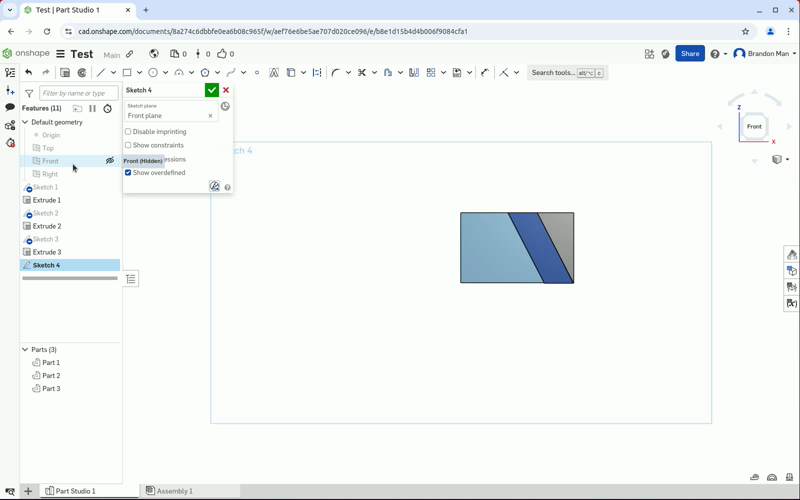
mouse_move(73, 352)
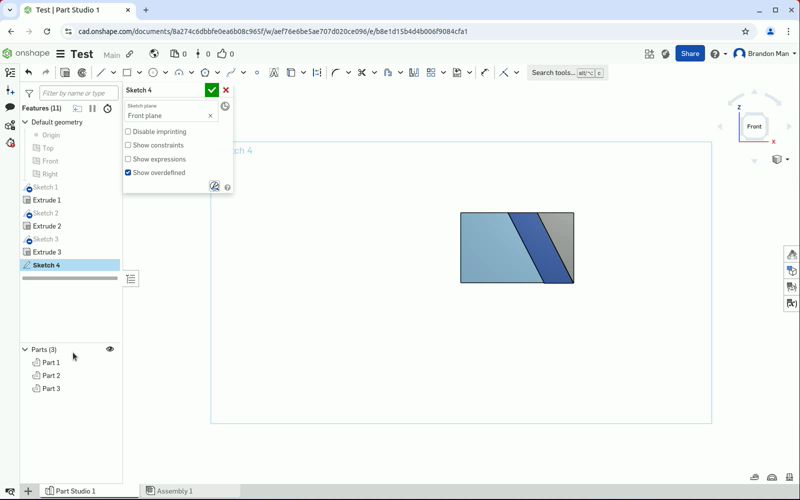
key(y)
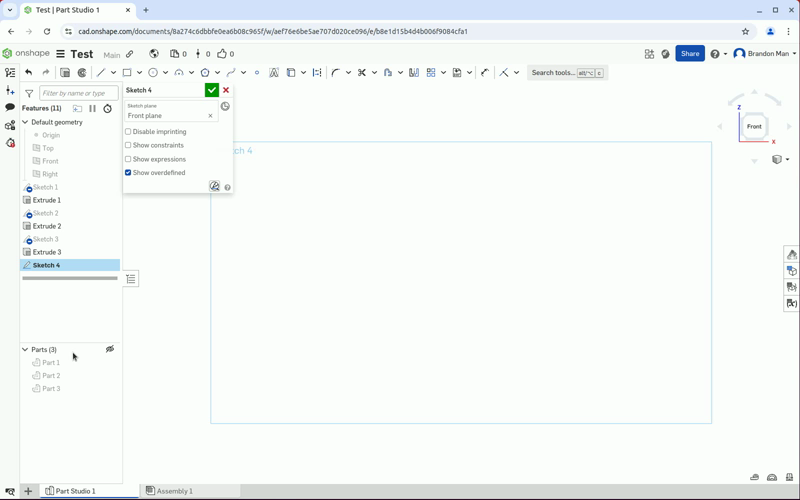
key(l)
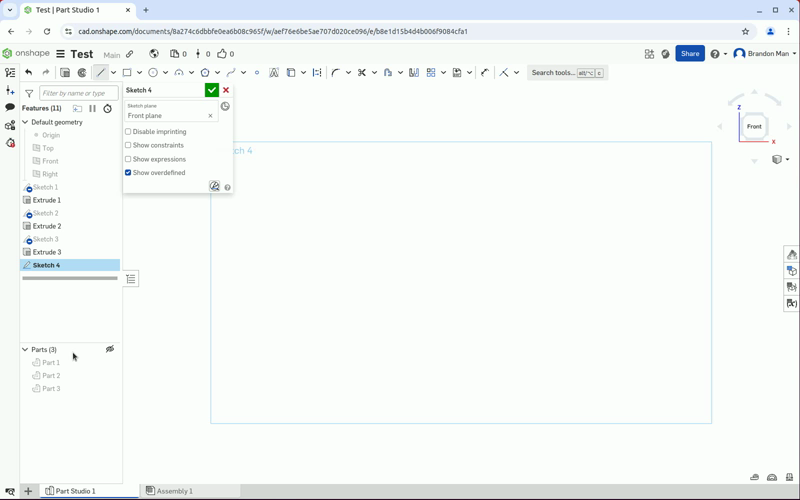
key_down(shift)
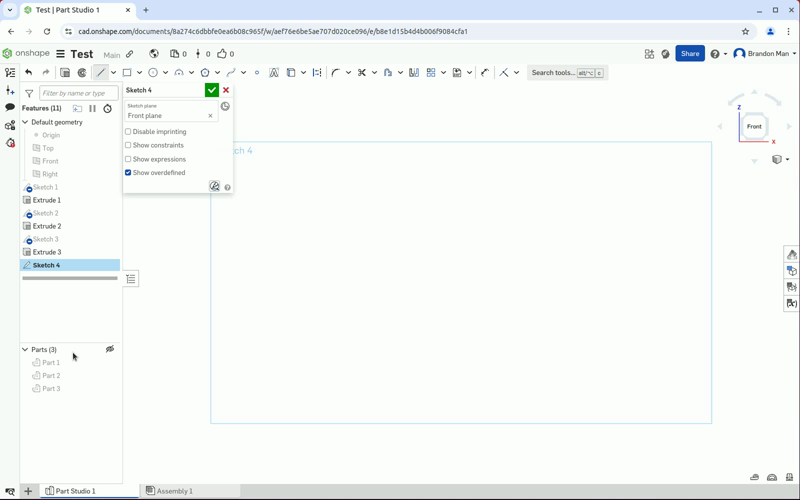
mouse_move(460, 282)
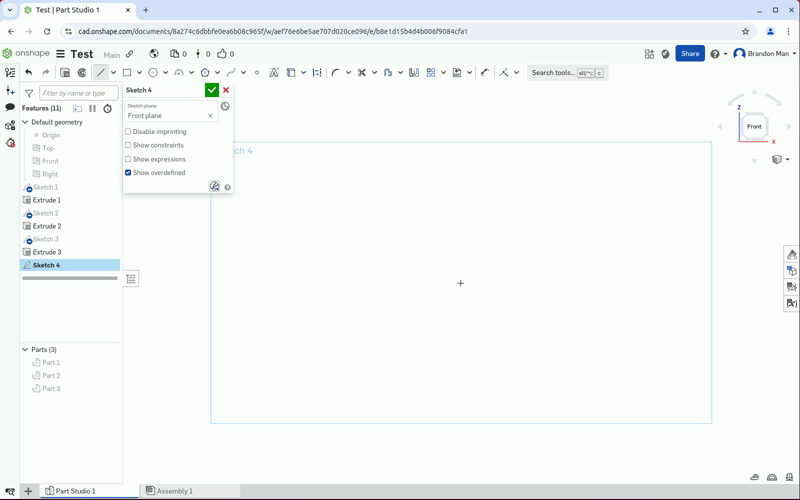
click(460, 282)
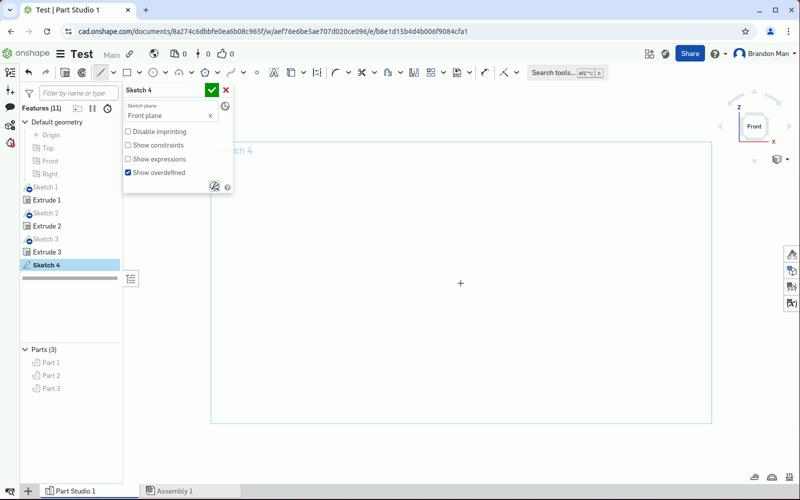
key_up(shift)
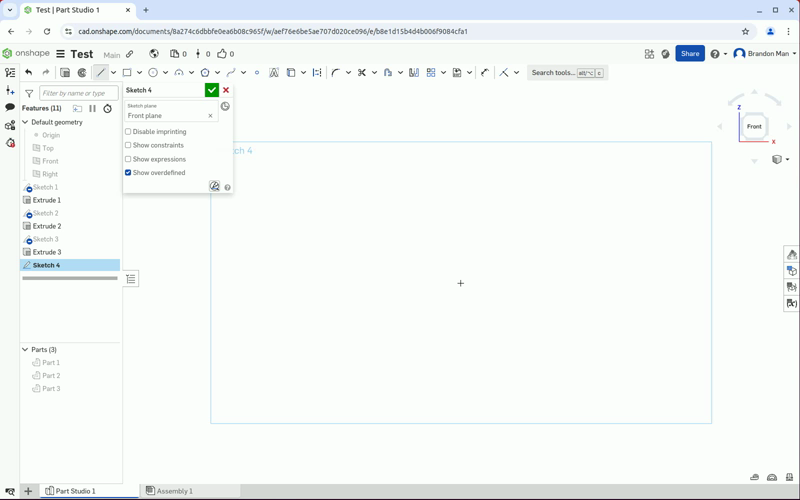
key_down(shift)
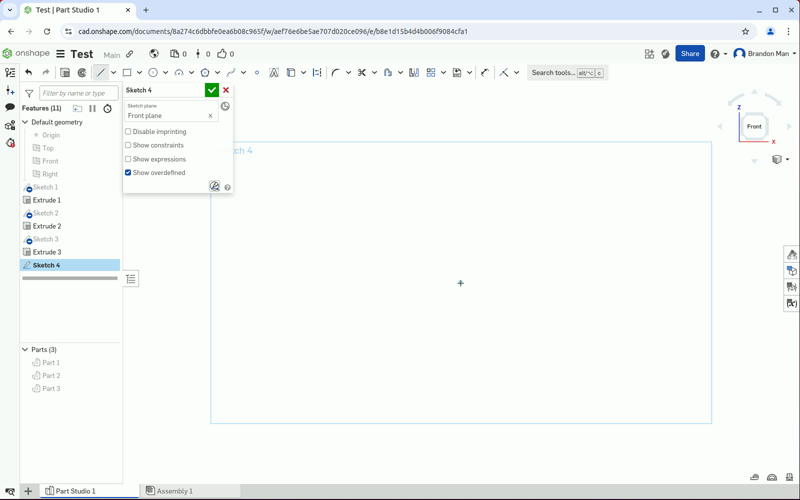
mouse_move(490, 282)
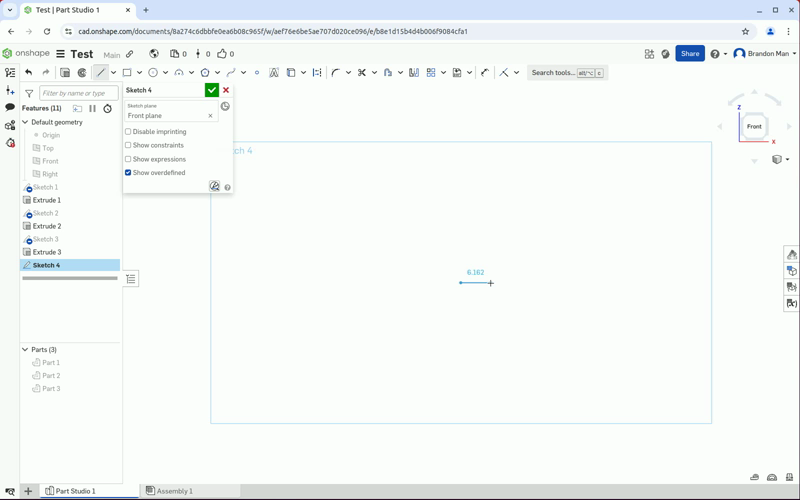
mouse_move(491, 282)
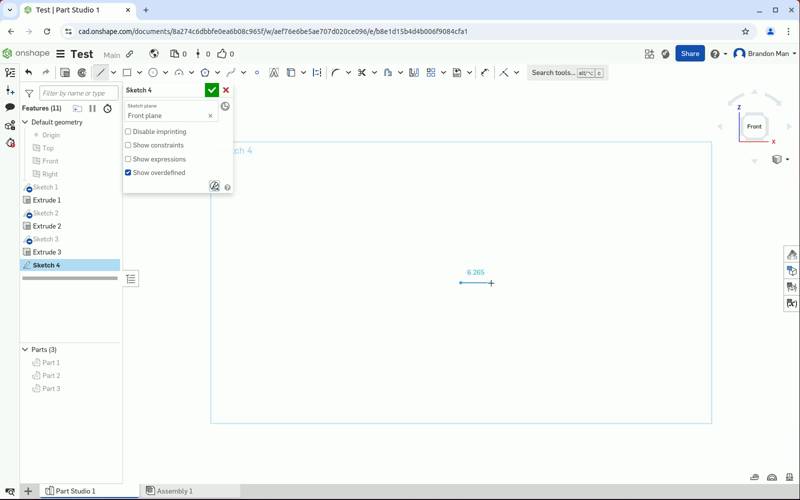
click(491, 282)
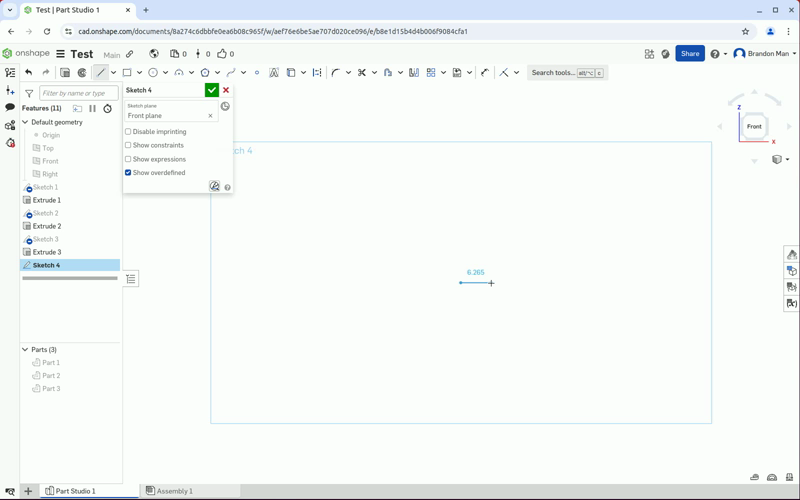
key_up(shift)
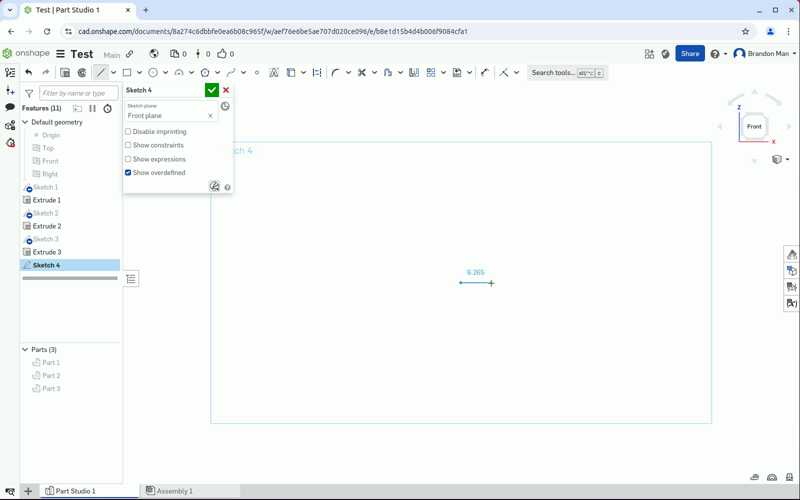
key_down(shift)
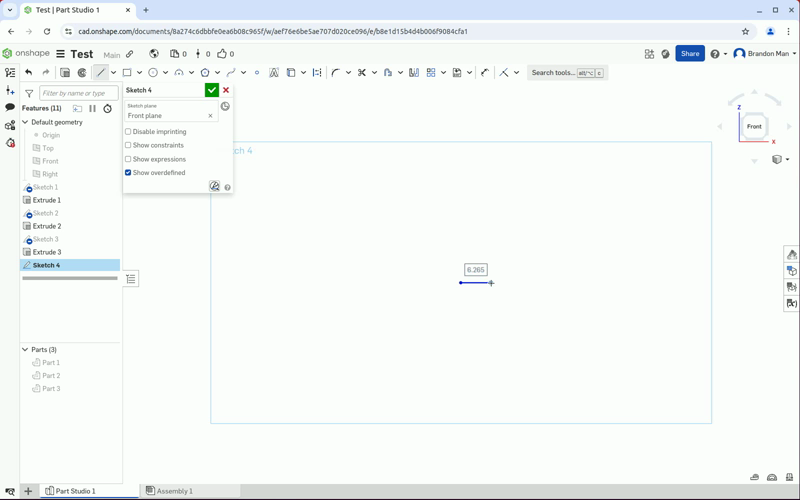
mouse_move(525, 210)
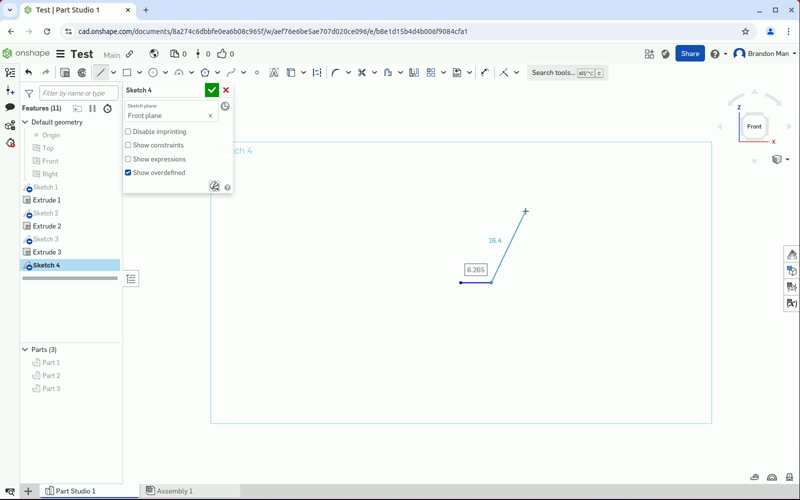
click(525, 210)
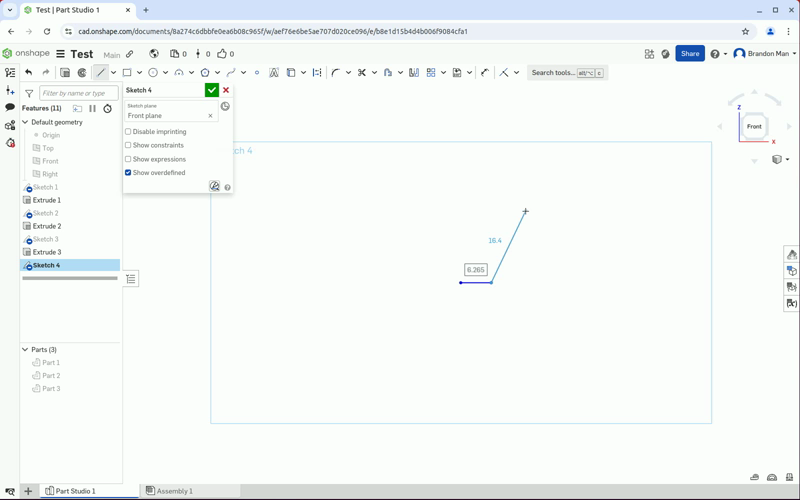
key_up(shift)
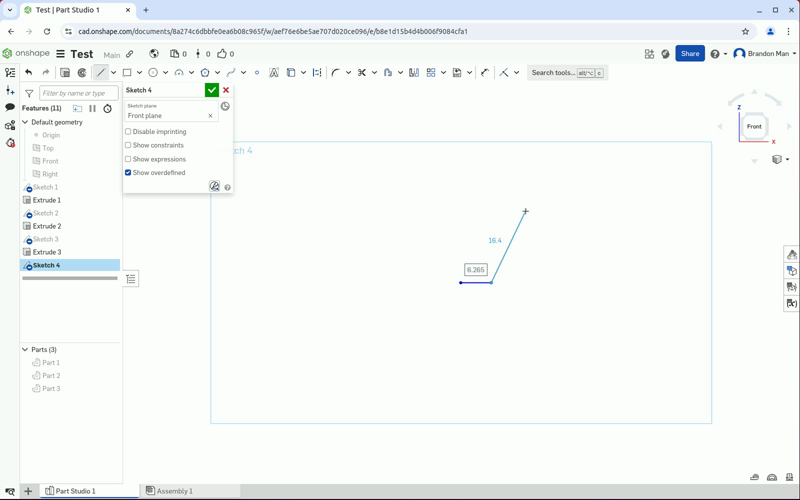
key_down(shift)
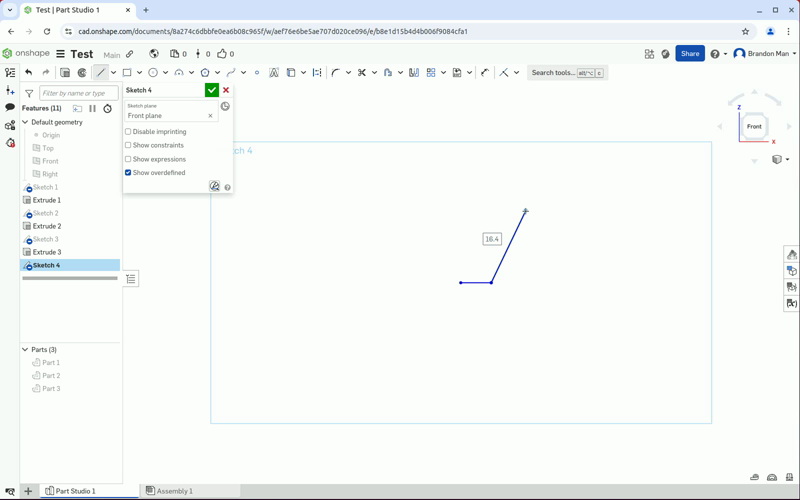
mouse_move(460, 210)
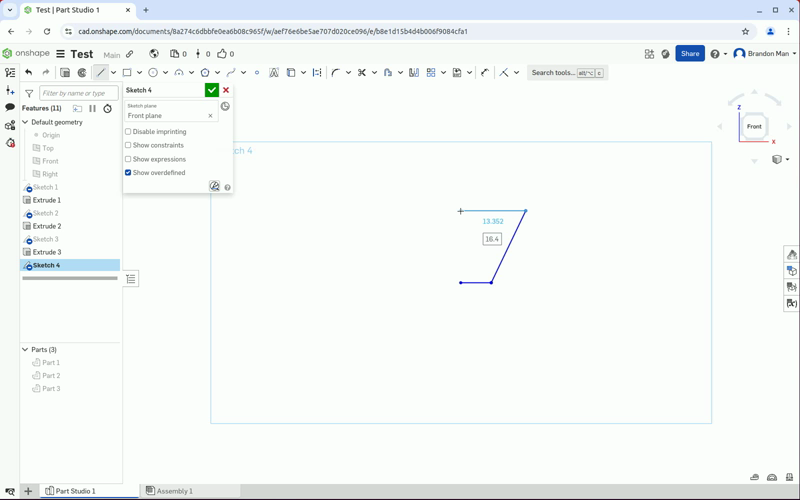
click(460, 210)
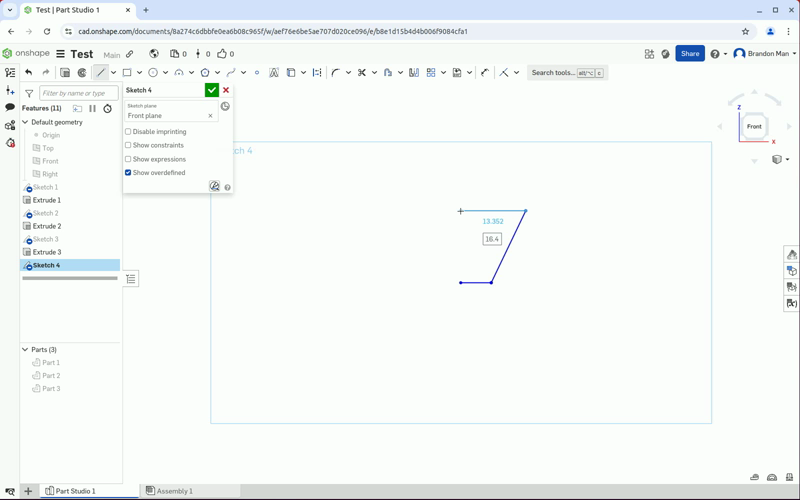
key_up(shift)
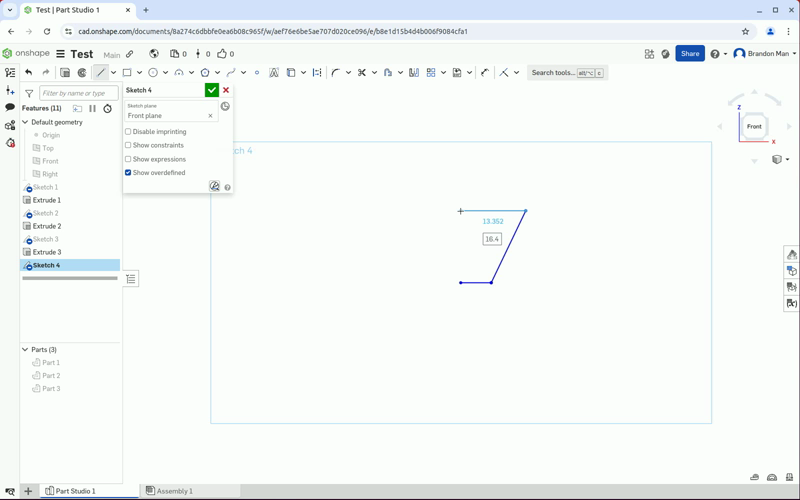
key_down(shift)
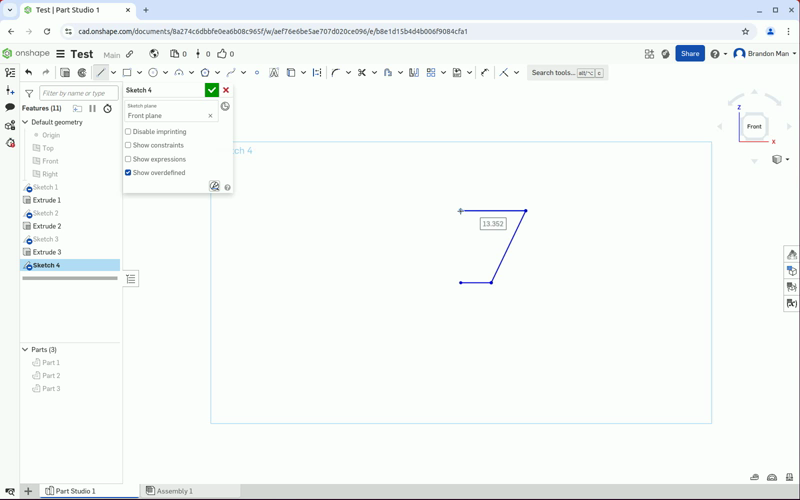
mouse_move(460, 282)
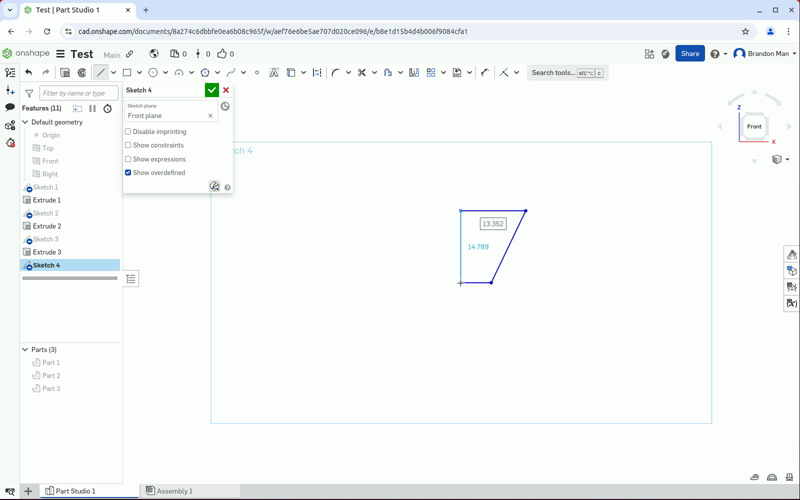
key_up(shift)
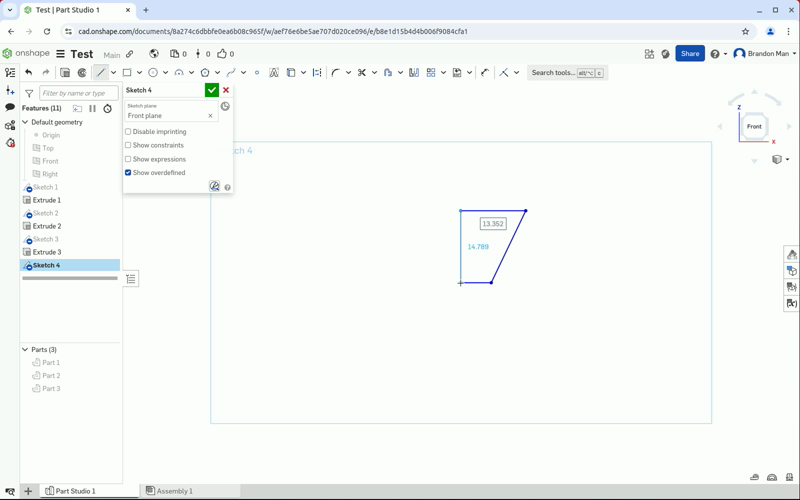
click(460, 282)
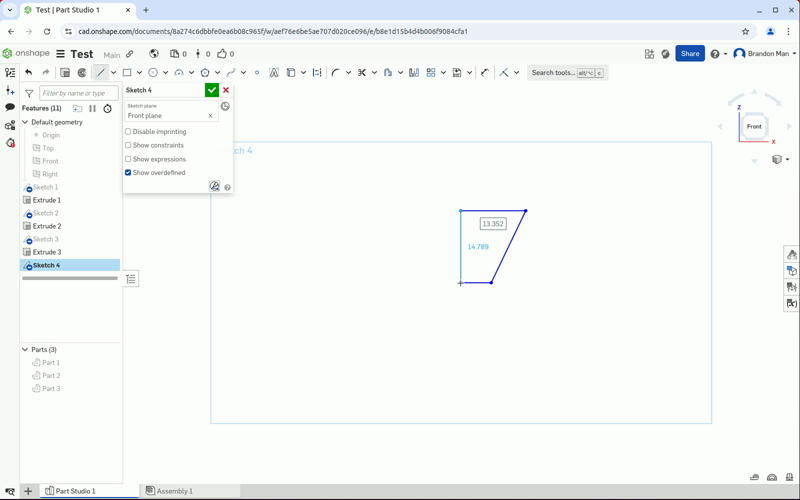
key(esc)
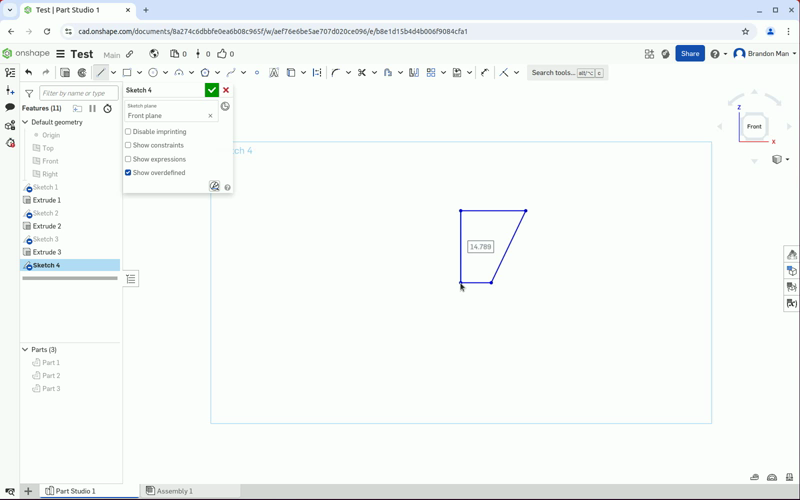
mouse_move(470, 246)
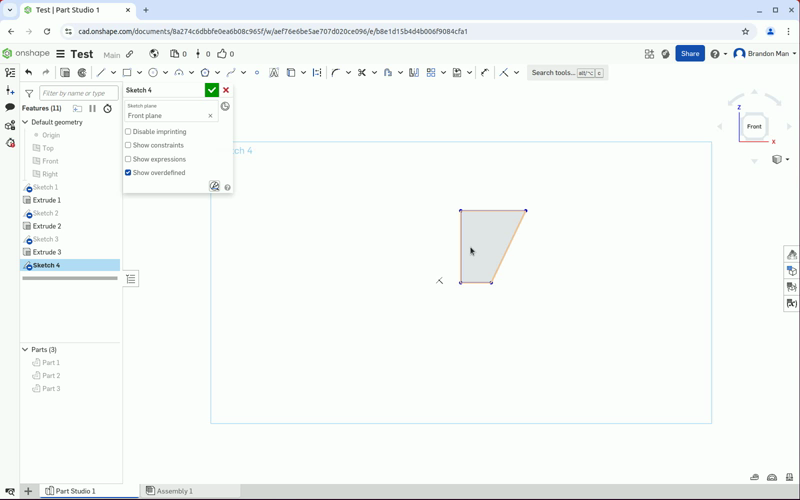
click(470, 246)
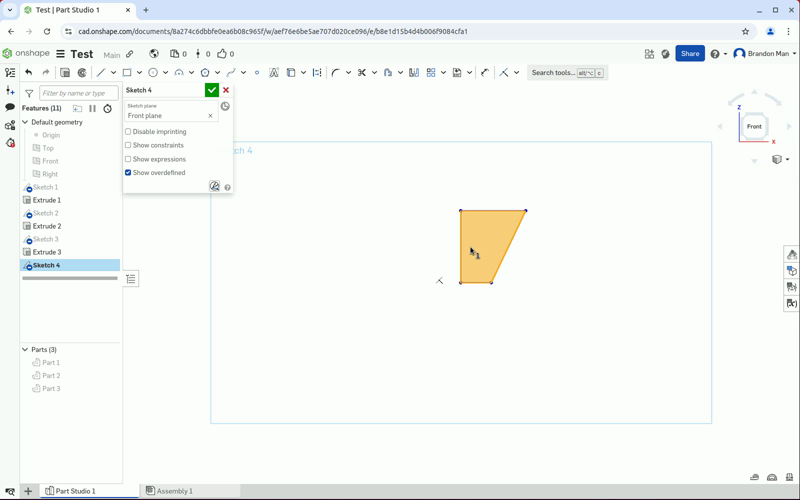
mouse_move(73, 352)
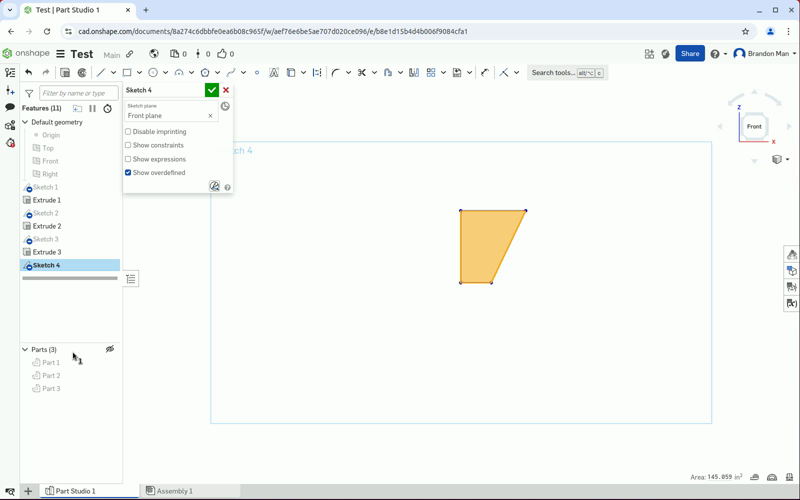
key(shift+y)
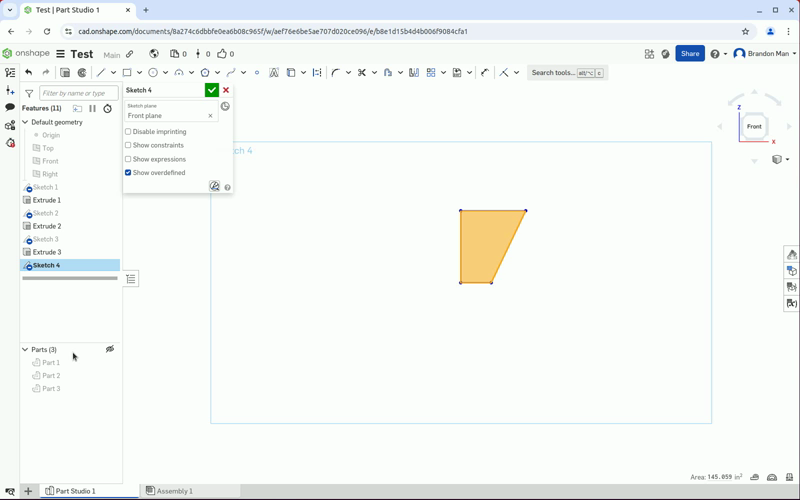
key(shift+e)
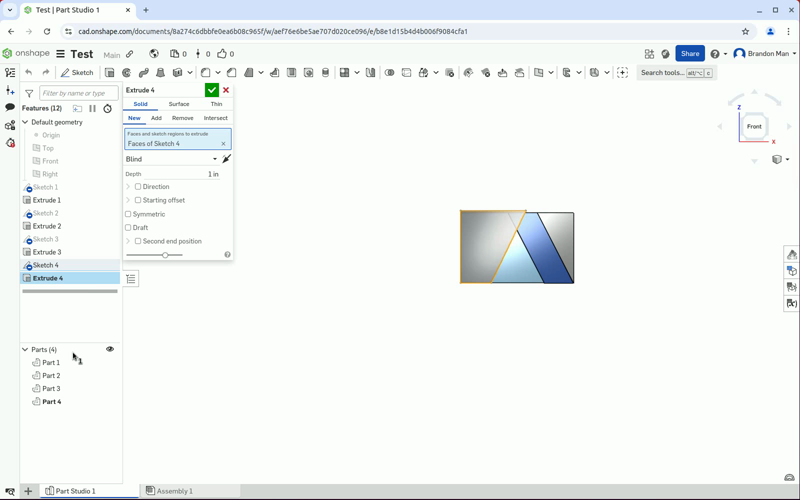
mouse_move(143, 106)
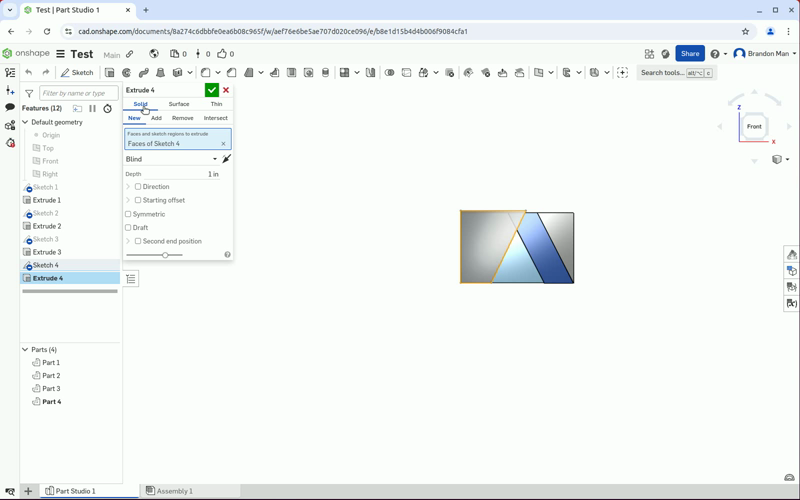
click(143, 106)
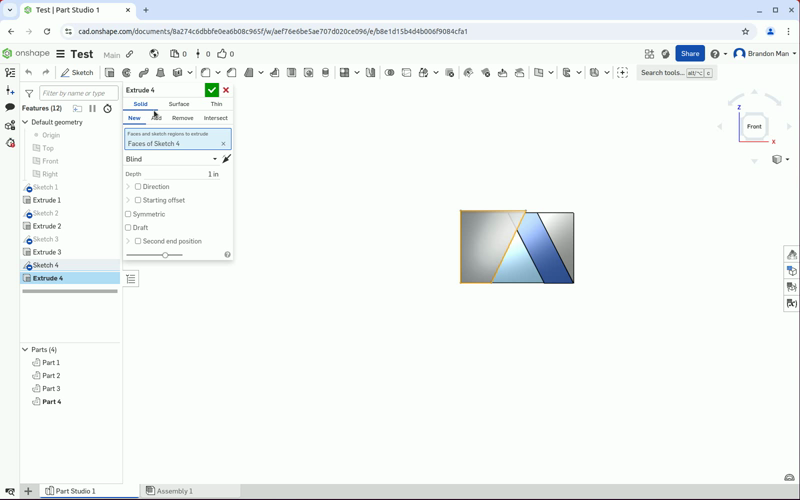
mouse_move(186, 120)
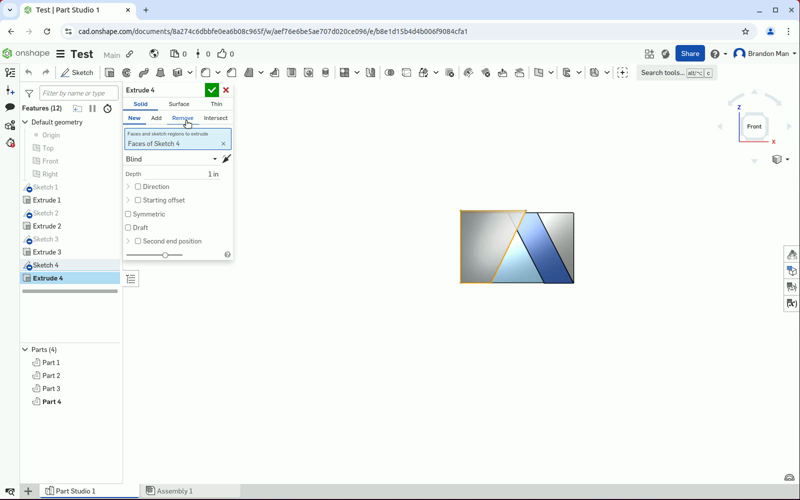
click(186, 120)
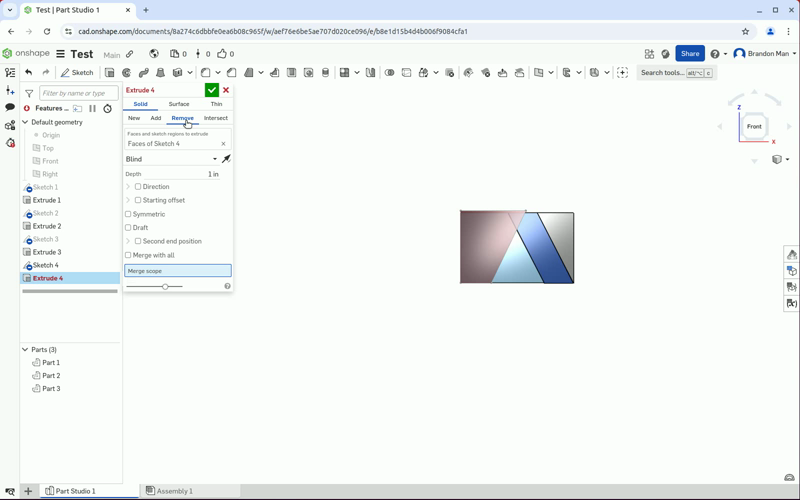
key(tab, 4)
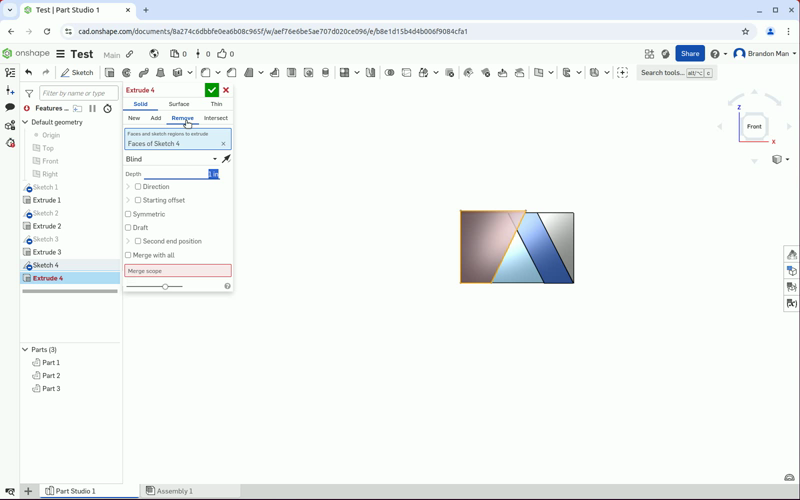
text(5.778)
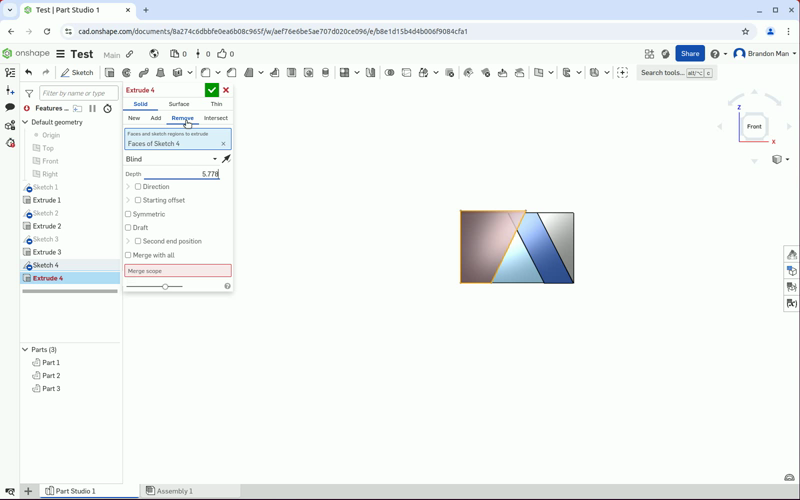
key(tab, 3)
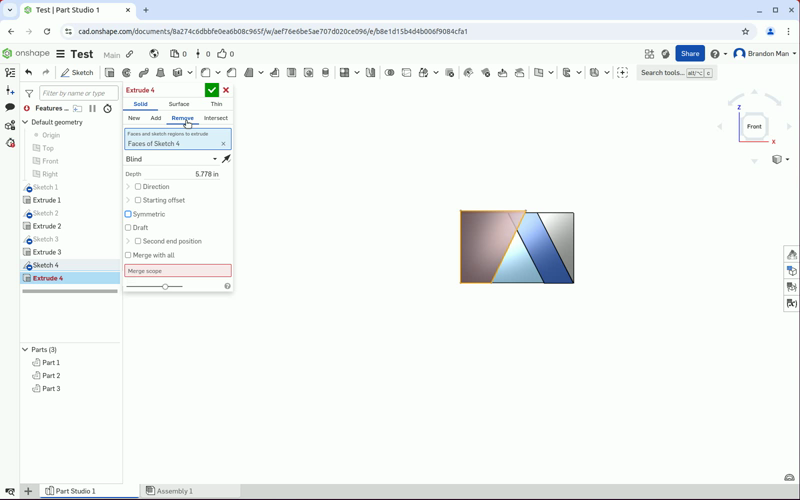
key(space)
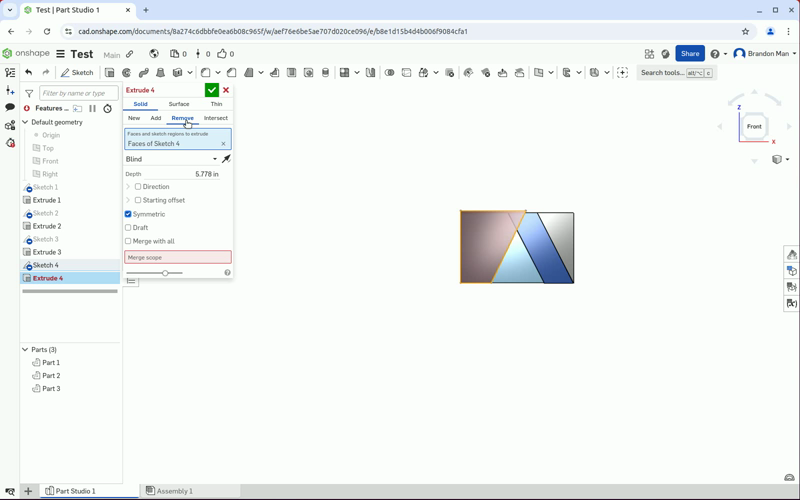
key(tab, 2)
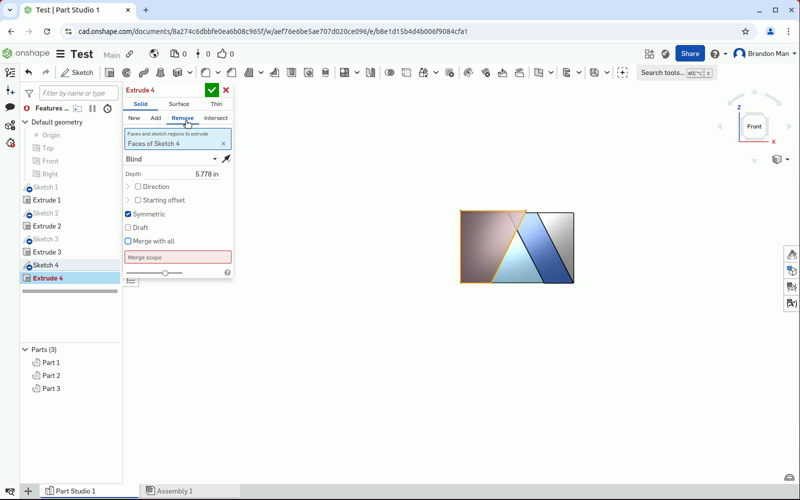
key(space)
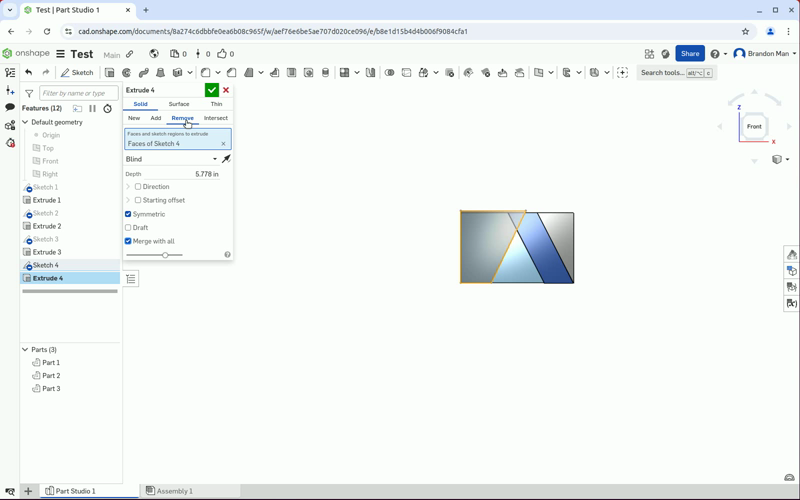
key(enter)
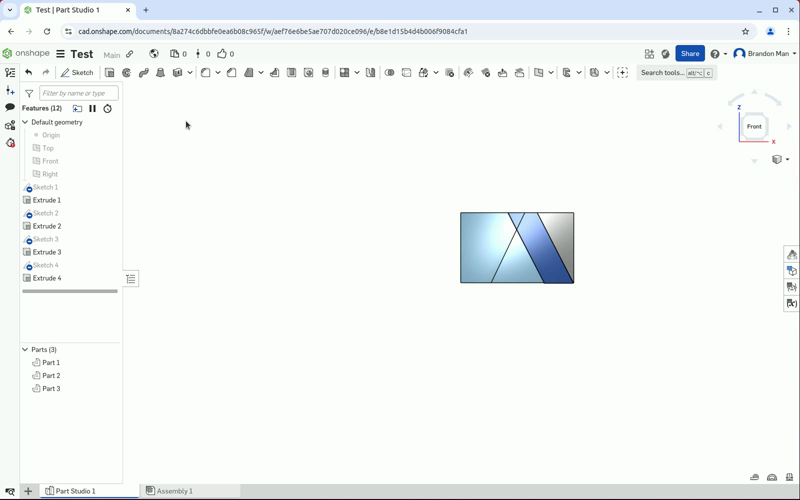
key(shift+h)
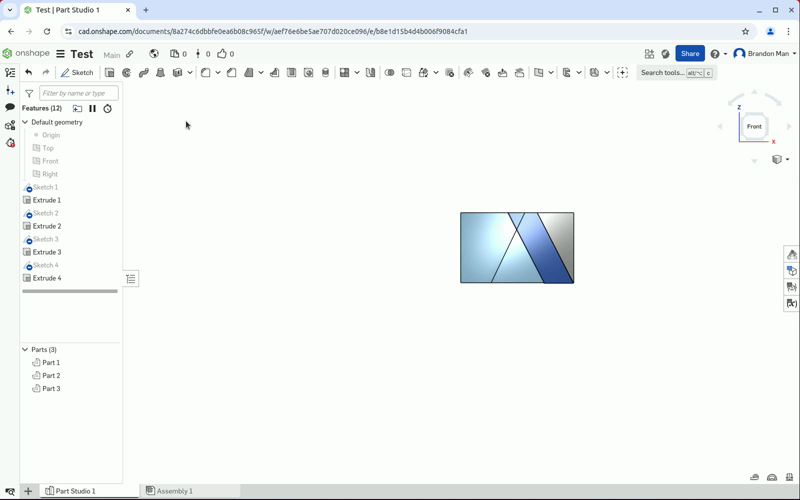
key(shift+h)
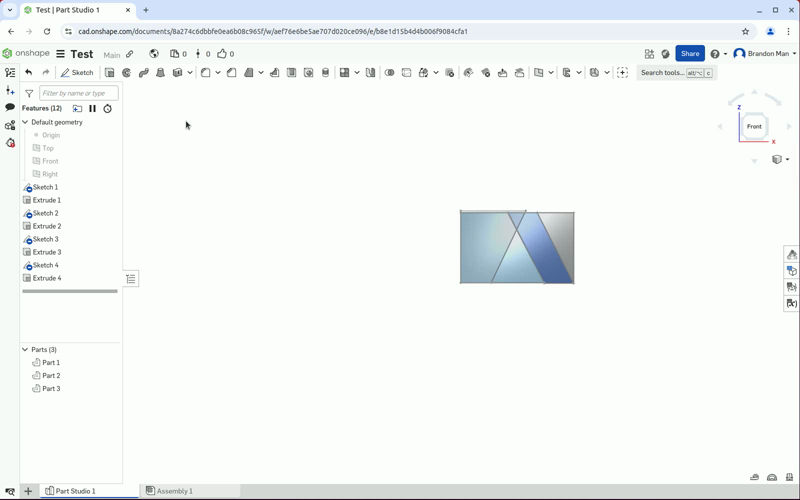
key(shift+7)
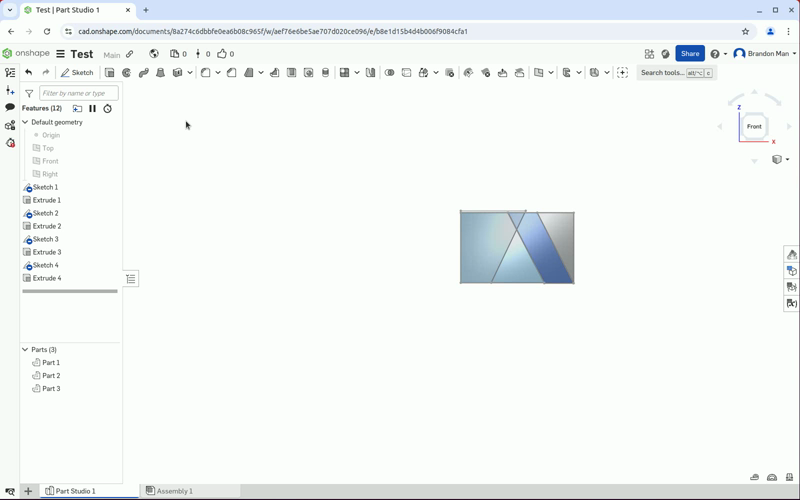
key(left, 2)
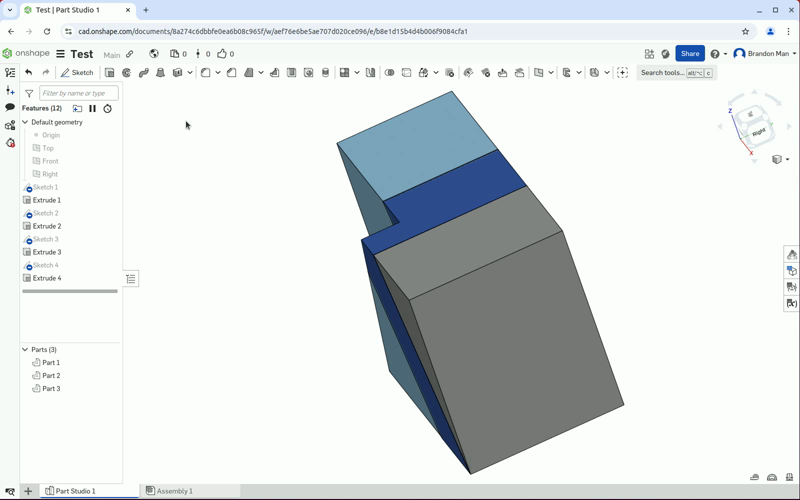
key(down, 2)
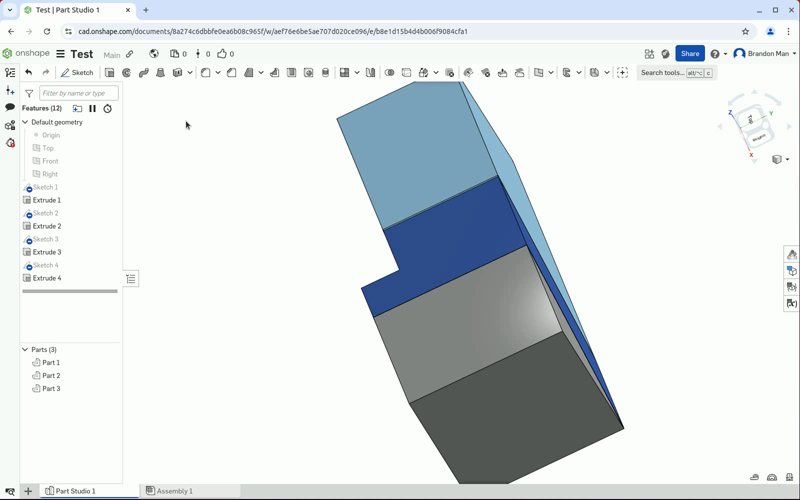
key(up, 2)
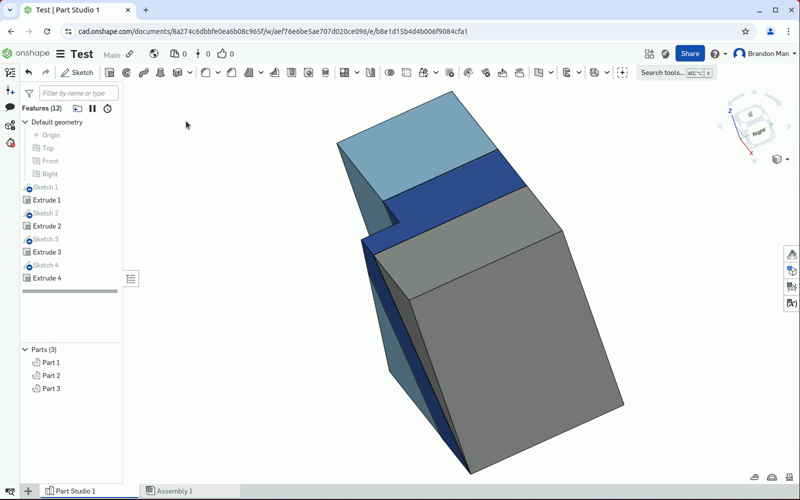
key(right, 2)
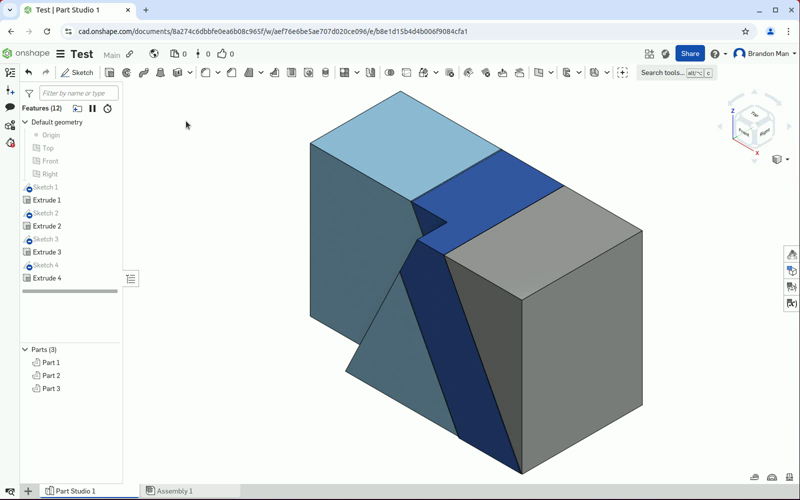
mouse_move(73, 189)
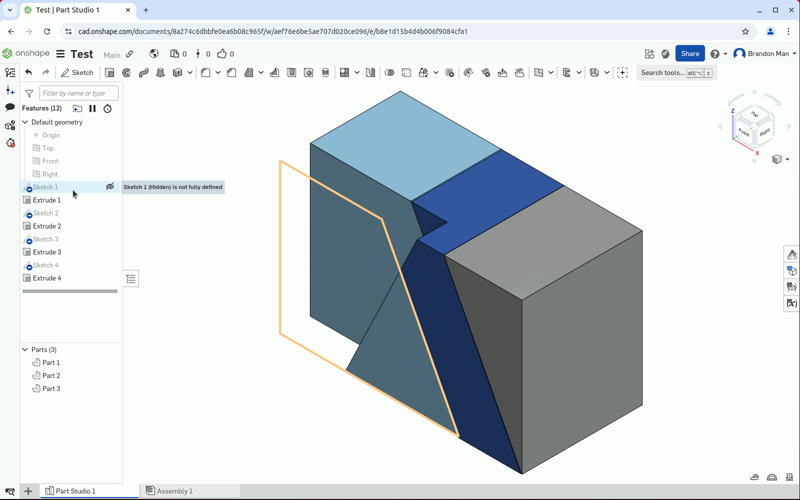
click(73, 189)